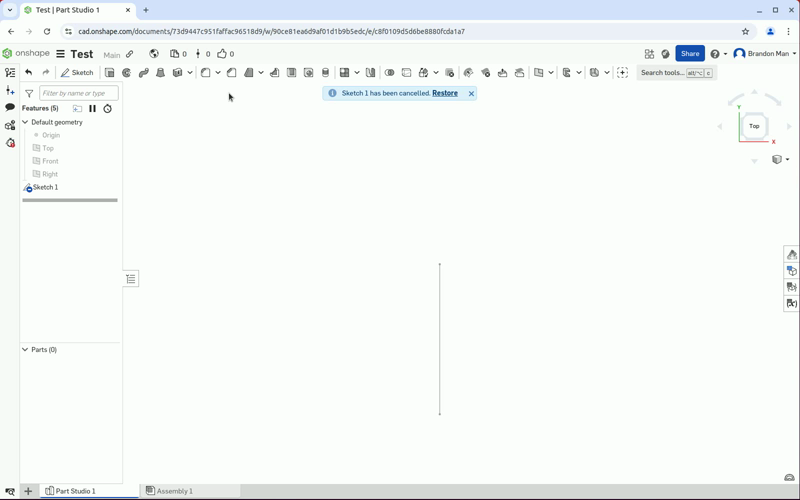
key(shift+h)
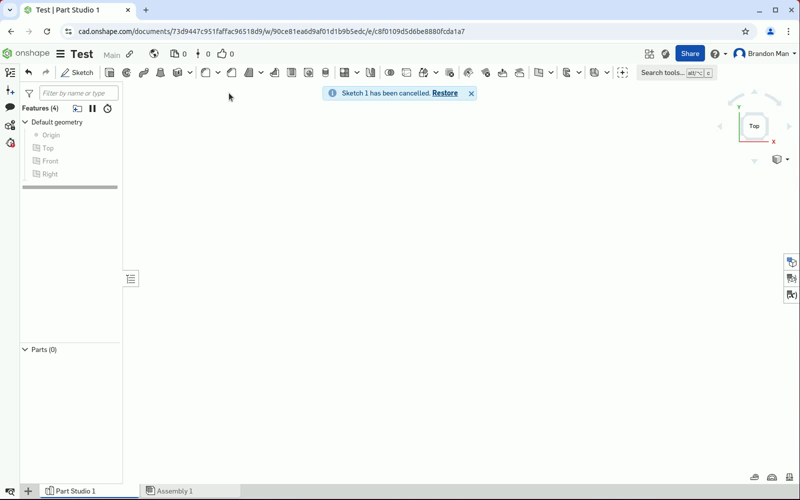
mouse_move(73, 352)
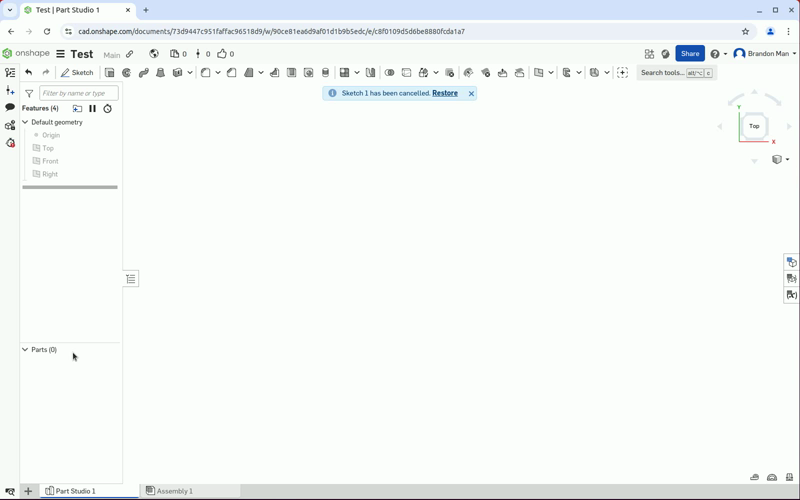
key(y)
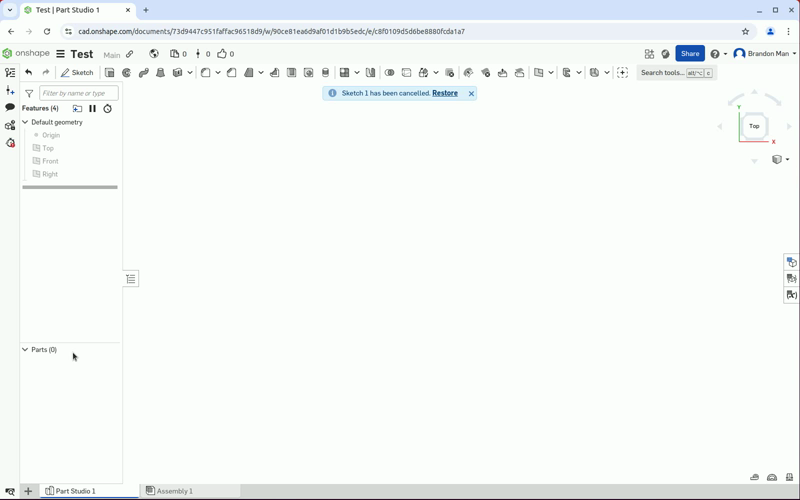
key(shift+p)
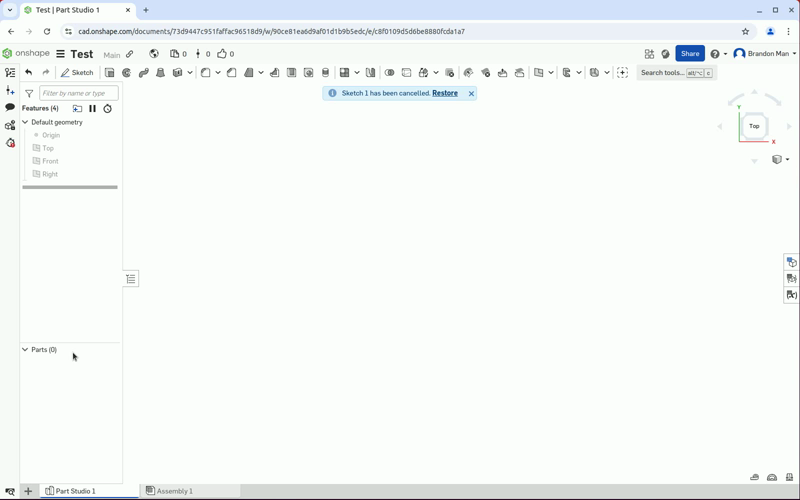
key(space)
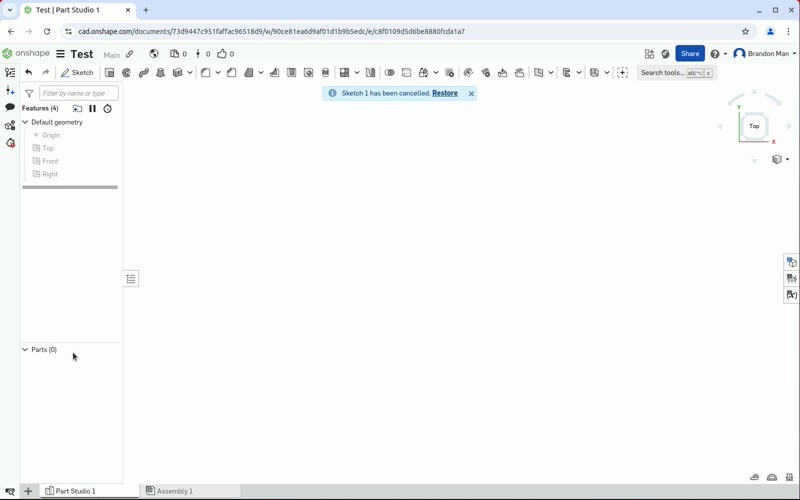
key_down(shift)
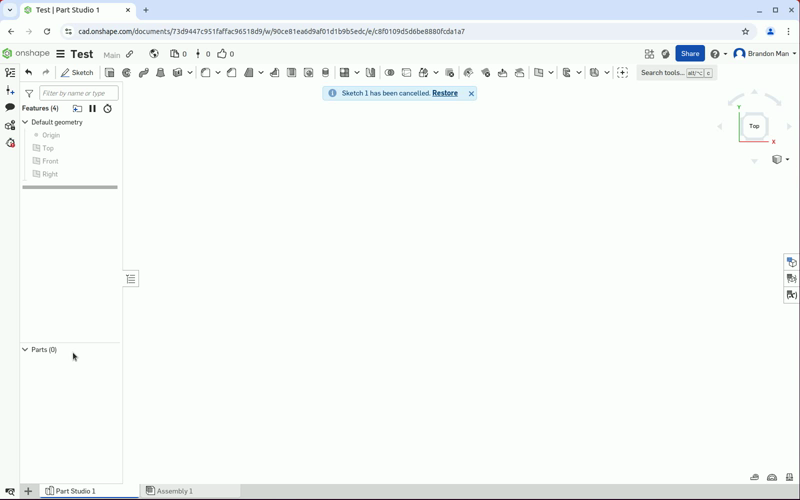
key(up)
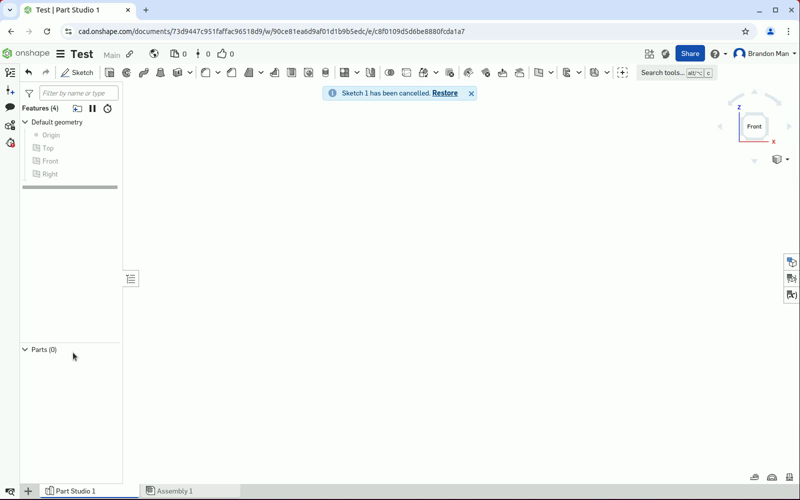
key_up(shift)
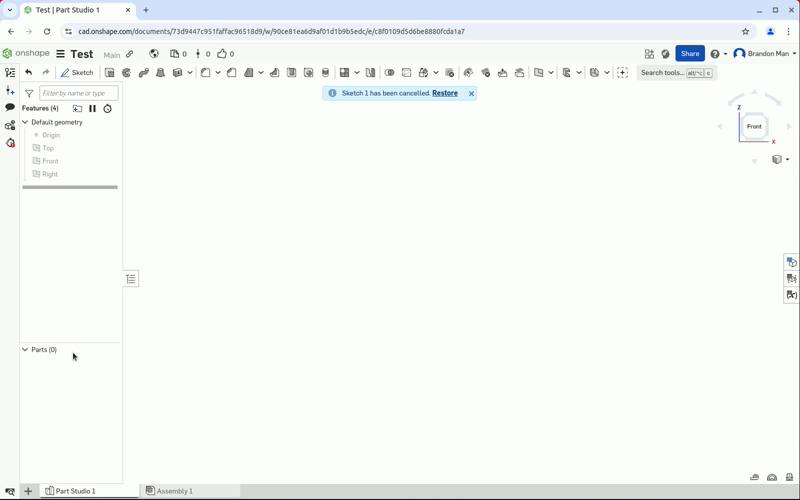
mouse_move(73, 352)
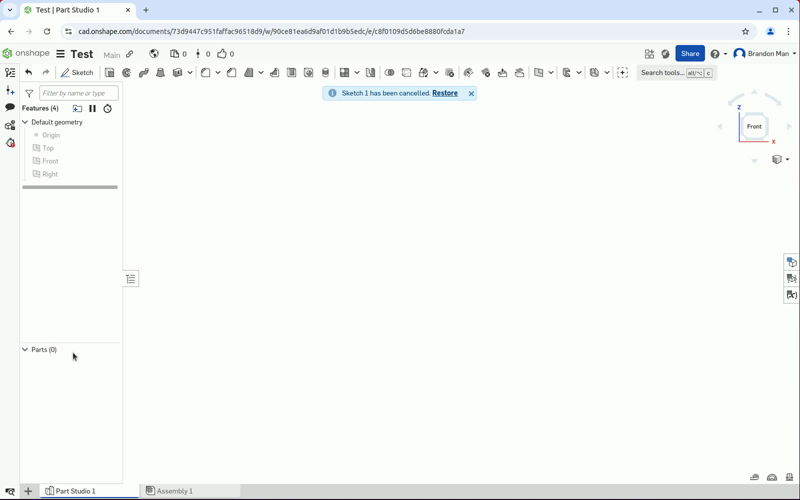
key(shift+y)
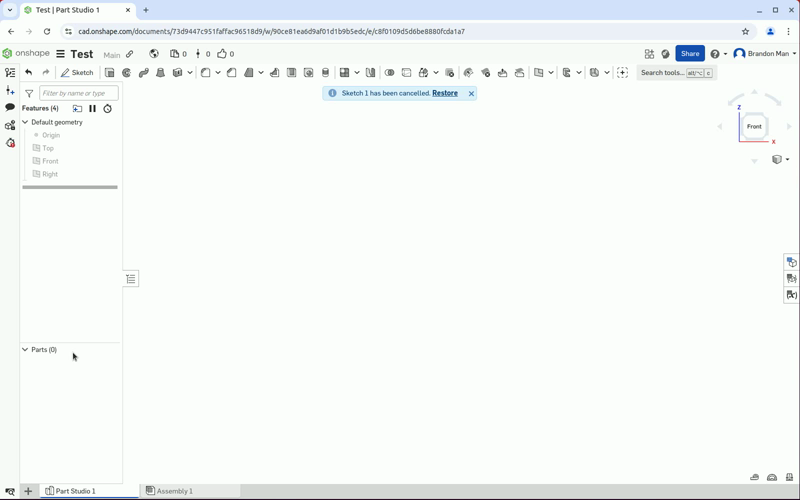
key(shift+s)
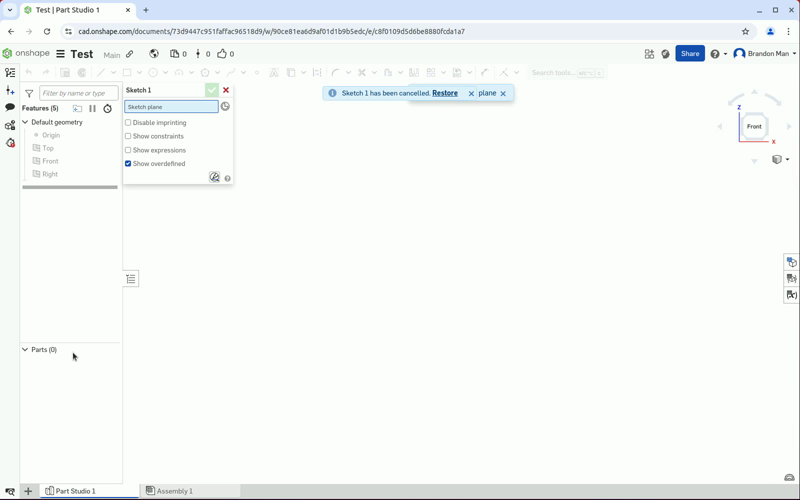
mouse_move(73, 163)
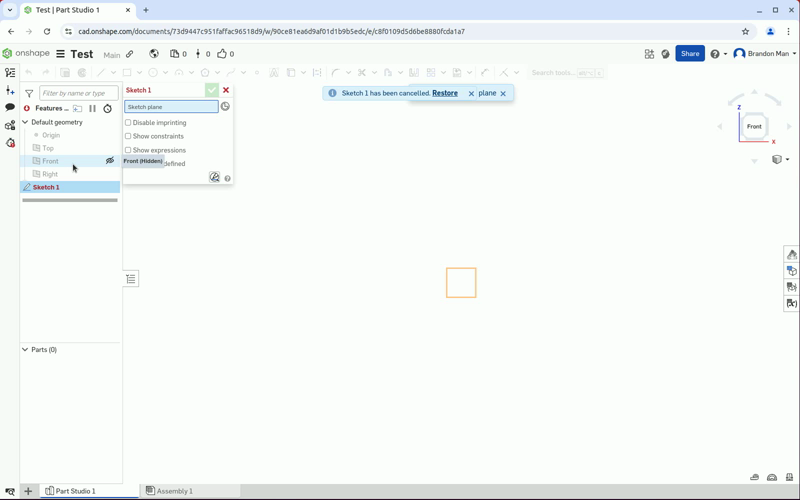
click(73, 163)
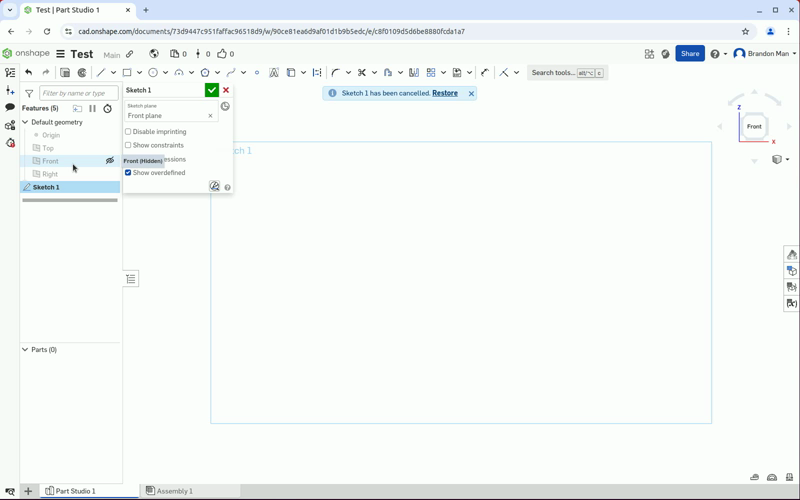
mouse_move(73, 352)
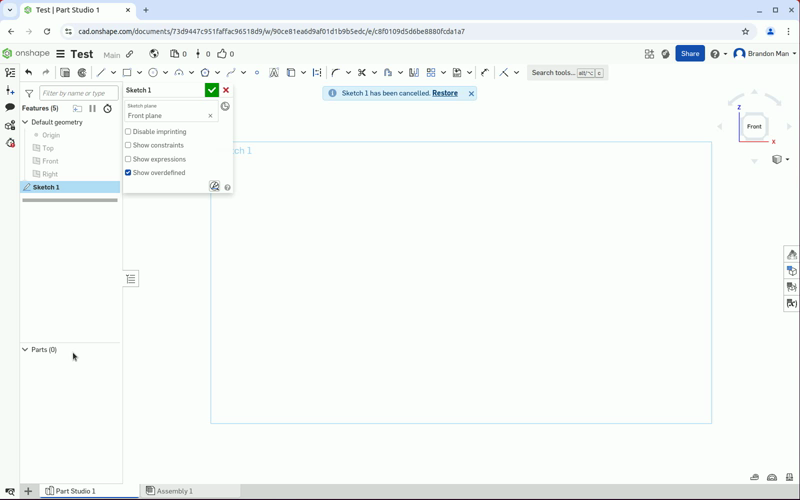
key(y)
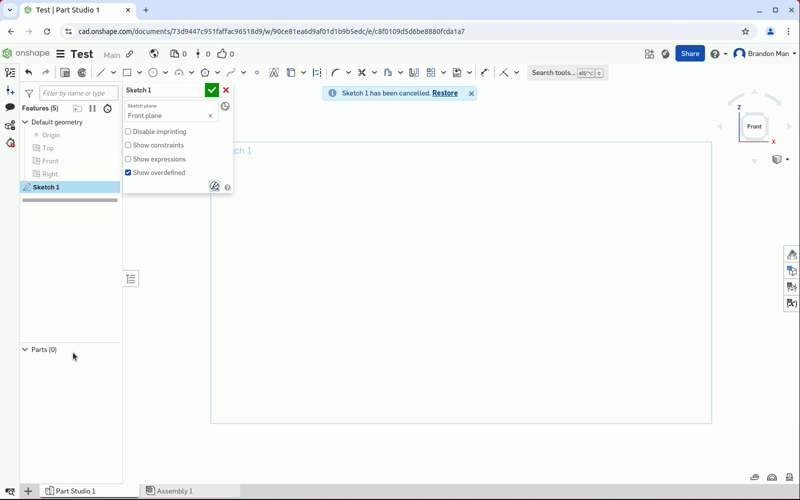
key(a)
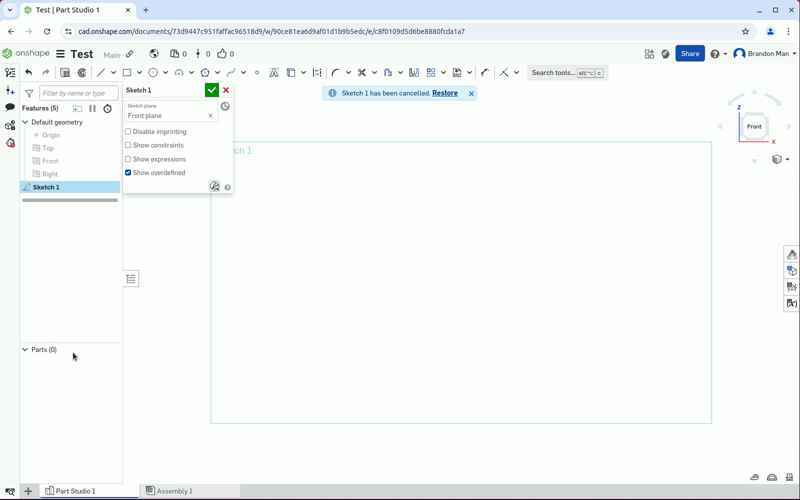
key_down(shift)
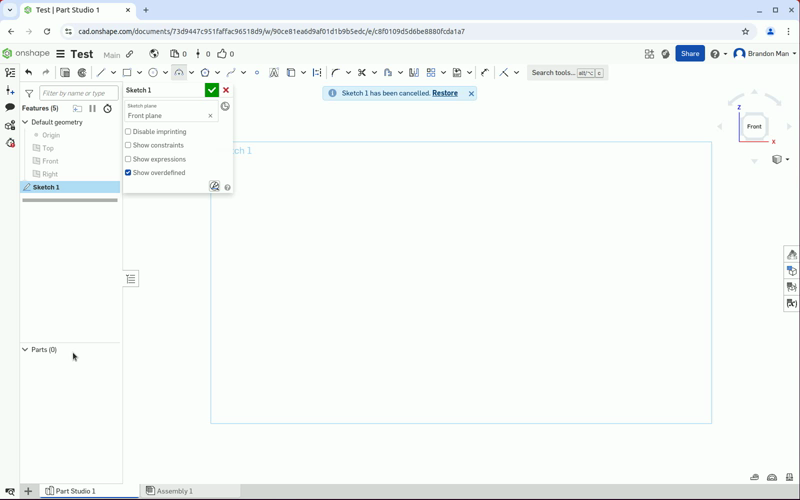
mouse_move(348, 354)
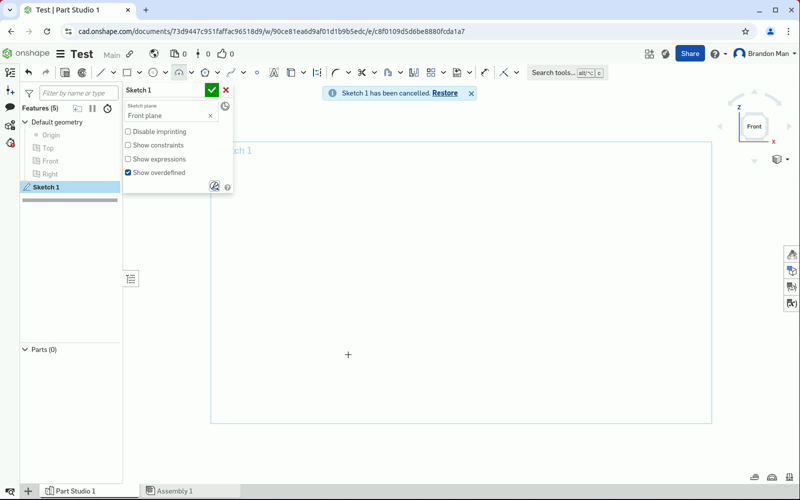
click(348, 354)
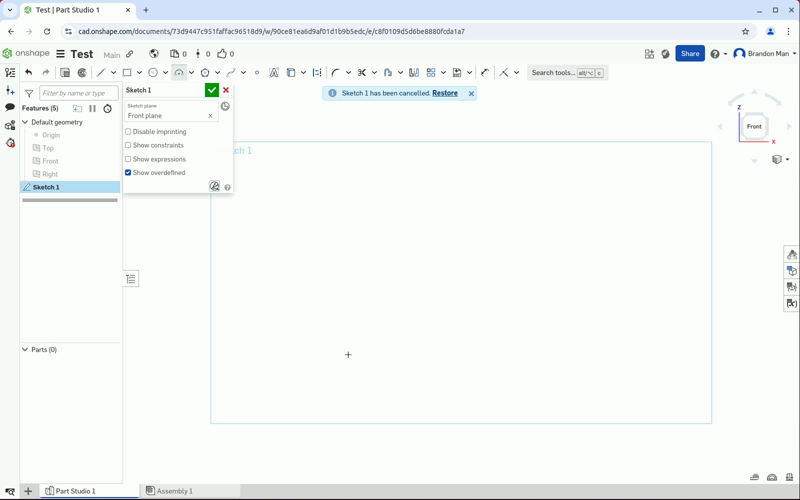
key_up(shift)
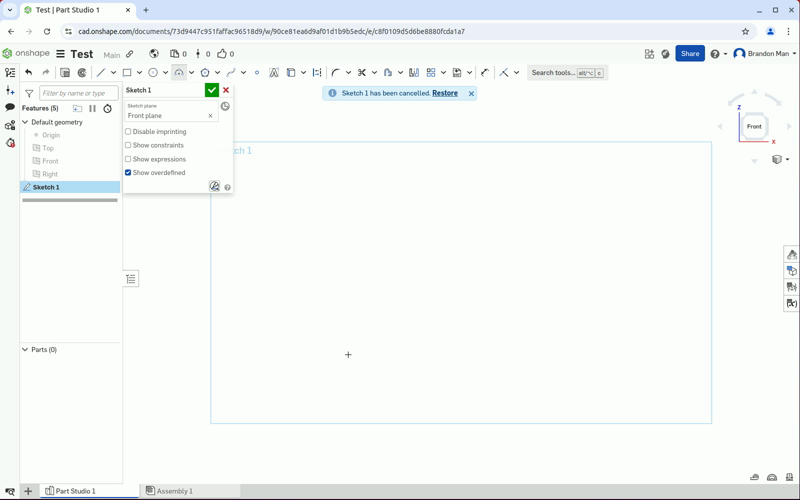
key_down(shift)
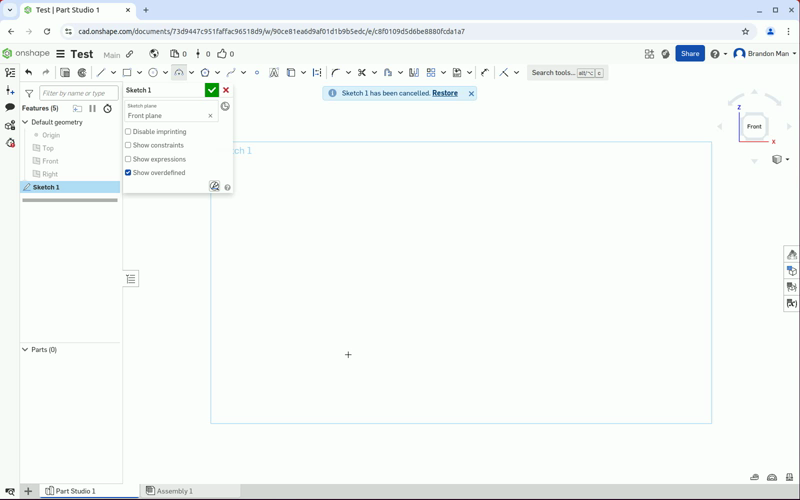
mouse_move(368, 364)
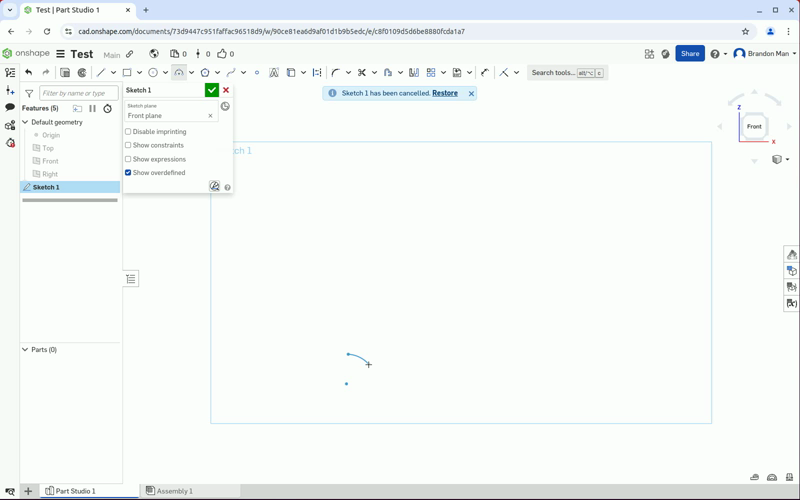
click(368, 364)
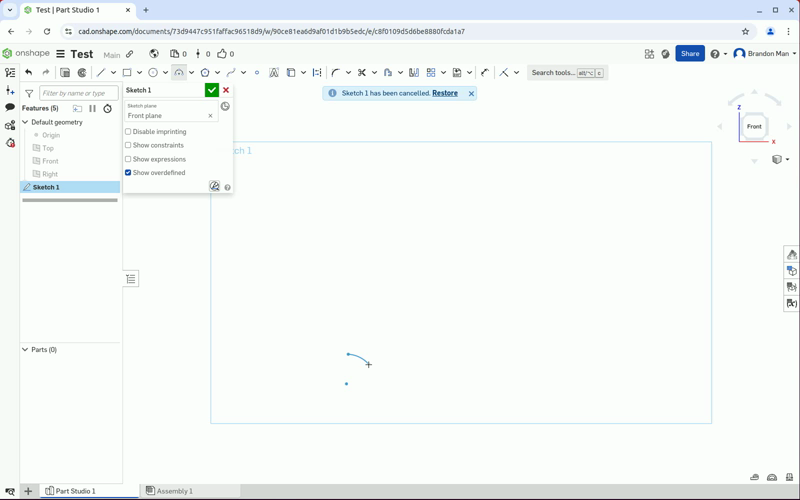
mouse_move(365, 343)
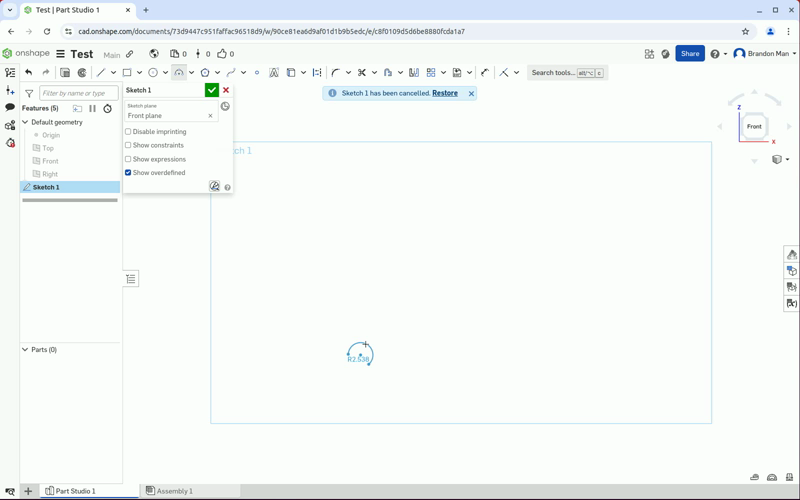
click(365, 343)
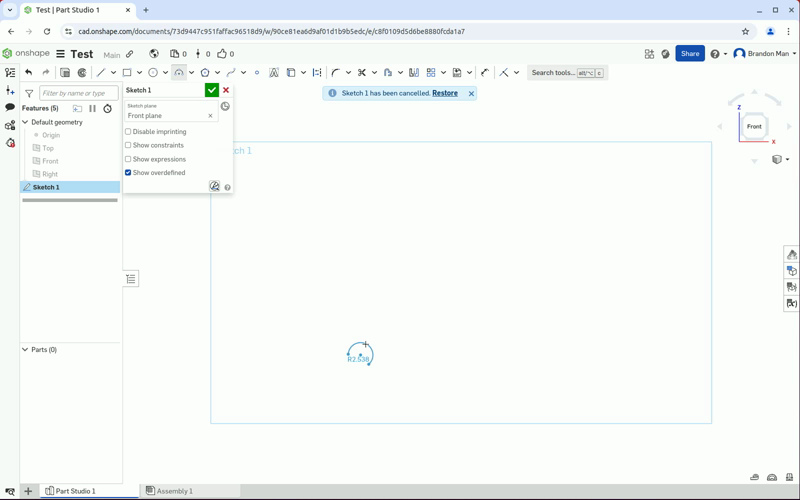
key_up(shift)
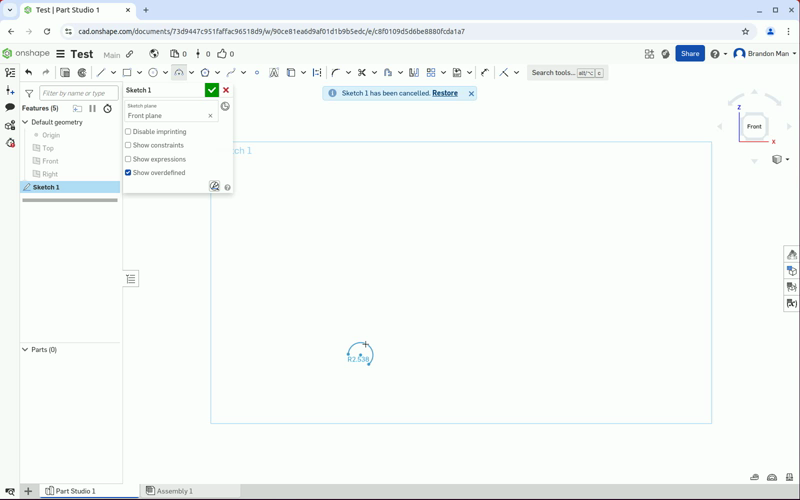
key(esc)
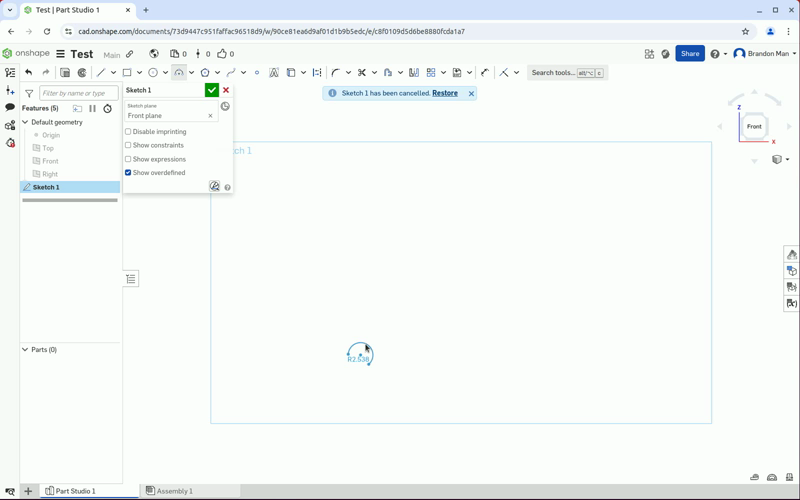
key(l)
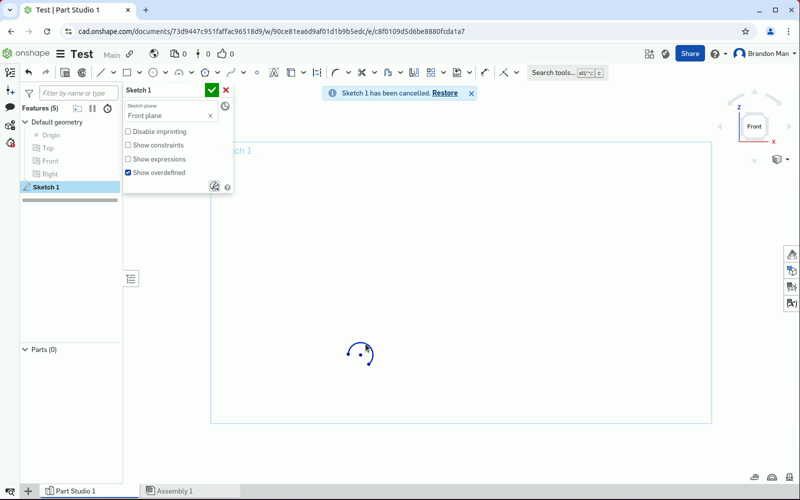
mouse_move(368, 364)
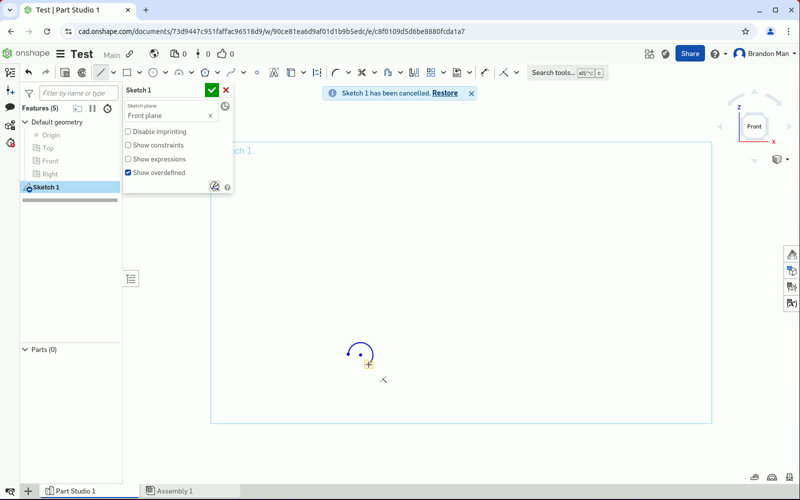
click(368, 364)
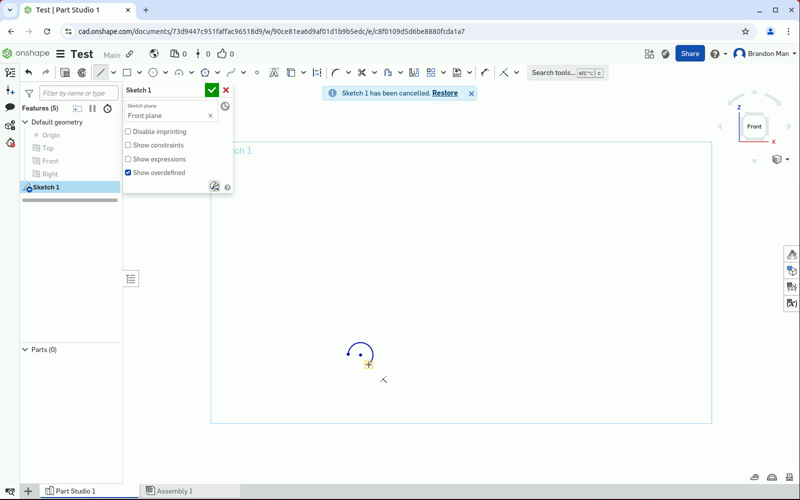
key_down(shift)
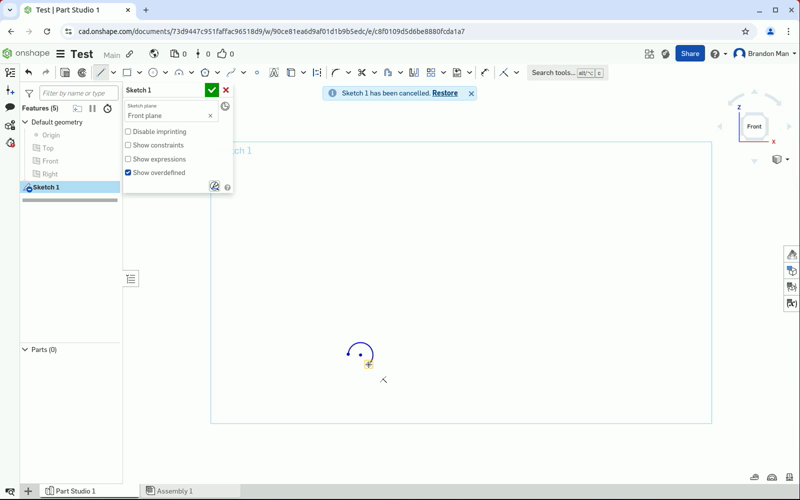
mouse_move(434, 305)
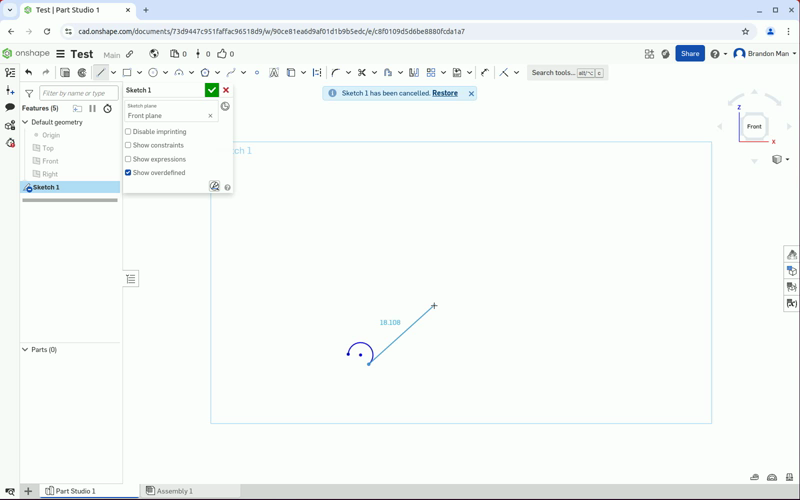
click(434, 305)
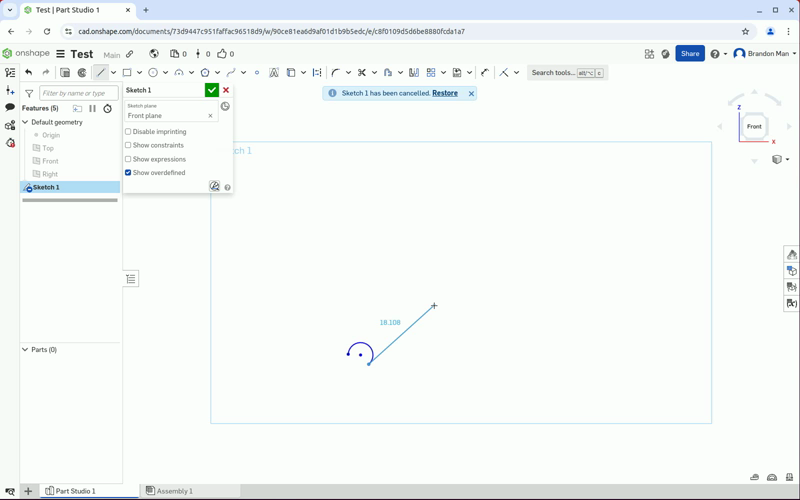
key_up(shift)
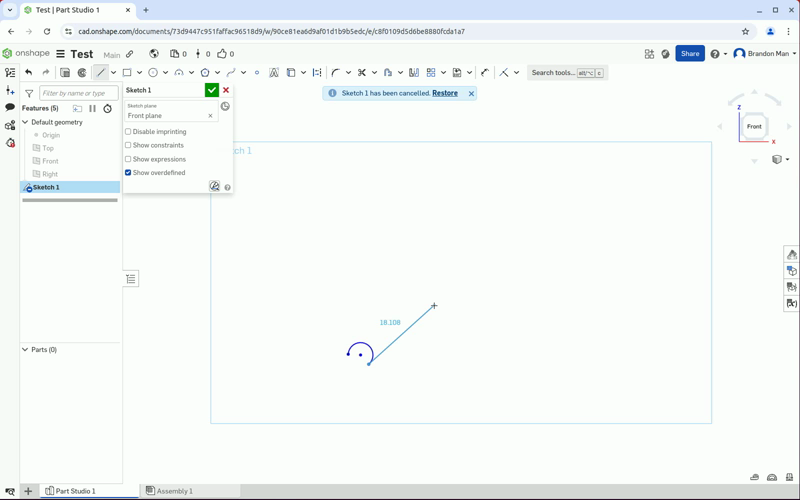
key(esc)
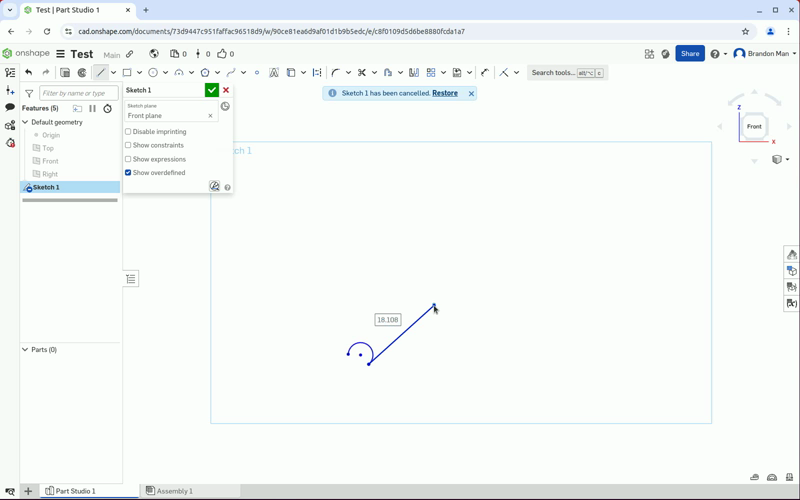
key(a)
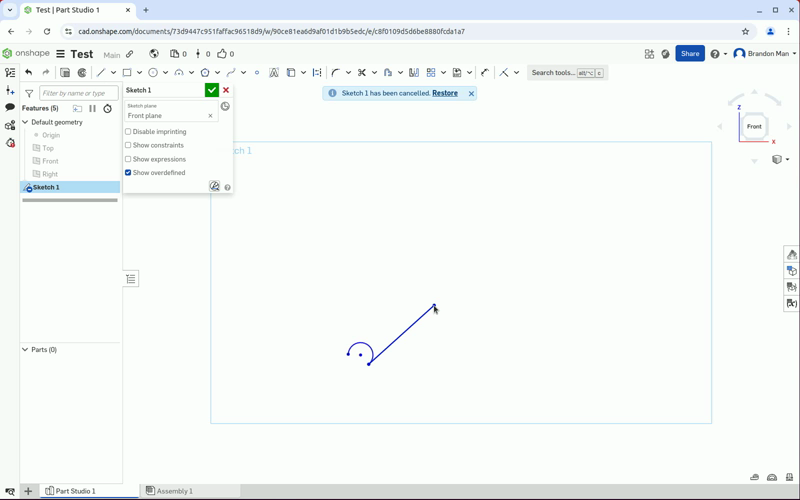
mouse_move(434, 305)
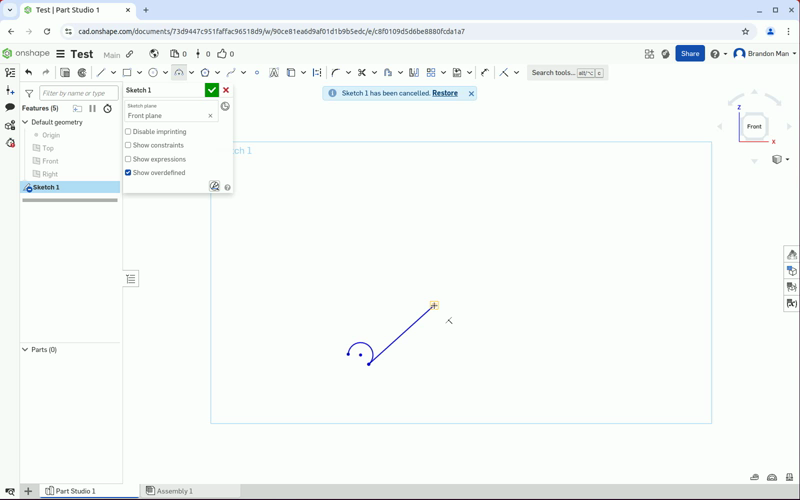
click(434, 305)
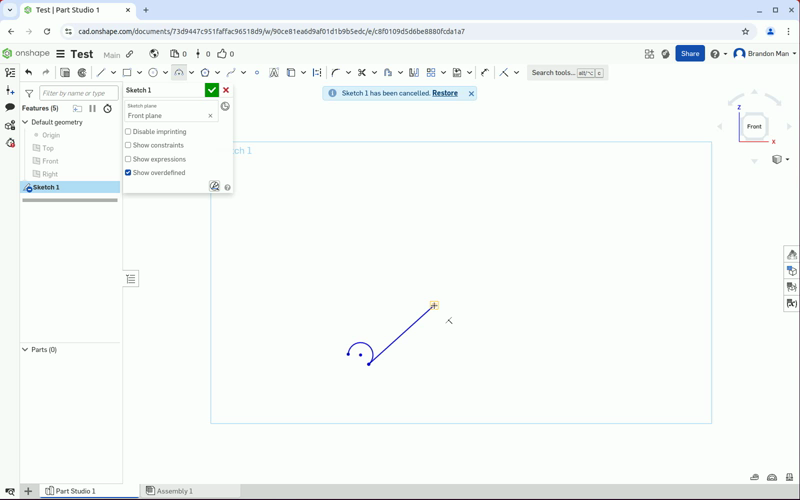
key_down(shift)
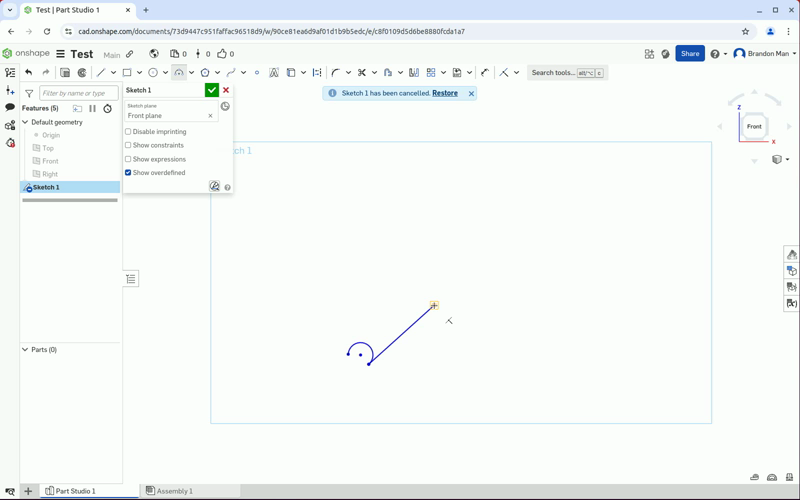
mouse_move(447, 305)
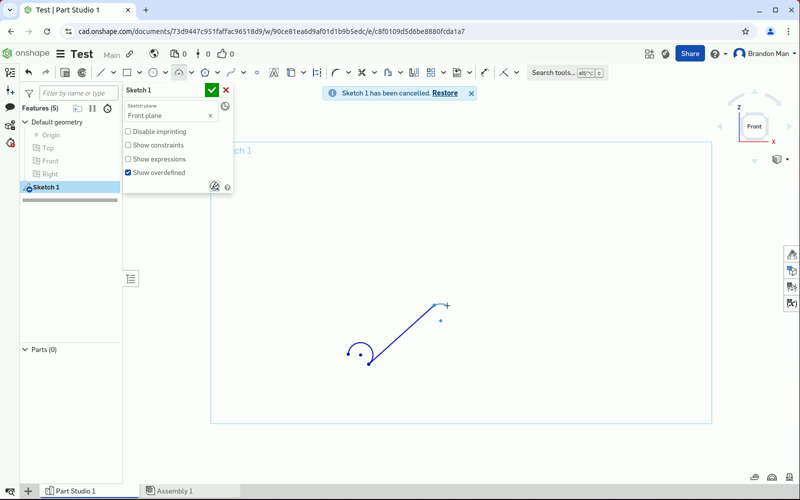
click(447, 305)
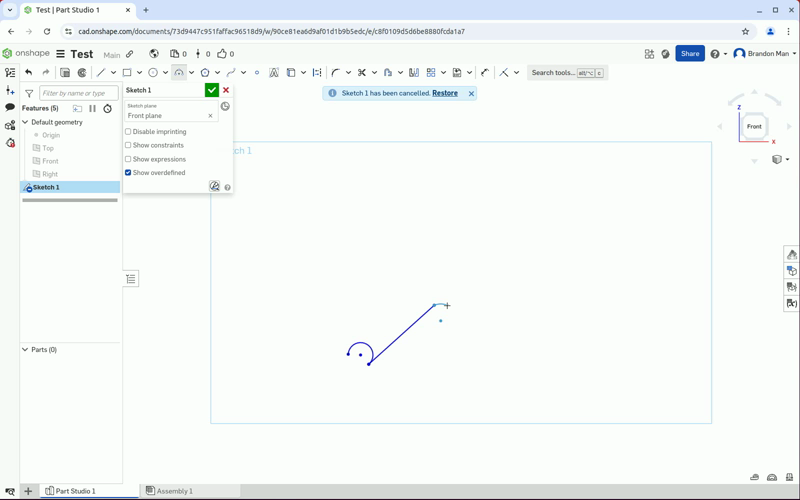
mouse_move(440, 303)
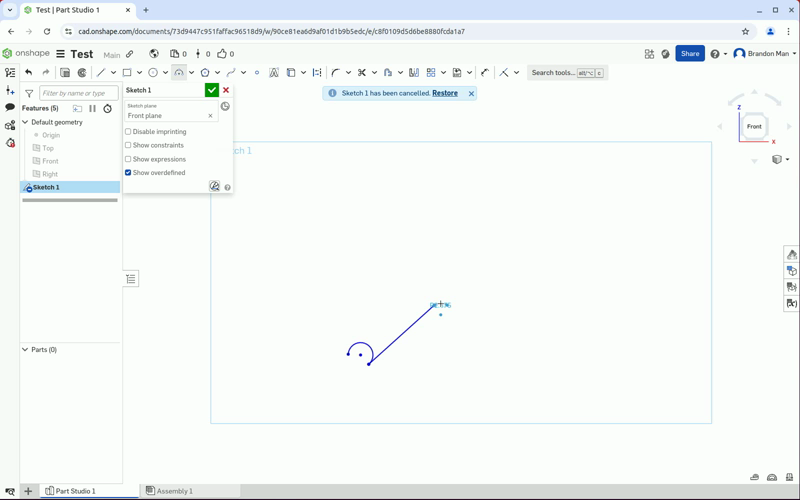
click(440, 303)
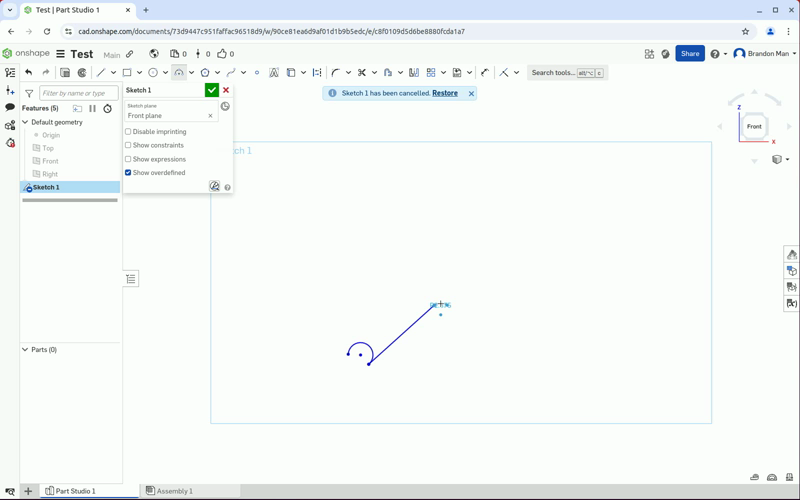
key_up(shift)
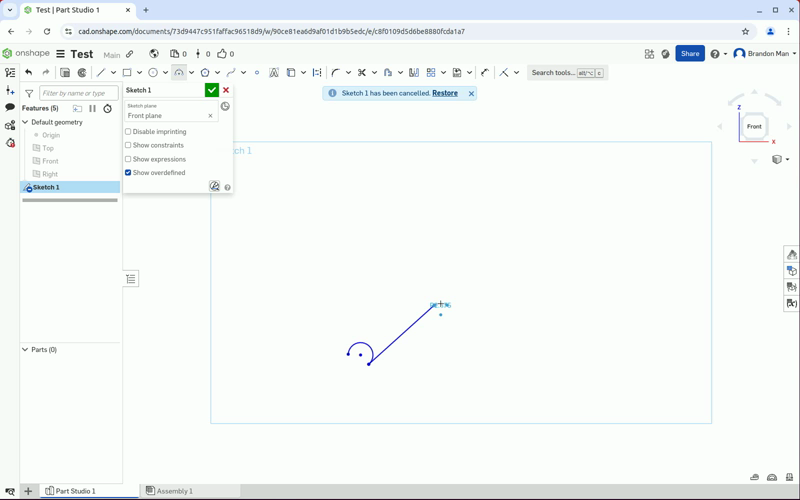
mouse_move(447, 305)
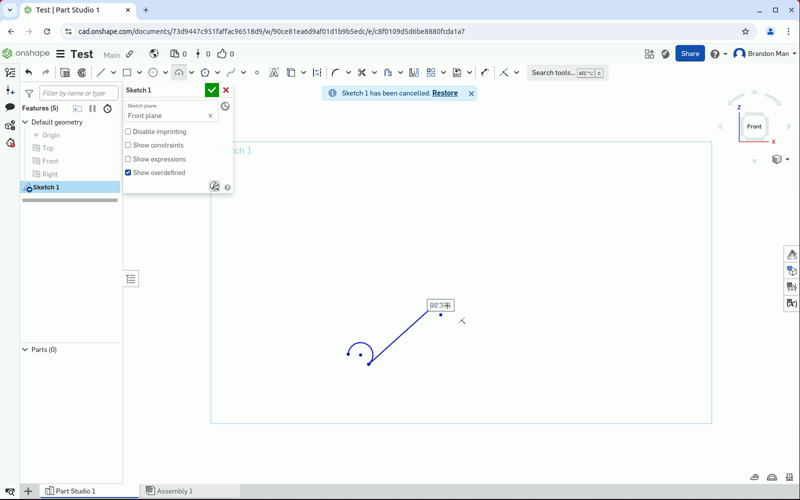
click(447, 305)
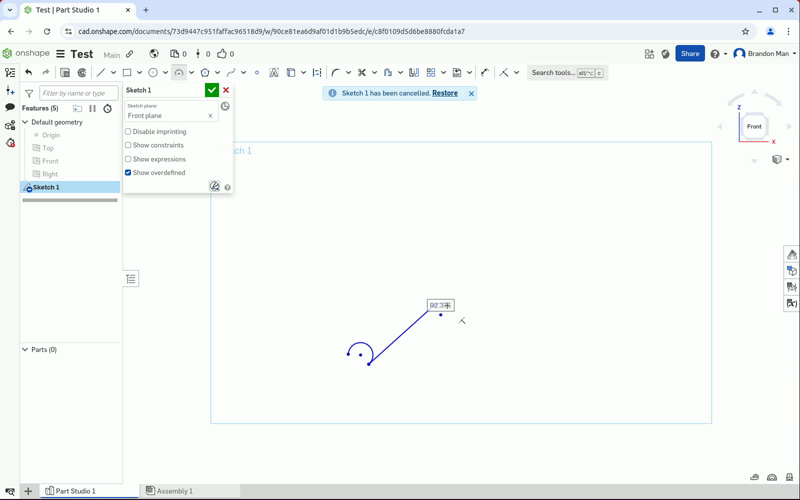
key_down(shift)
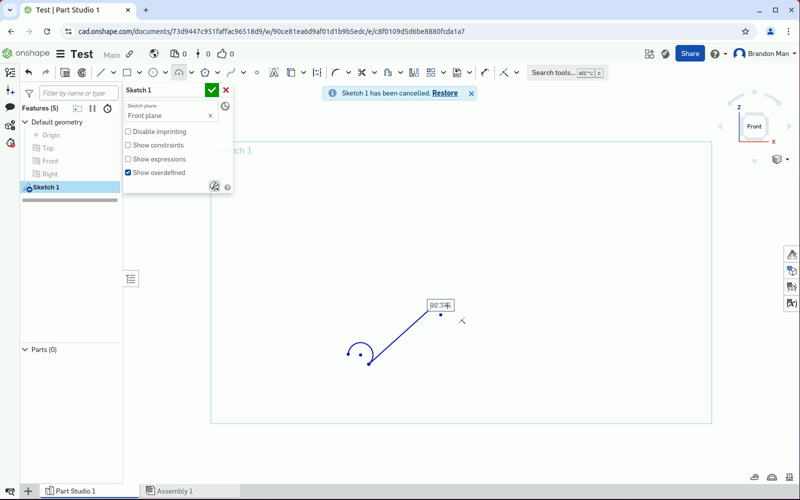
mouse_move(450, 259)
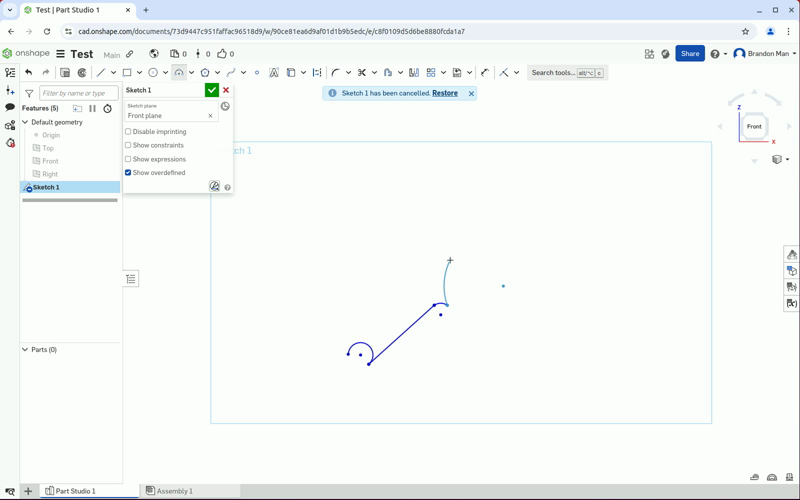
click(450, 259)
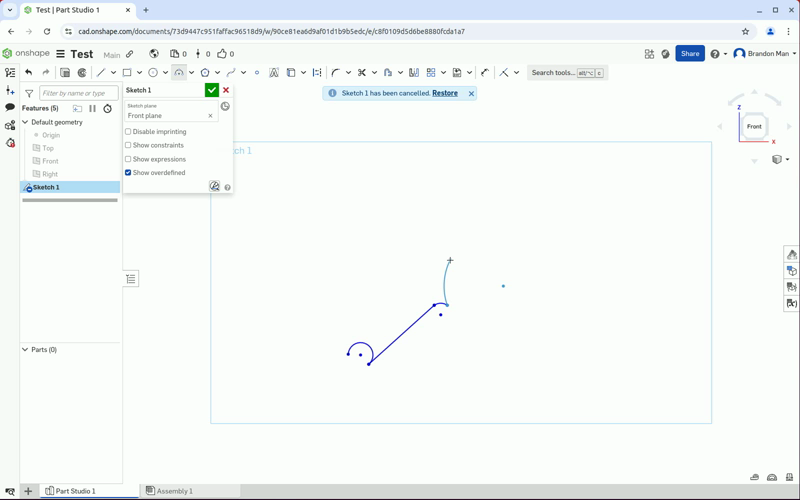
mouse_move(435, 281)
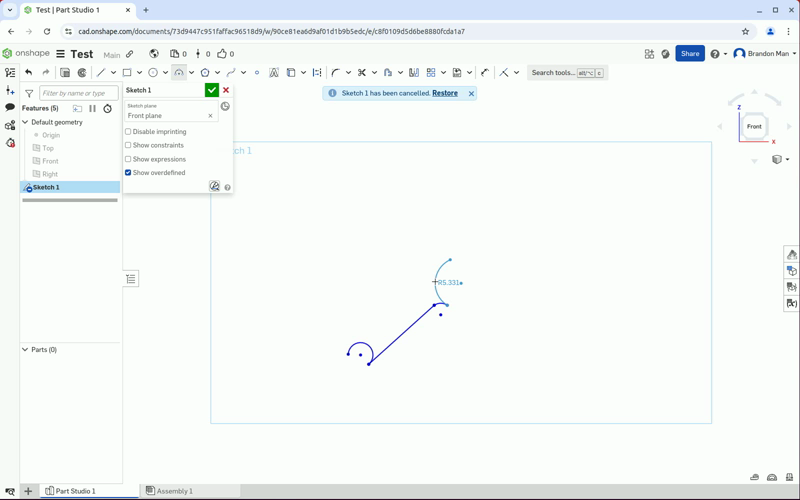
click(435, 281)
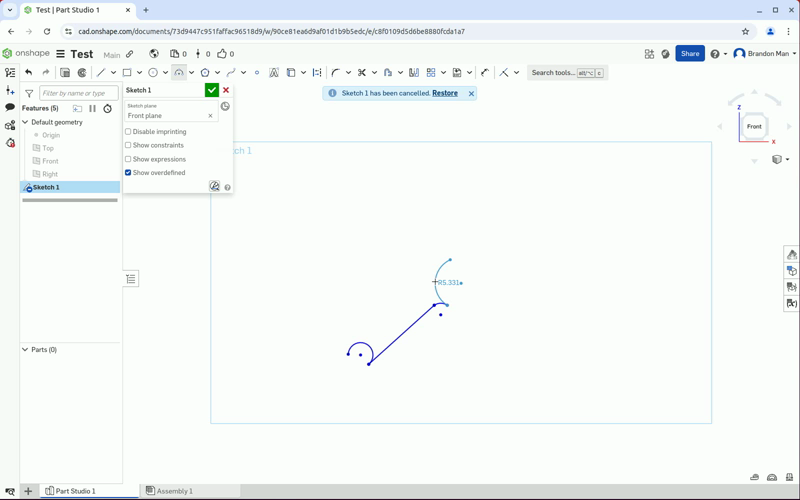
key_up(shift)
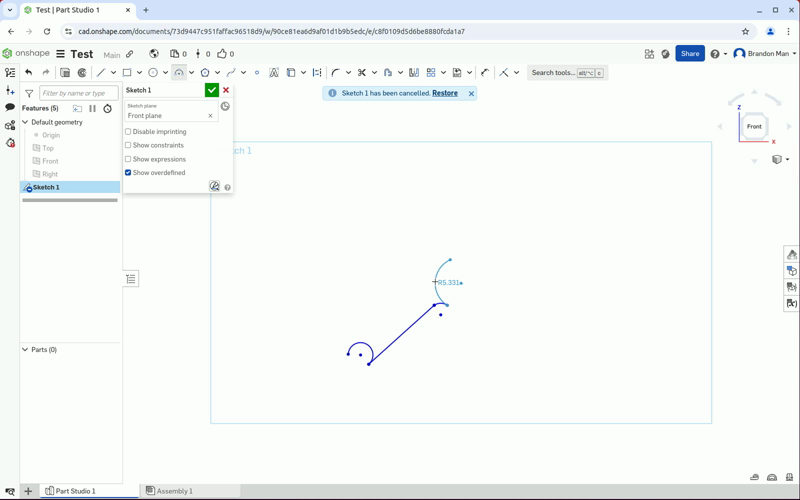
key(esc)
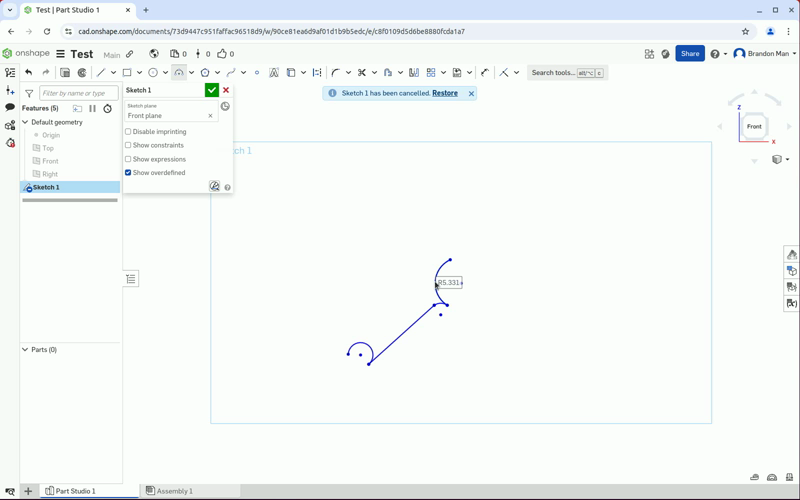
key(l)
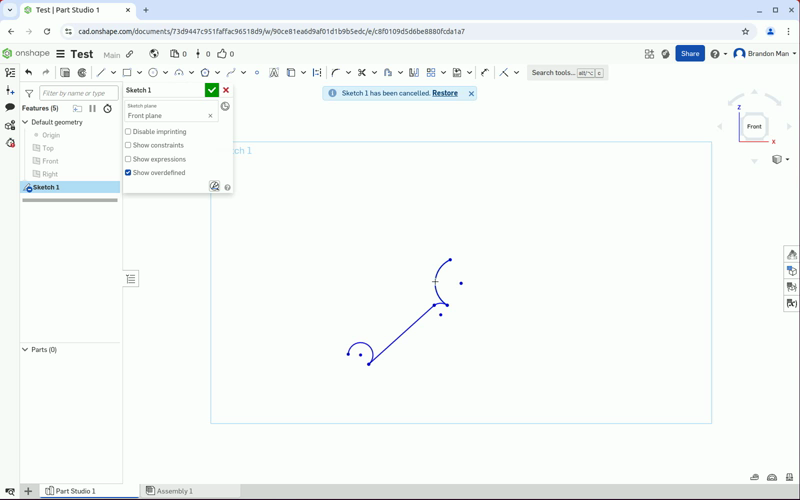
mouse_move(450, 259)
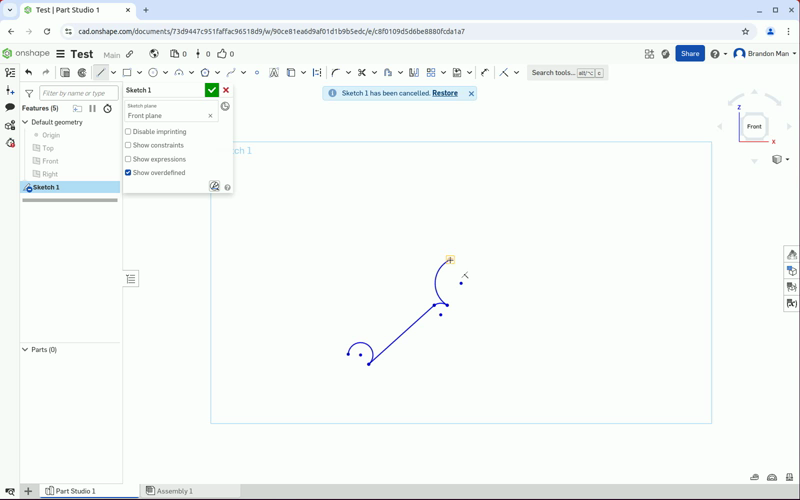
click(450, 259)
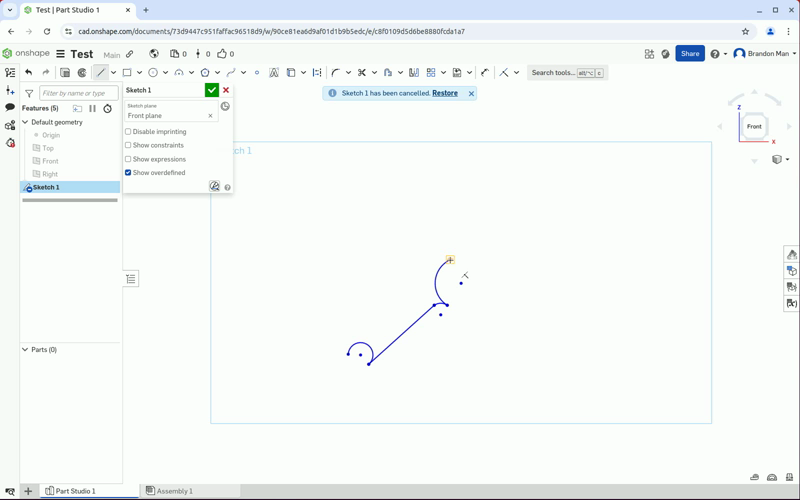
key_down(shift)
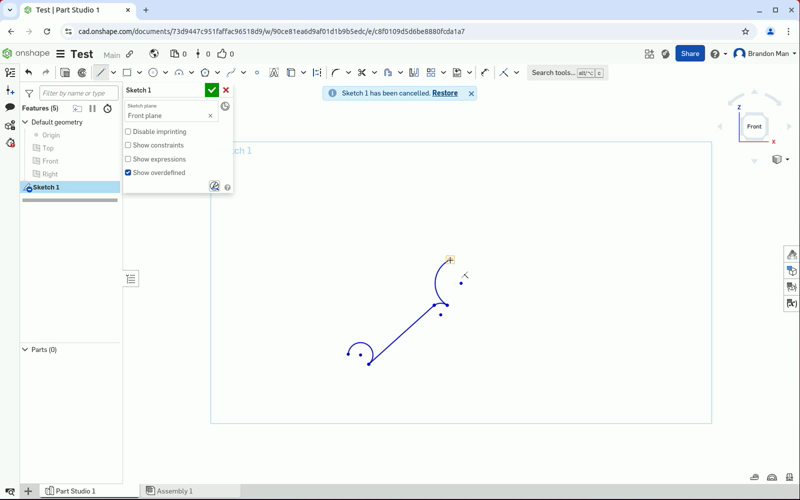
mouse_move(355, 301)
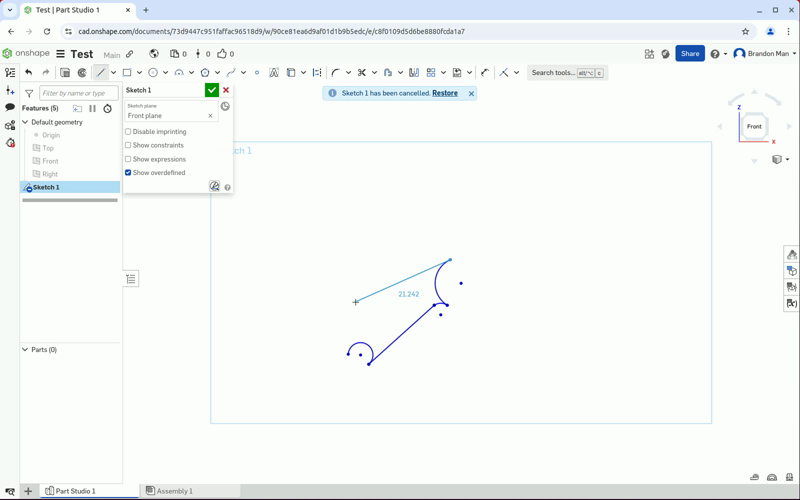
click(355, 301)
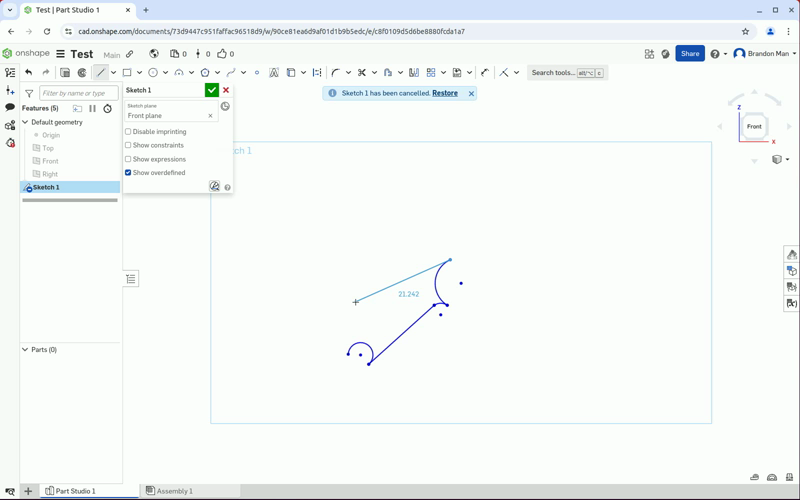
key_up(shift)
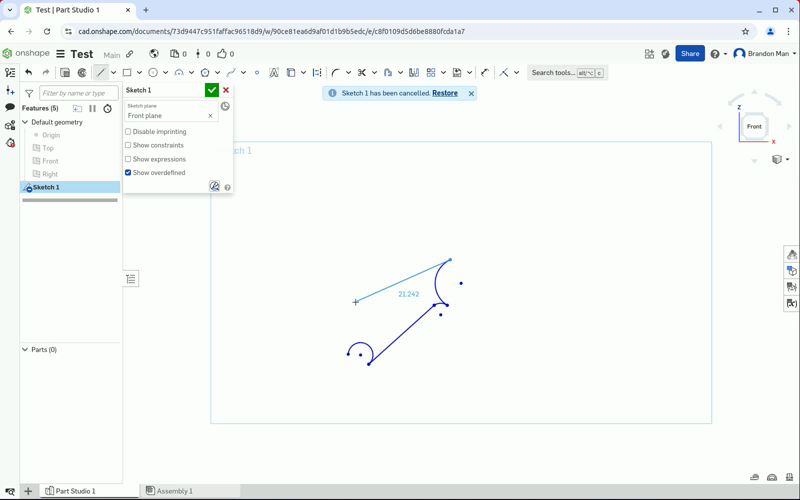
key(esc)
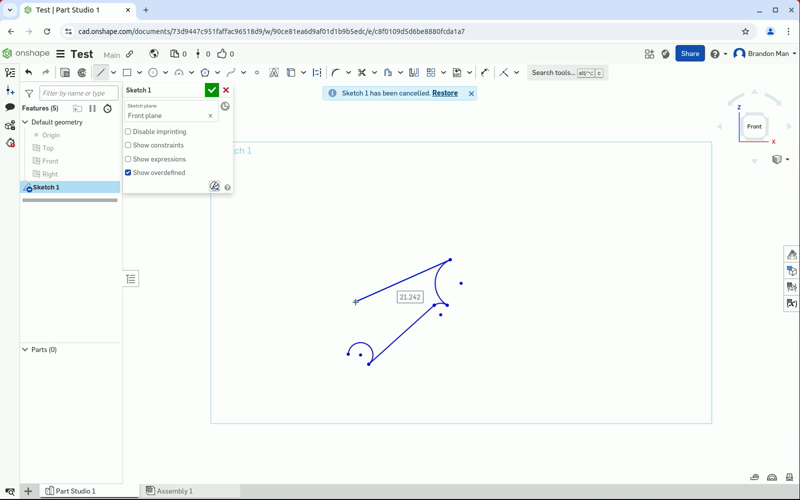
key(a)
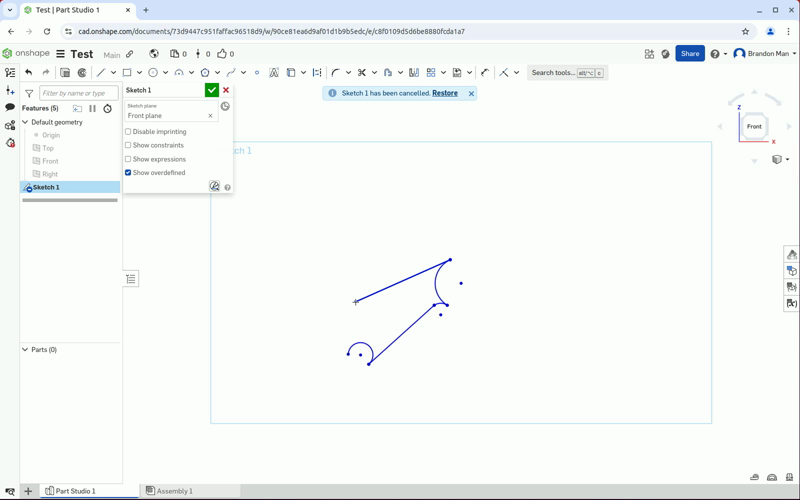
mouse_move(355, 301)
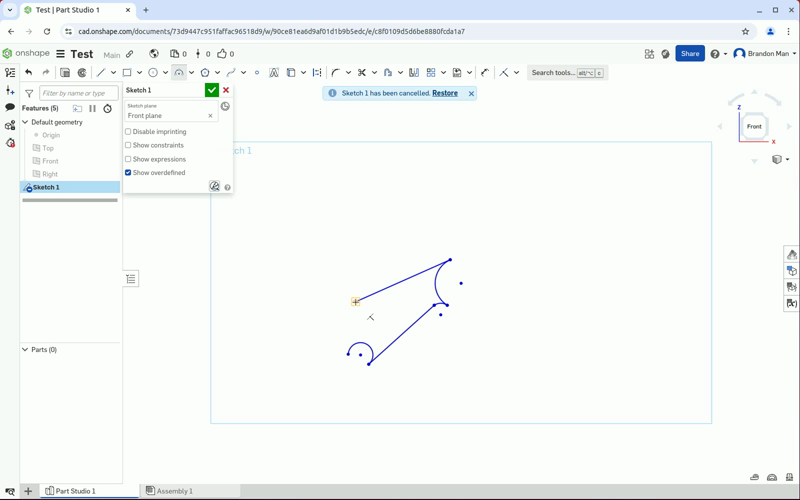
click(355, 301)
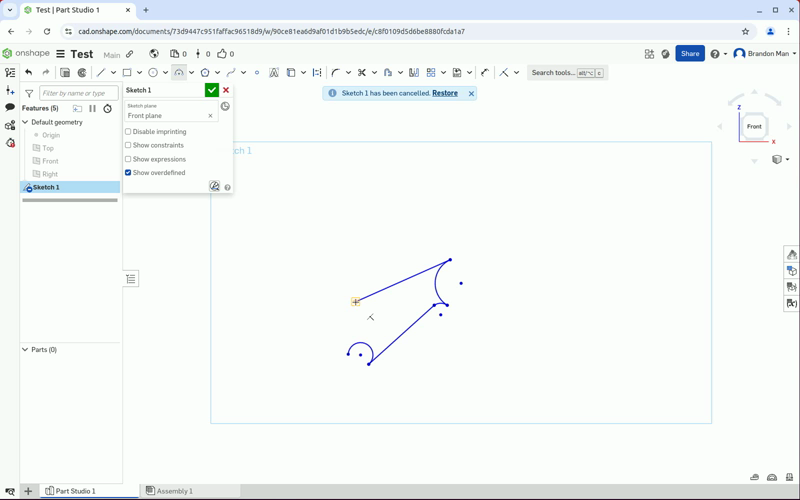
key_down(shift)
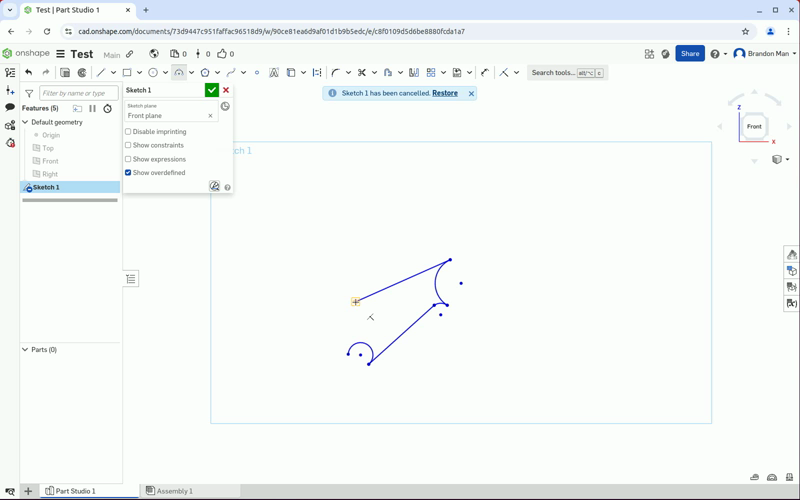
mouse_move(348, 313)
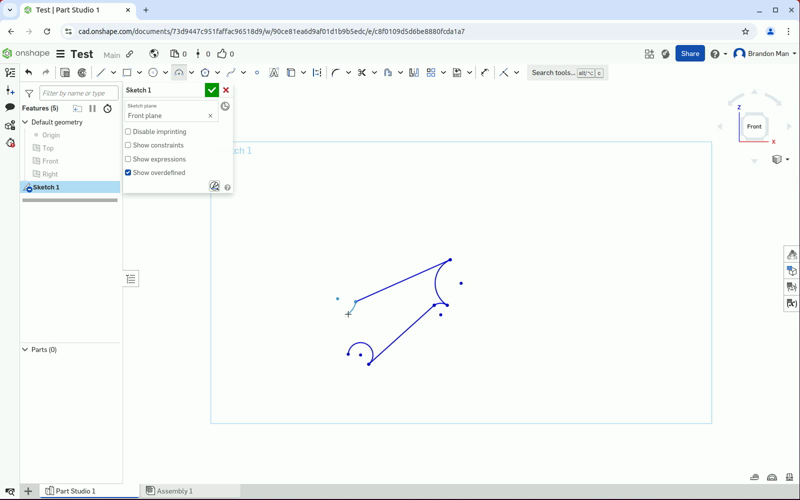
click(348, 313)
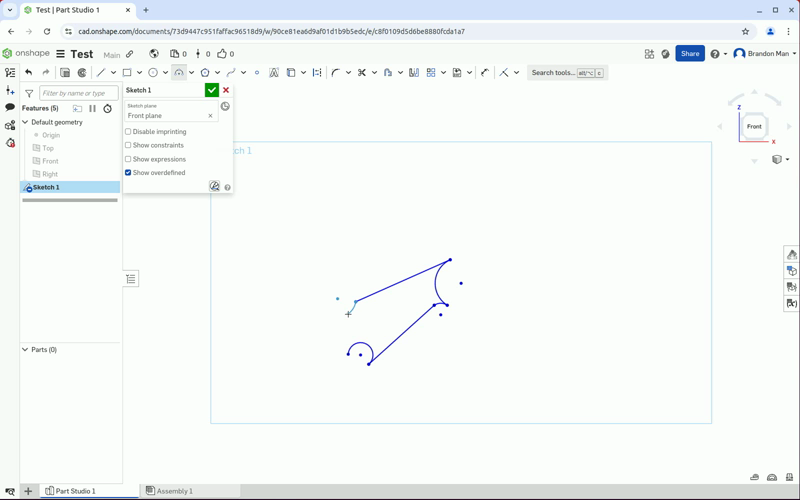
mouse_move(371, 320)
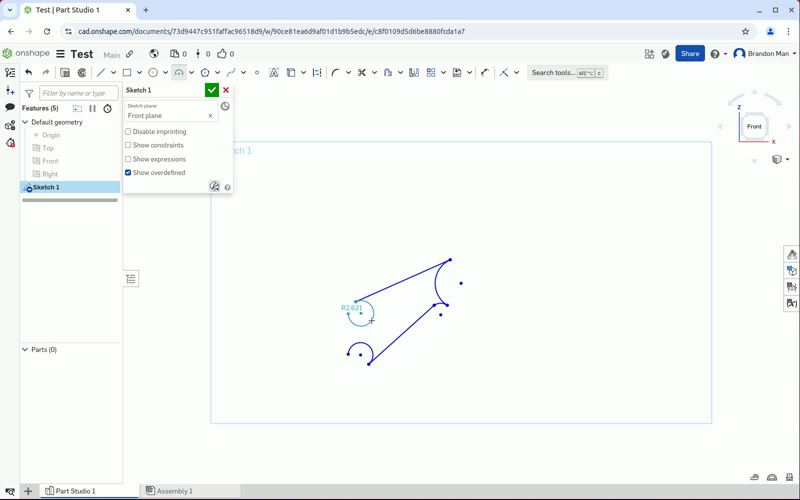
click(371, 320)
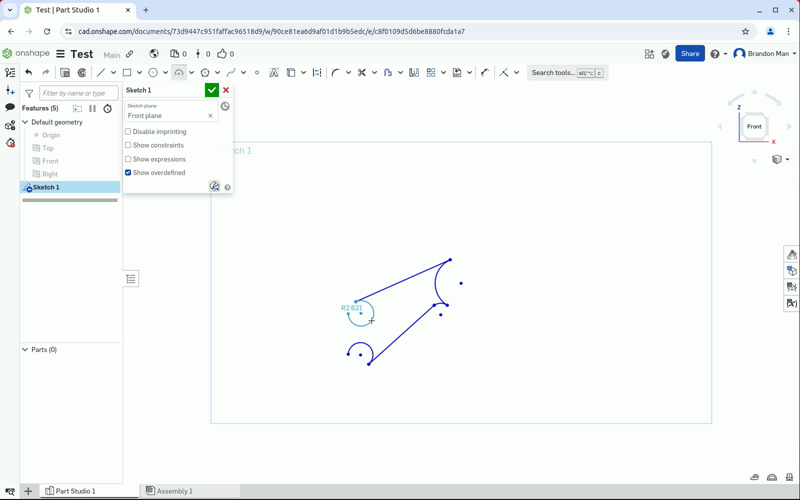
key_up(shift)
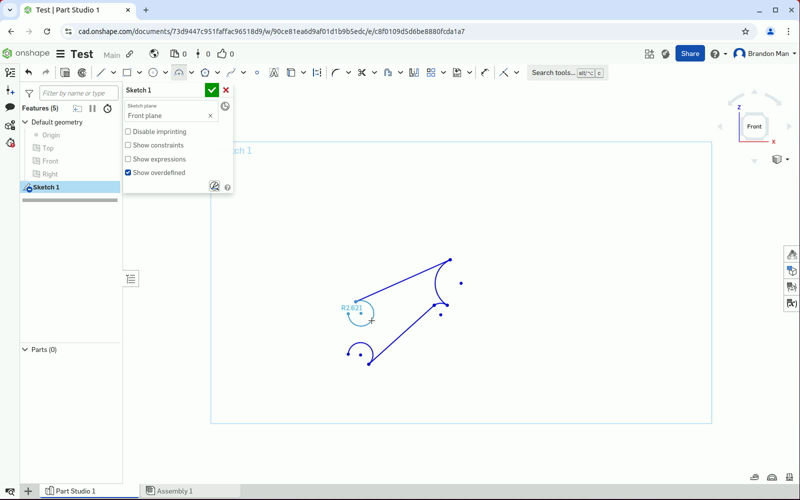
key(esc)
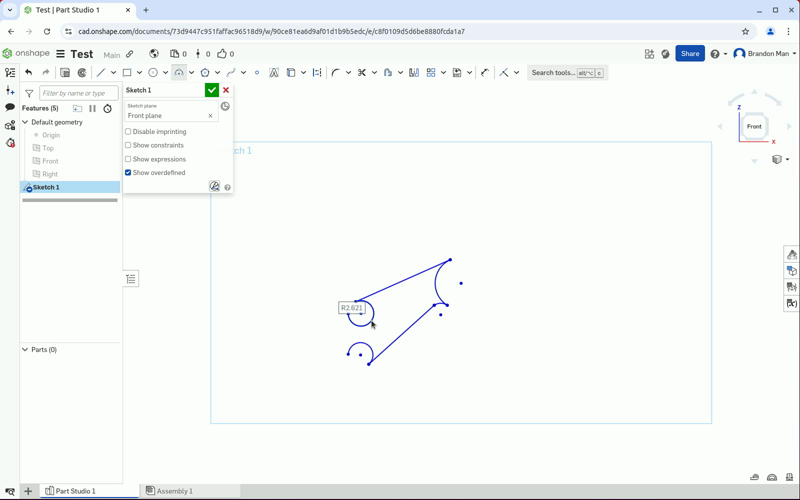
key(l)
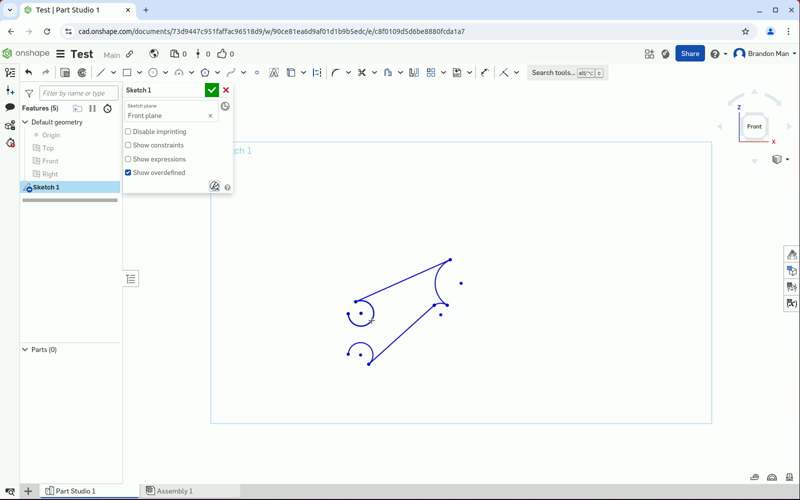
mouse_move(348, 313)
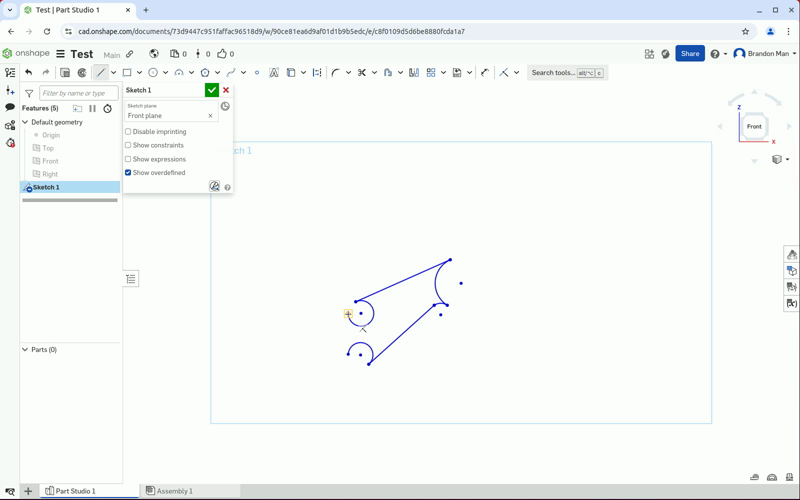
click(348, 313)
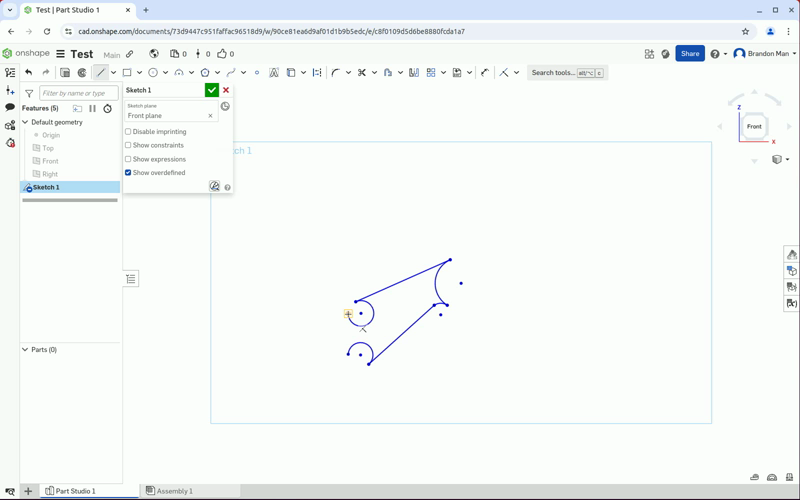
mouse_move(378, 313)
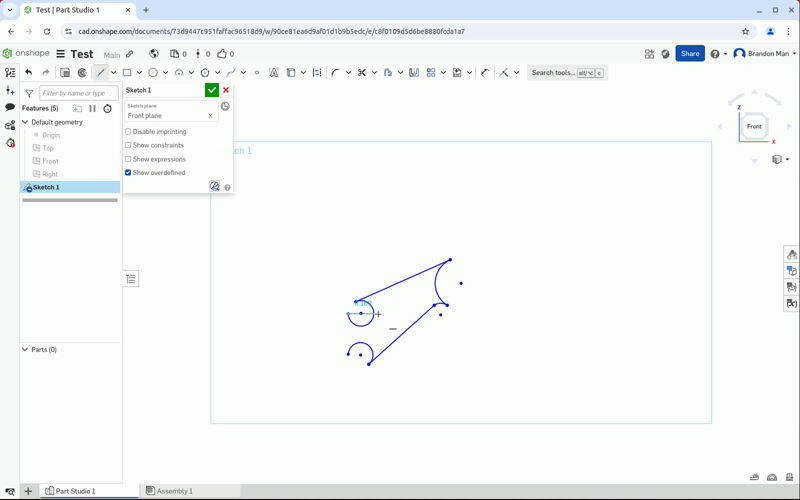
key_down(shift)
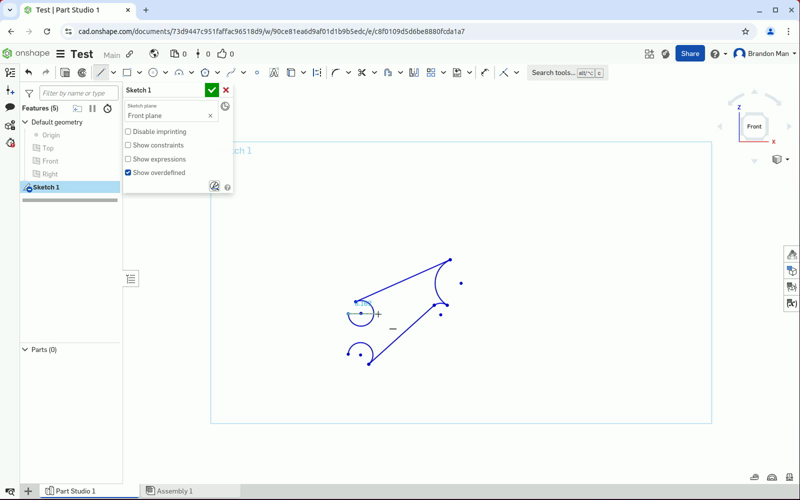
mouse_move(348, 354)
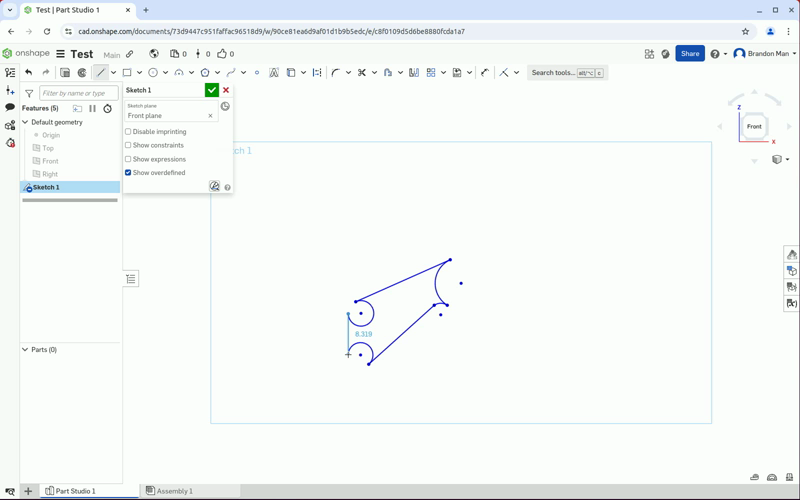
key_up(shift)
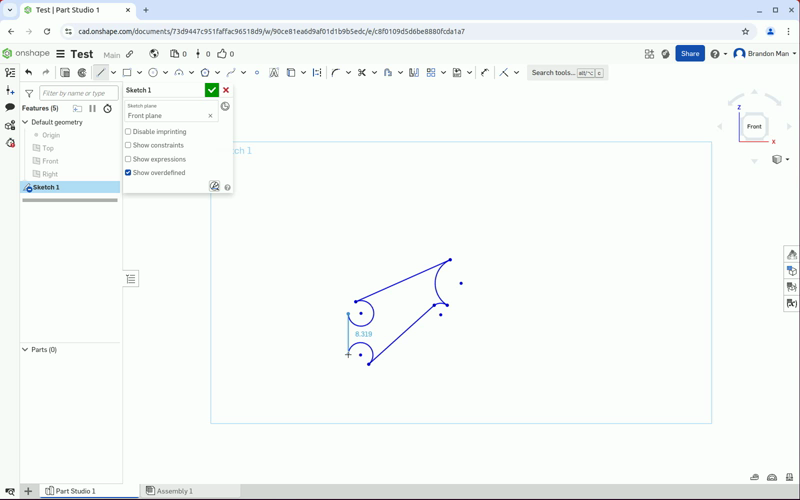
click(348, 354)
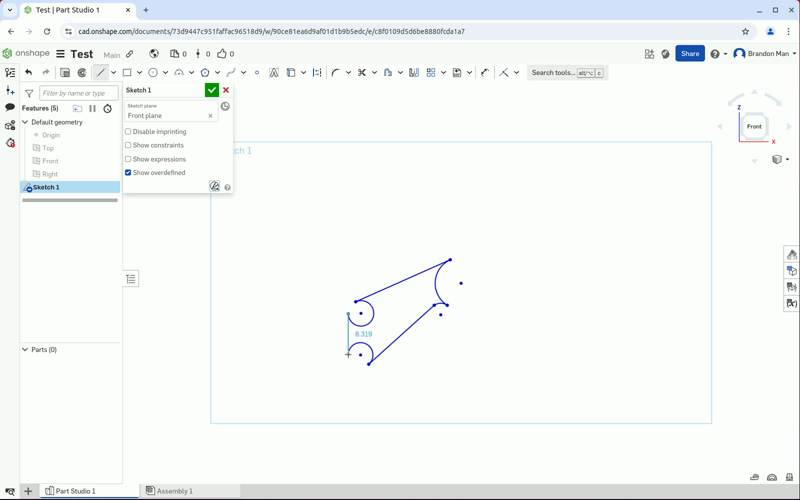
key(esc)
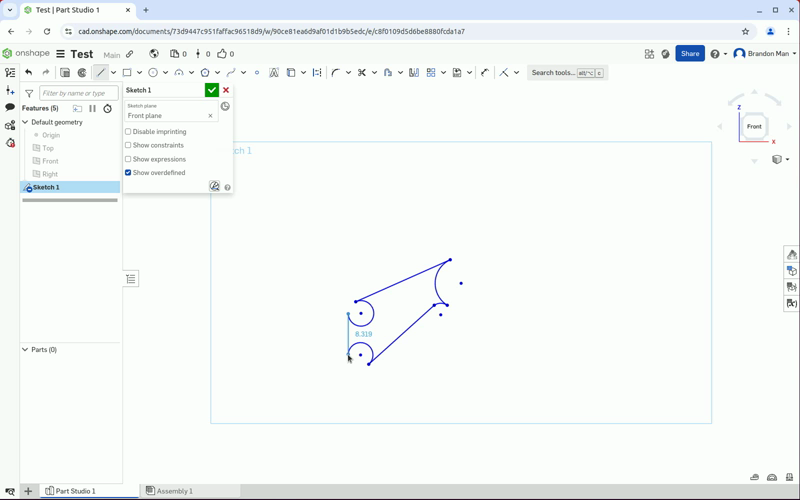
mouse_move(381, 301)
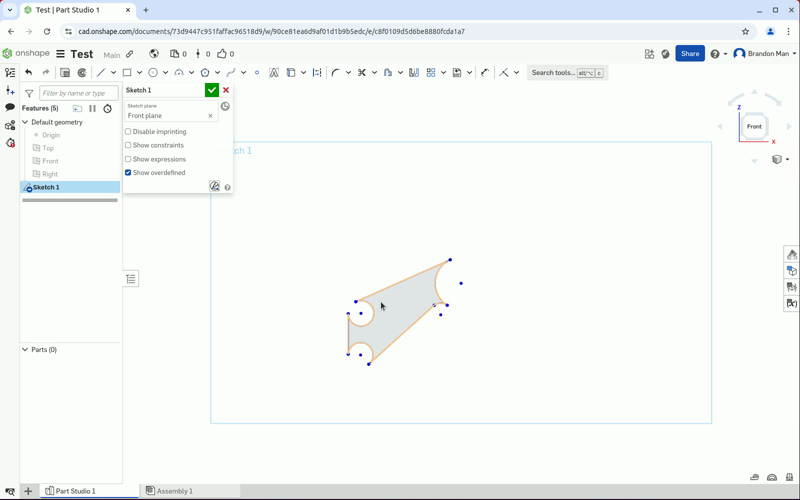
click(381, 301)
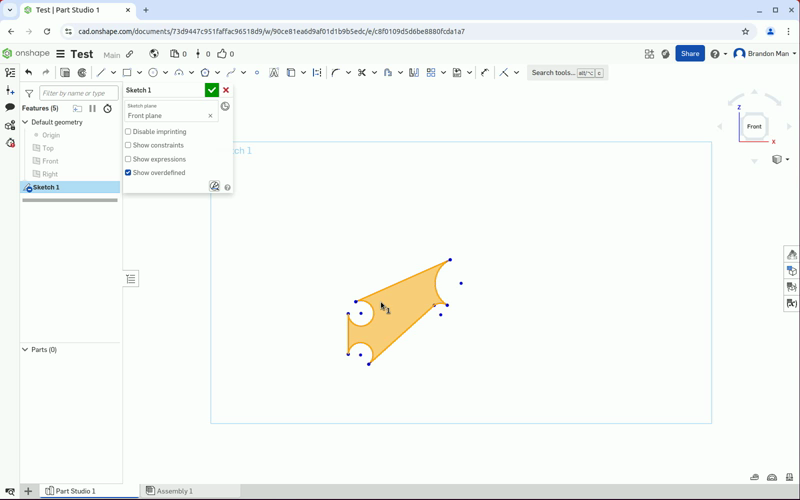
mouse_move(73, 352)
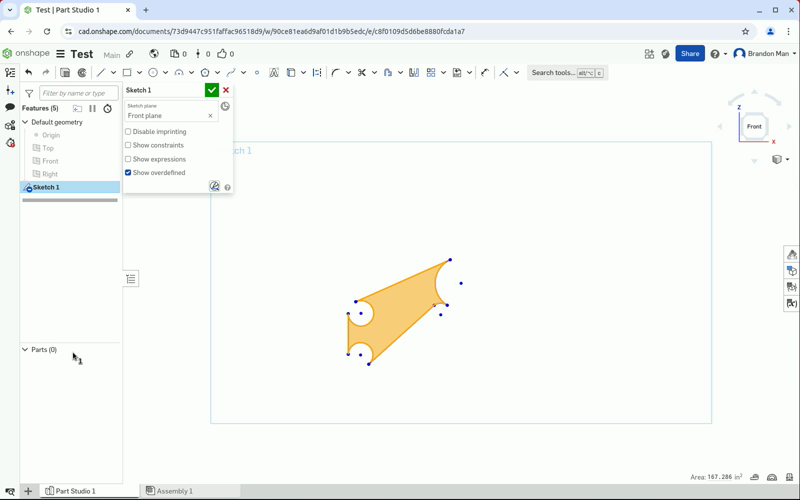
key(shift+y)
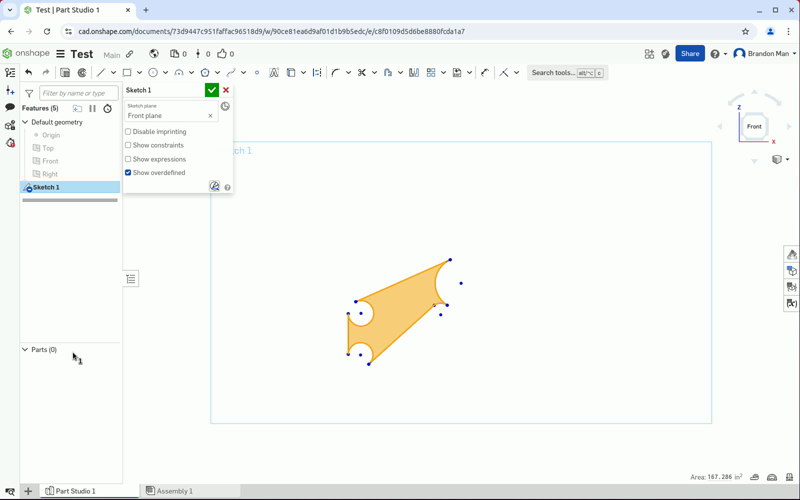
key(shift+e)
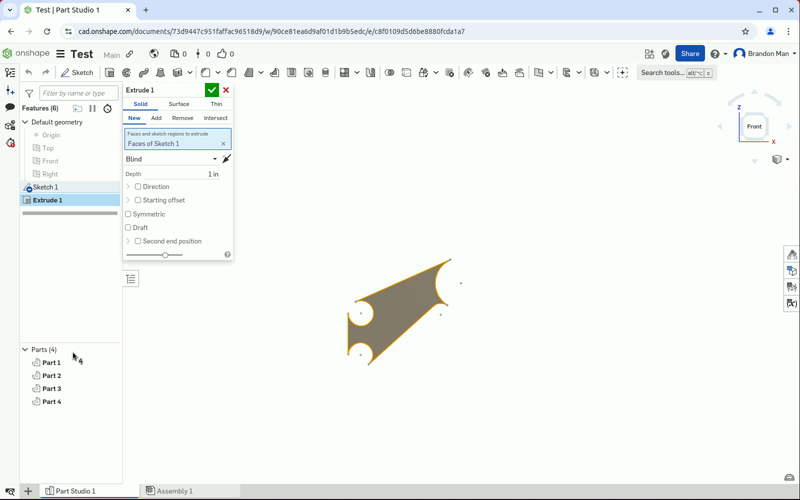
mouse_move(143, 106)
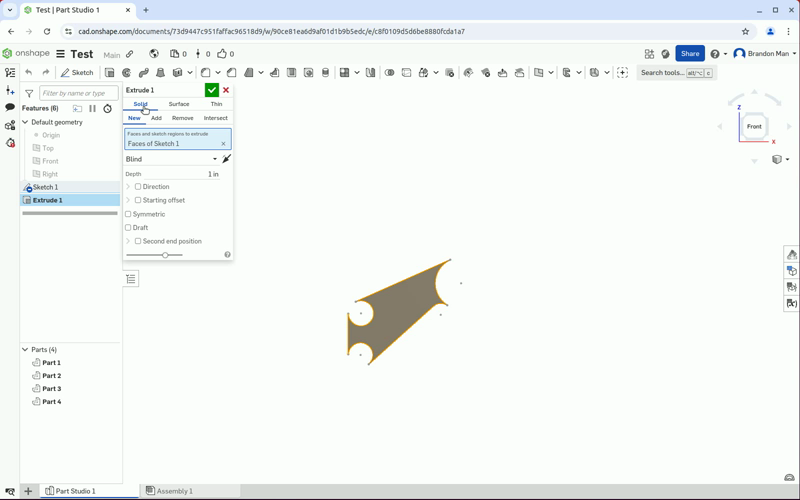
click(143, 106)
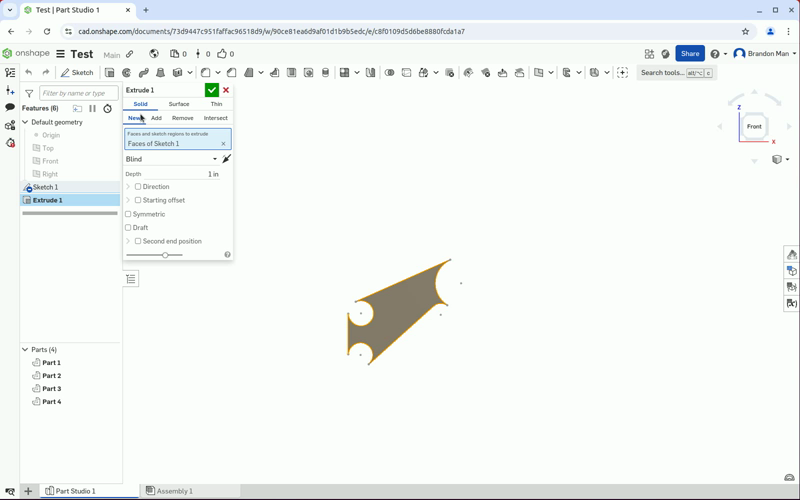
mouse_move(137, 120)
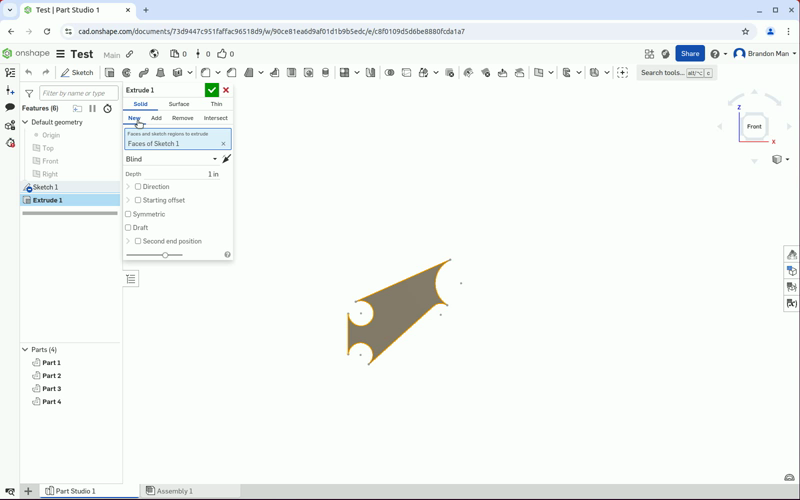
click(137, 120)
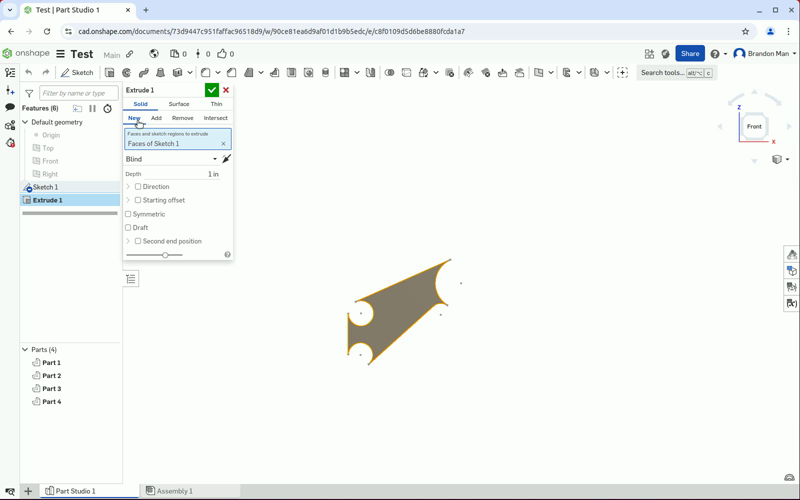
key(tab, 4)
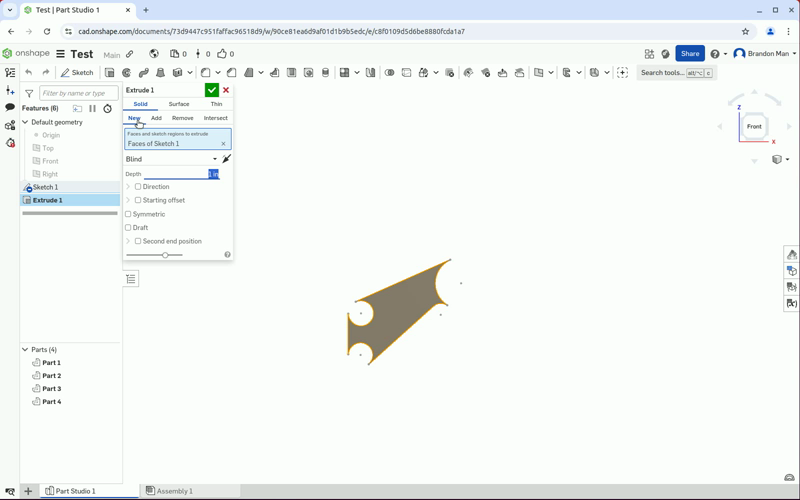
text(2.408)
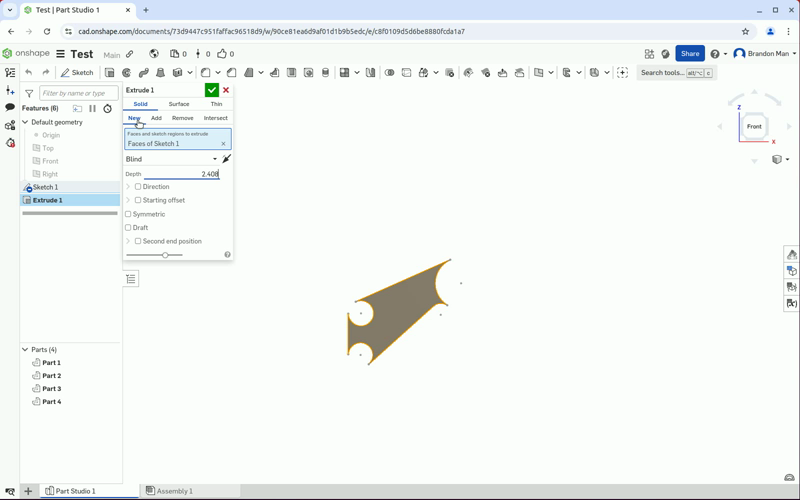
key(tab, 3)
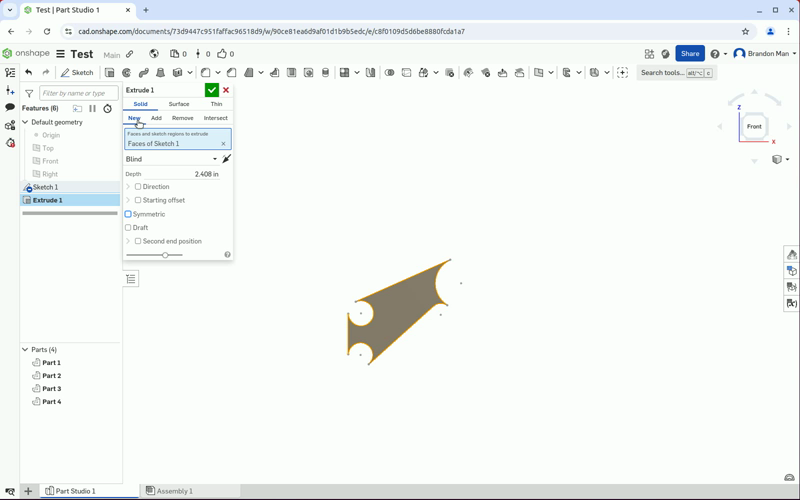
key(space)
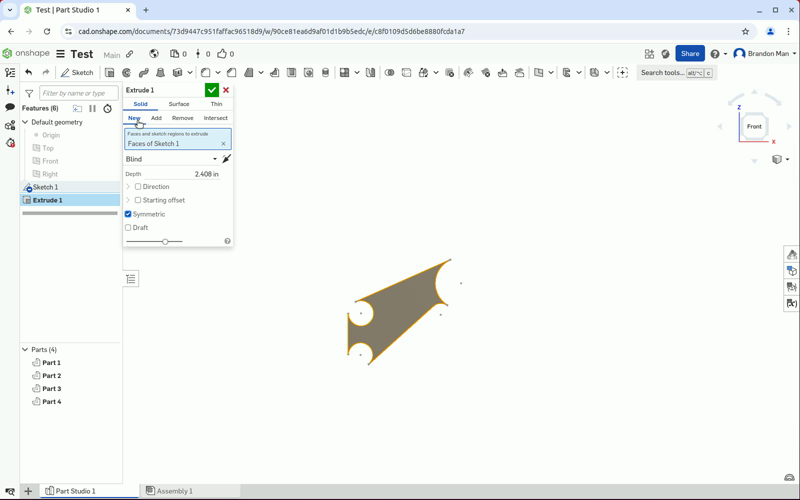
key(enter)
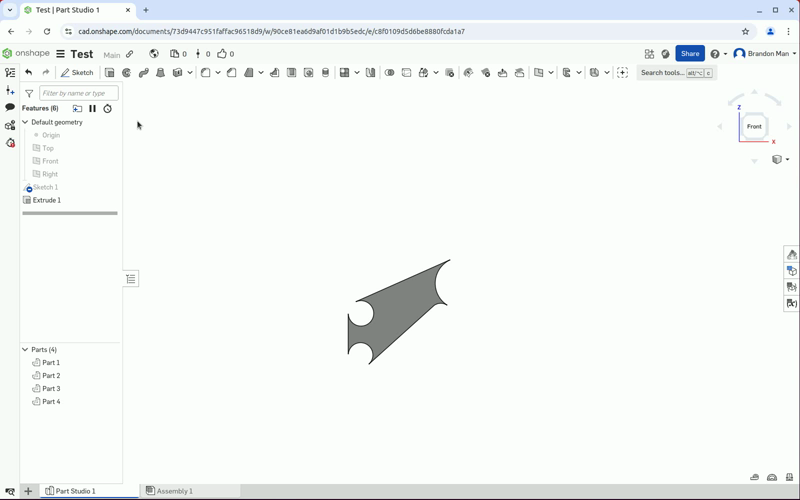
key(shift+h)
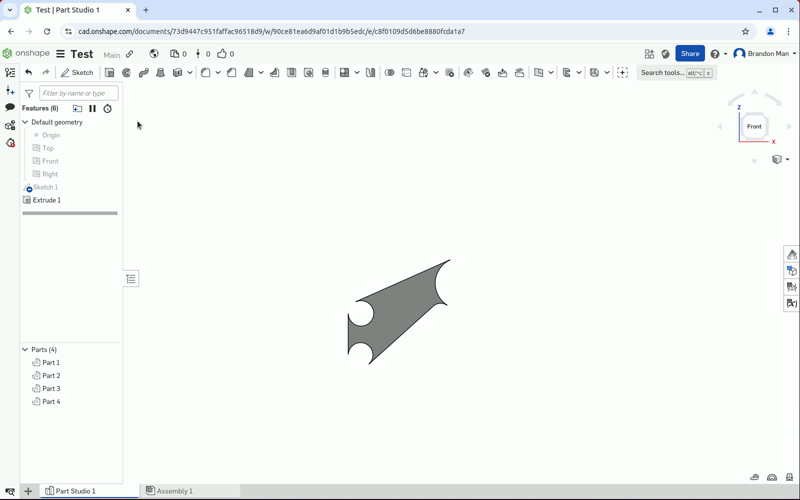
key(shift+h)
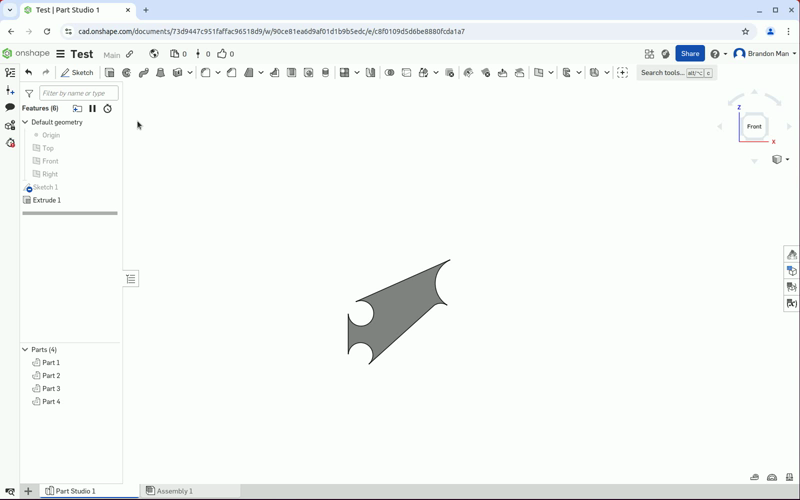
mouse_move(73, 189)
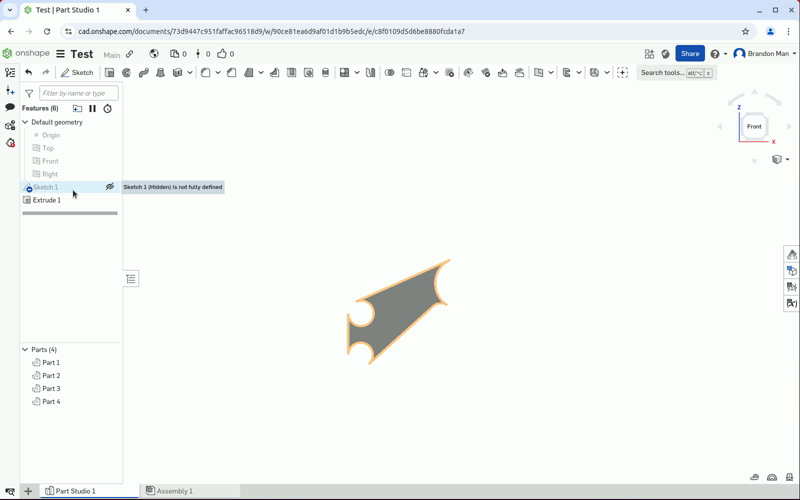
click(73, 189)
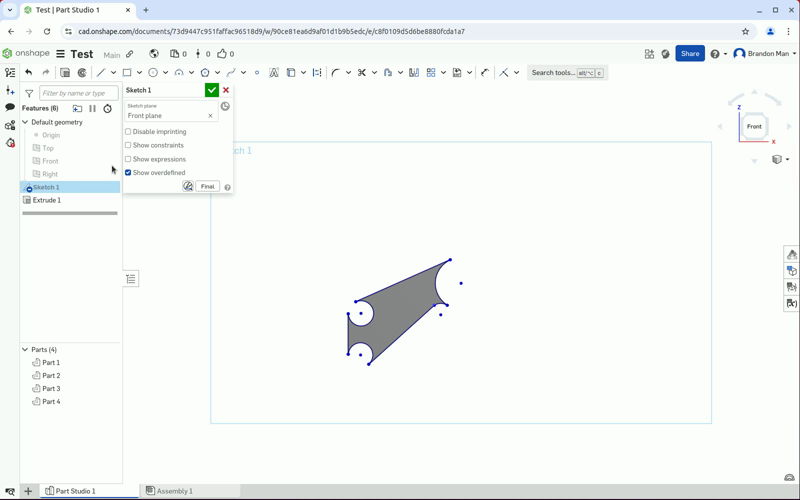
mouse_move(229, 92)
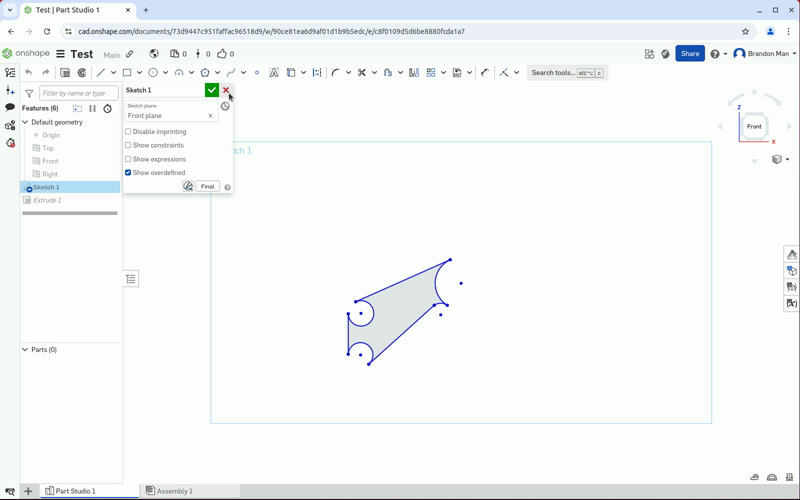
click(229, 92)
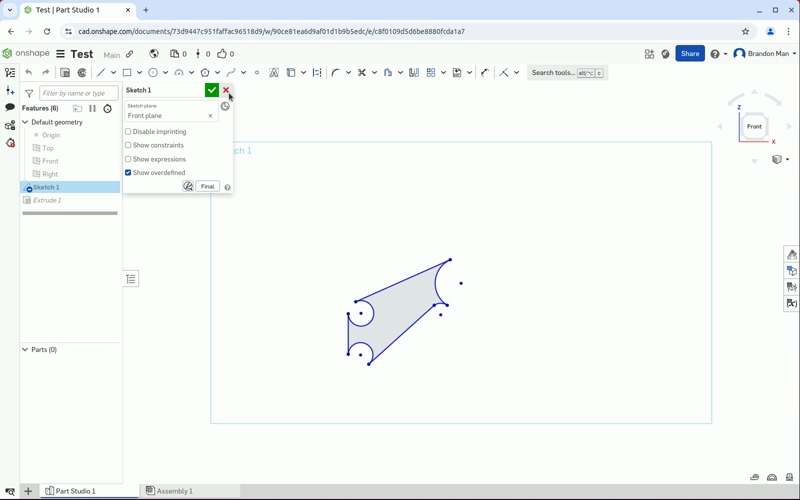
key(shift+s)
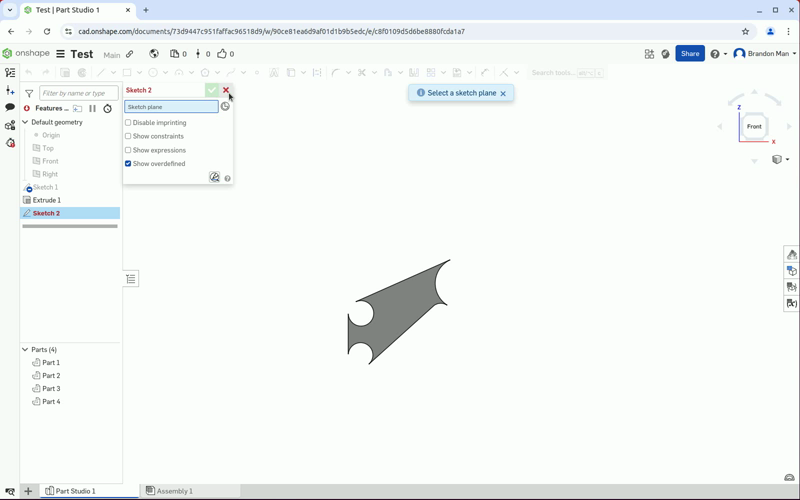
mouse_move(73, 163)
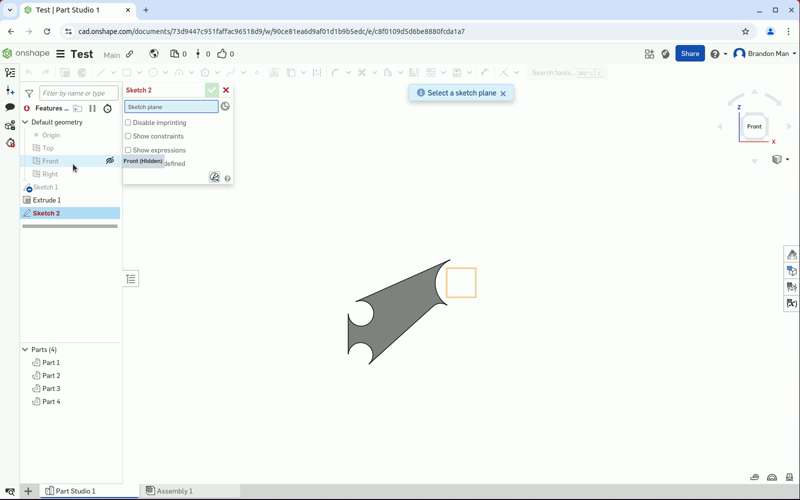
click(73, 163)
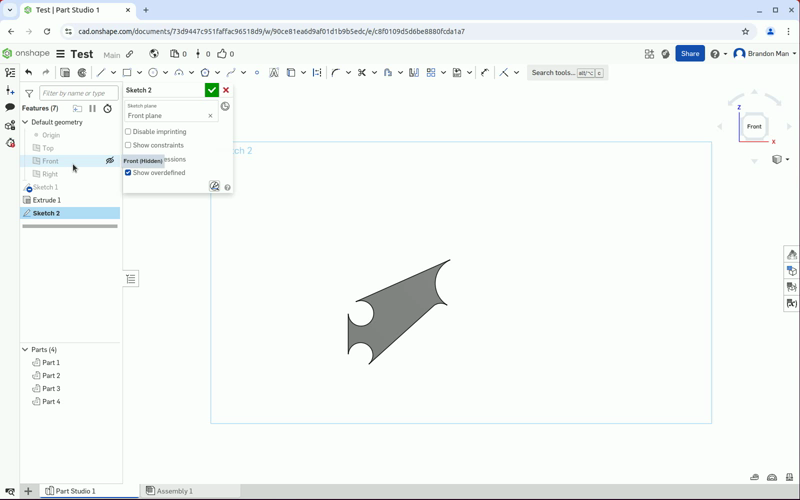
mouse_move(73, 352)
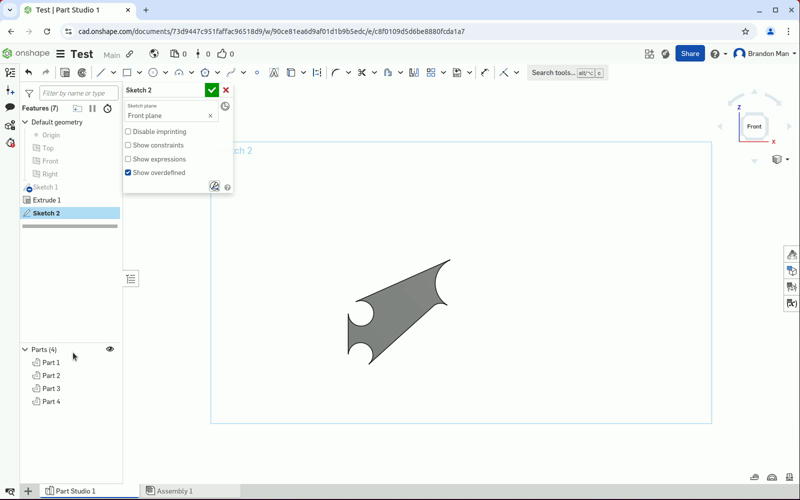
key(y)
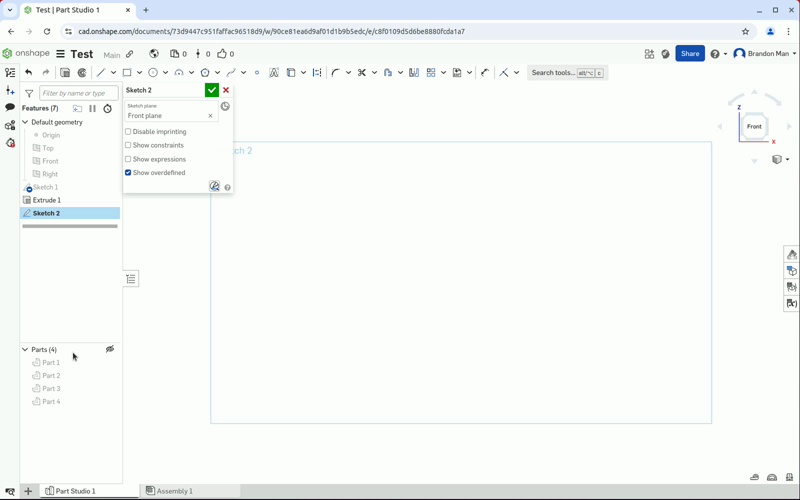
key(c)
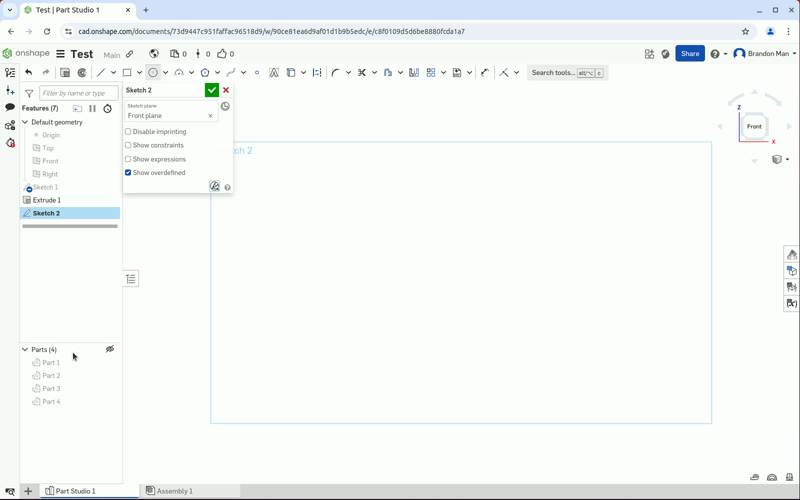
key_down(shift)
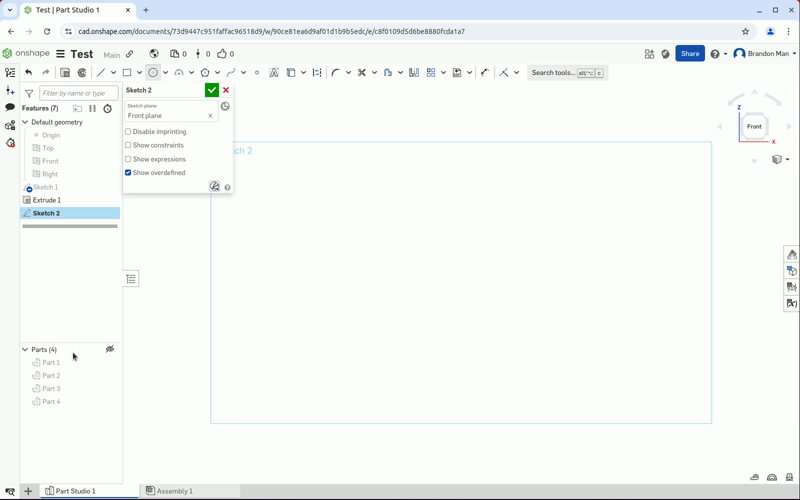
mouse_move(461, 282)
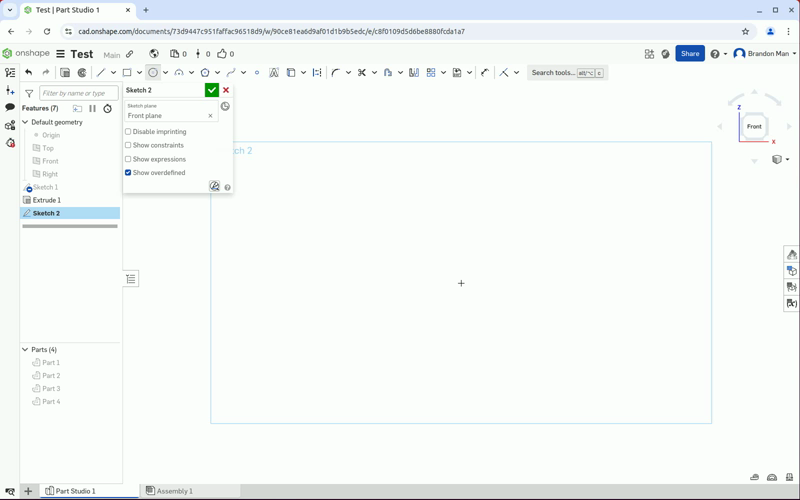
click(461, 282)
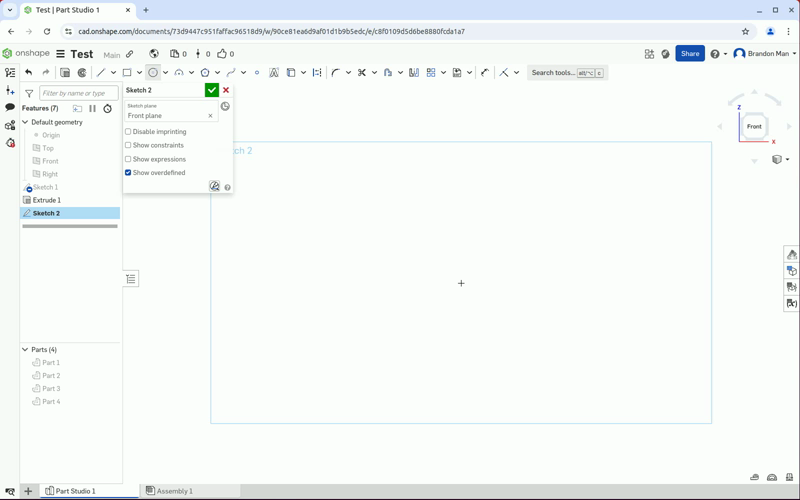
key_up(shift)
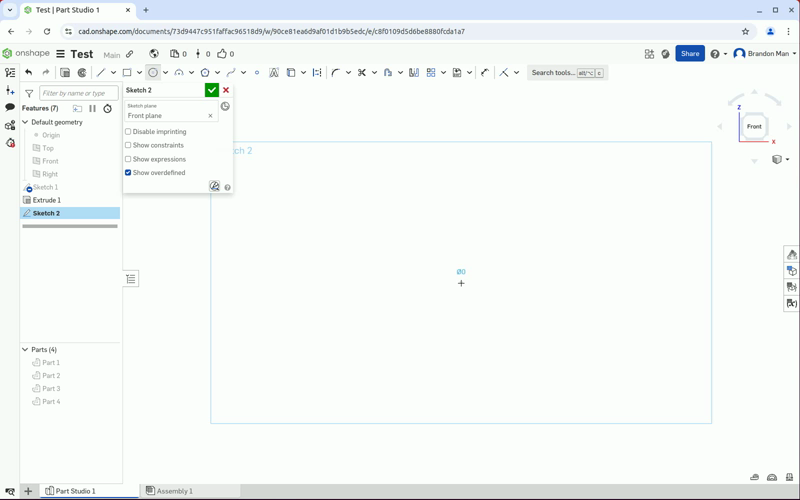
mouse_move(487, 282)
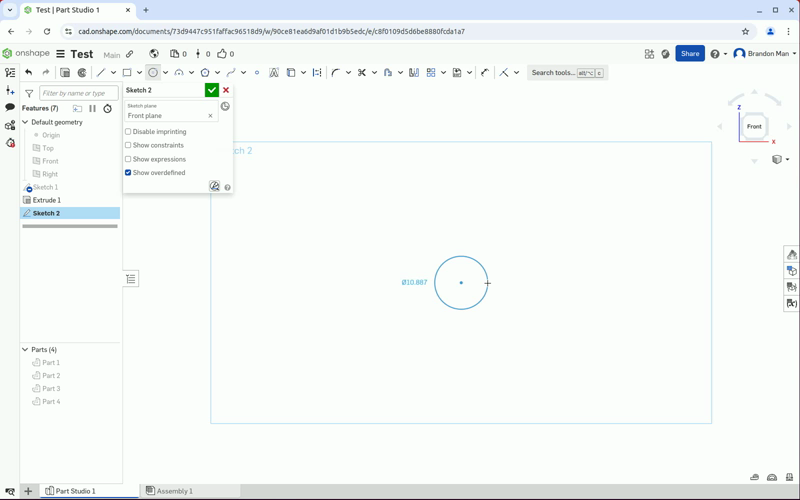
click(487, 282)
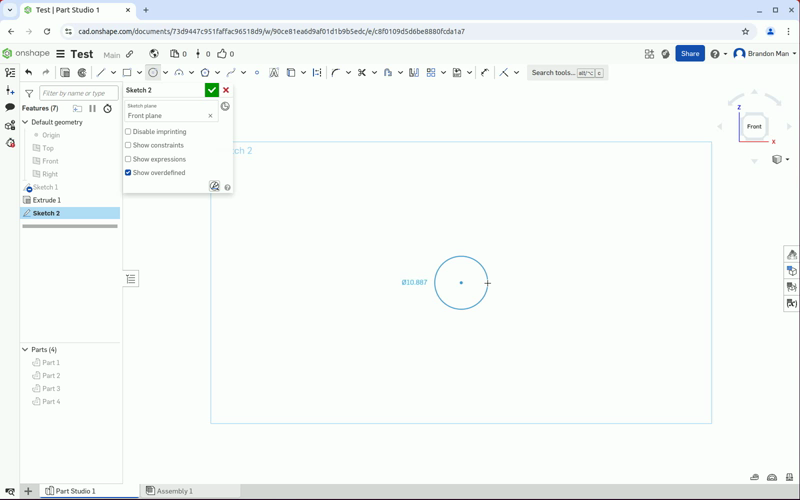
key(esc)
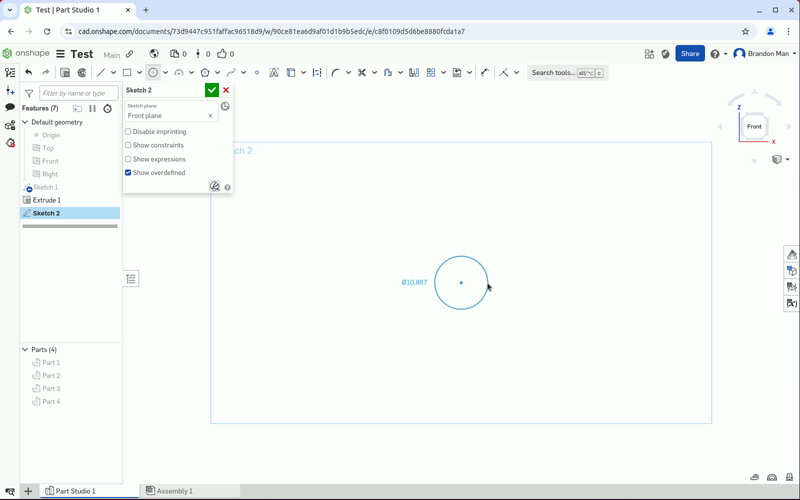
key(c)
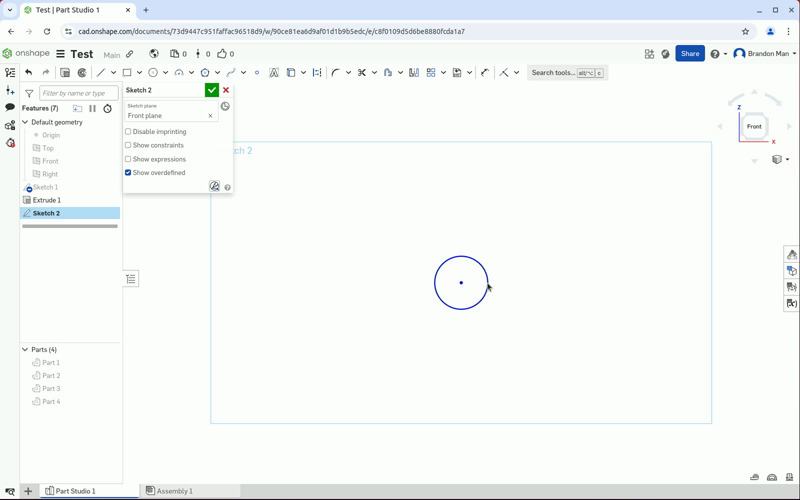
key_down(shift)
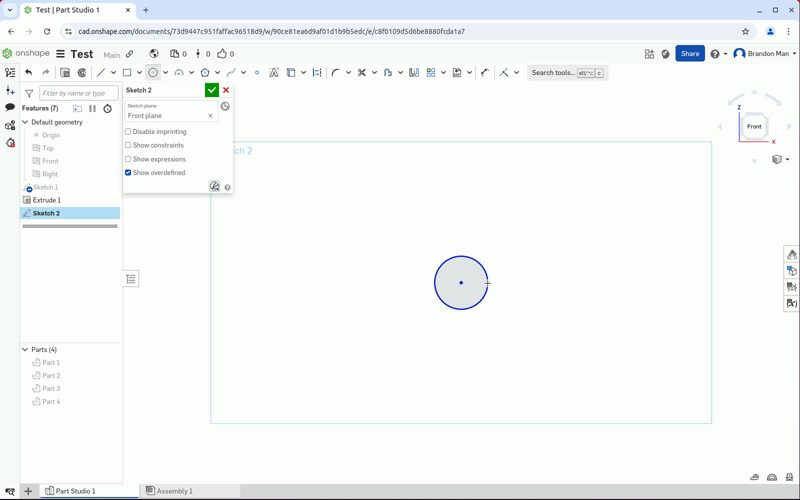
mouse_move(461, 282)
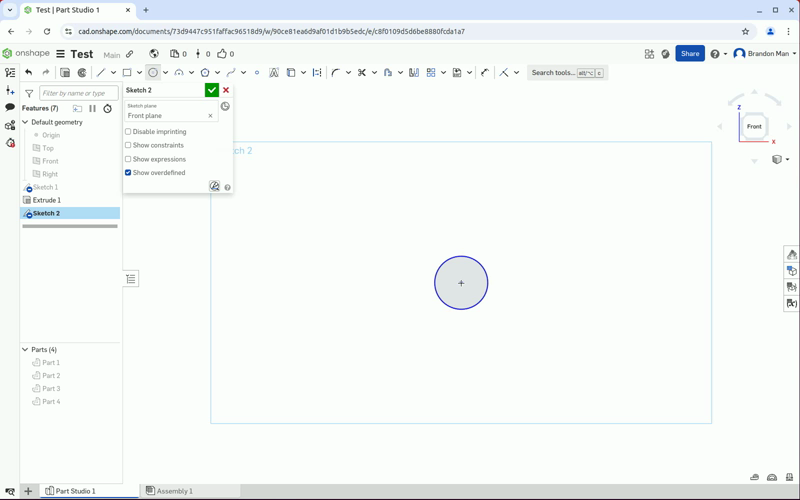
click(461, 282)
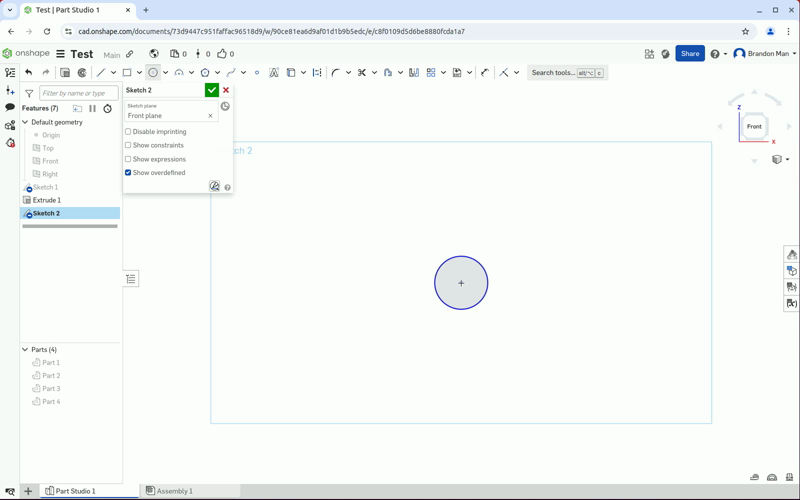
key_up(shift)
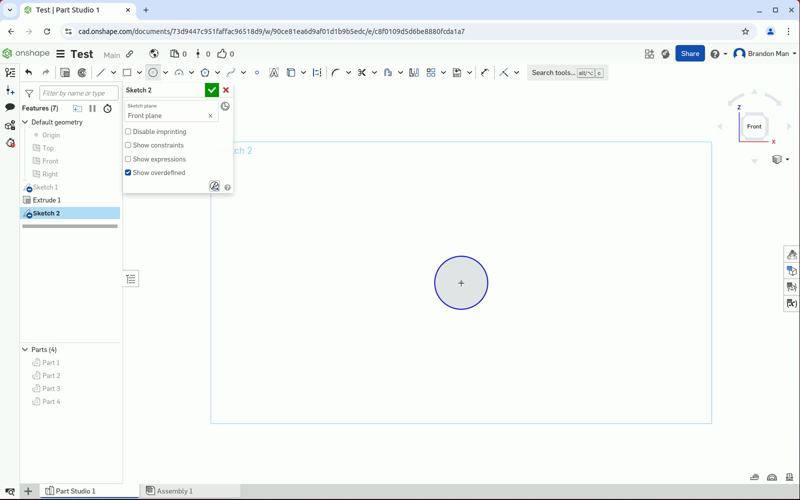
mouse_move(475, 282)
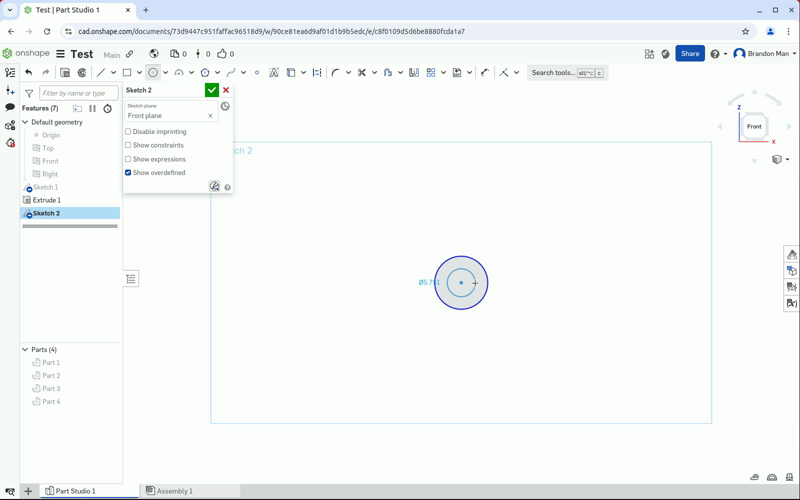
click(475, 282)
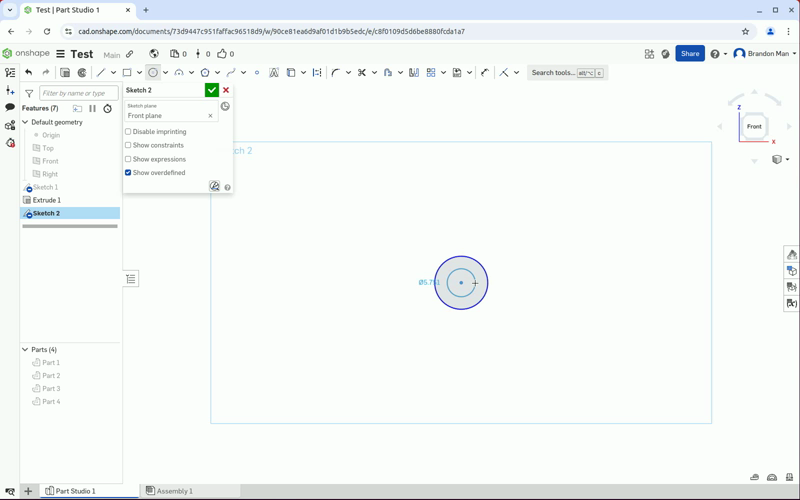
key(esc)
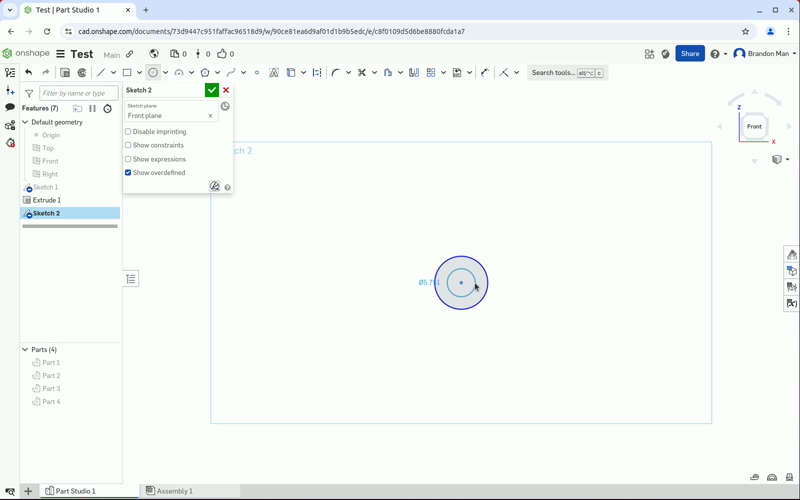
mouse_move(468, 301)
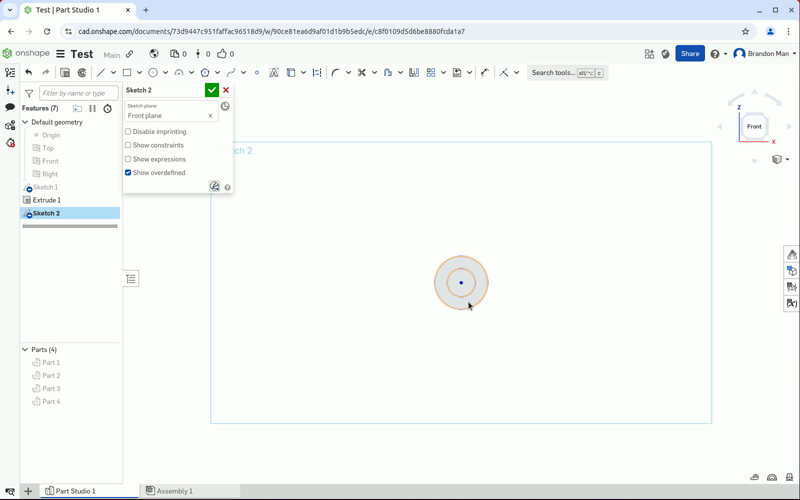
scroll(6)
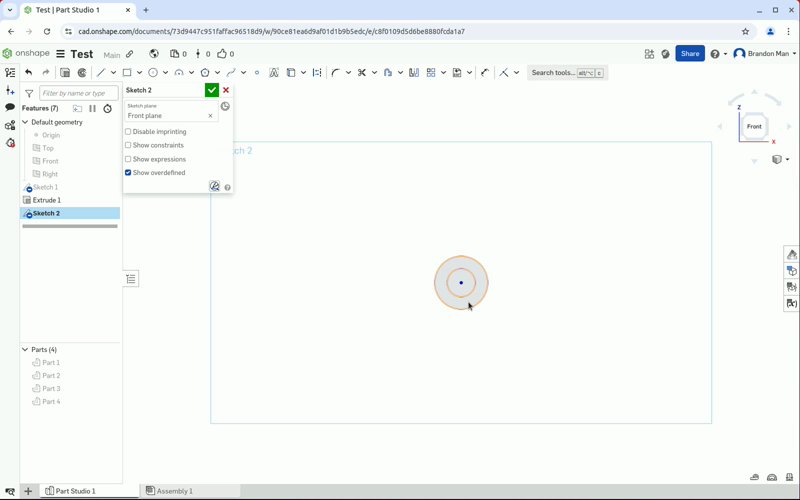
scroll(6)
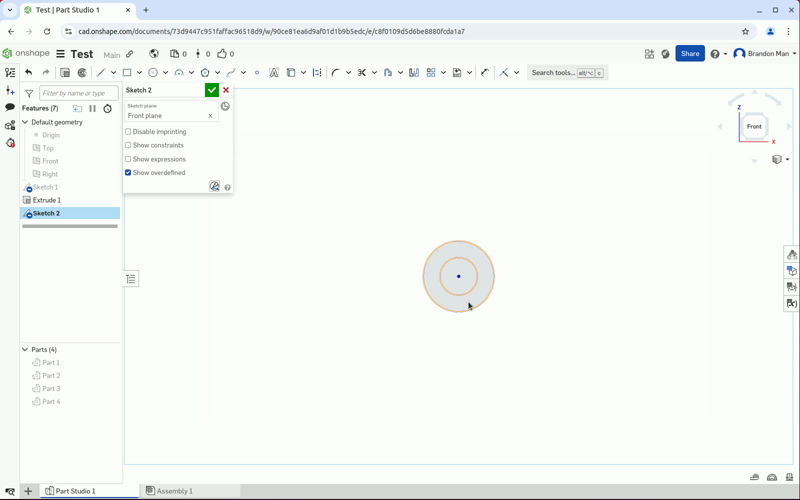
scroll(6)
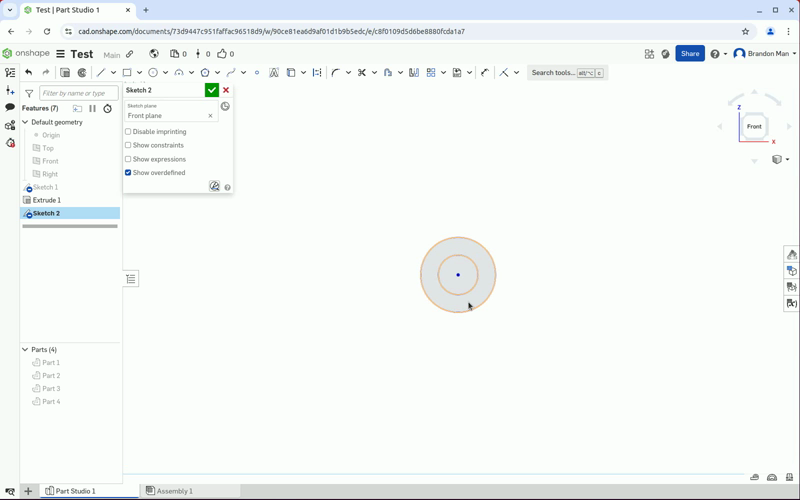
scroll(6)
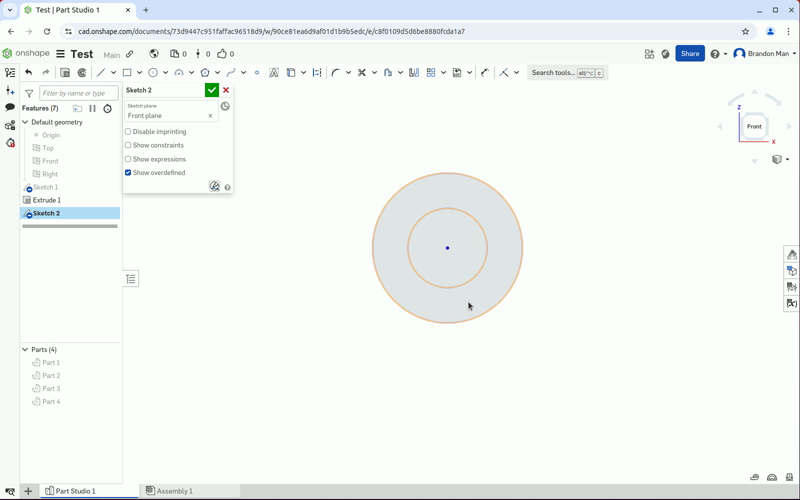
scroll(6)
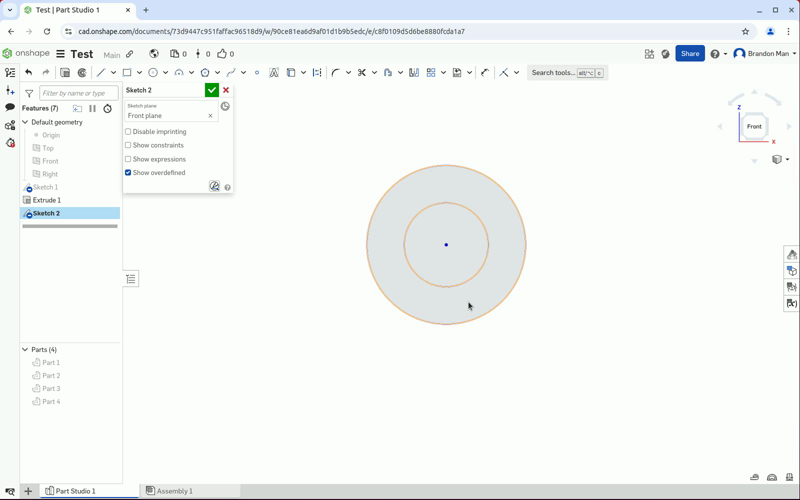
scroll(6)
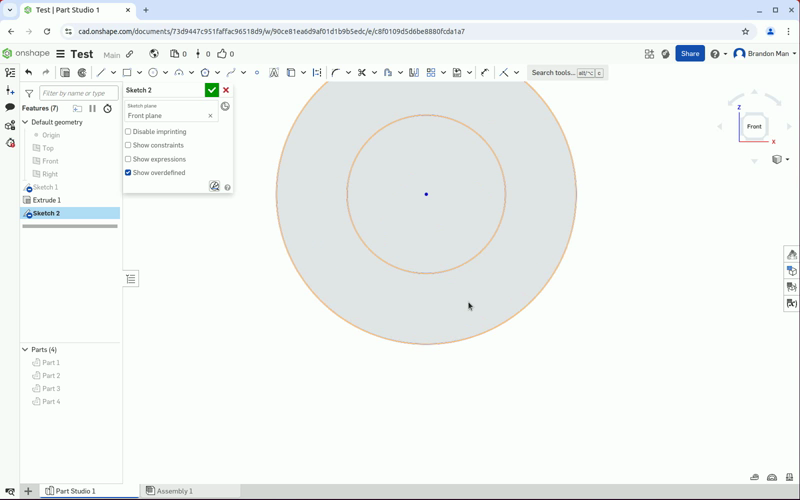
scroll(6)
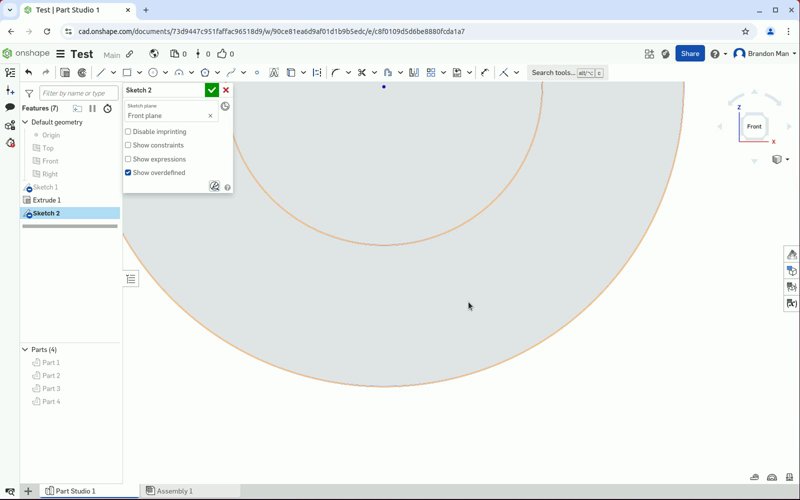
click(468, 301)
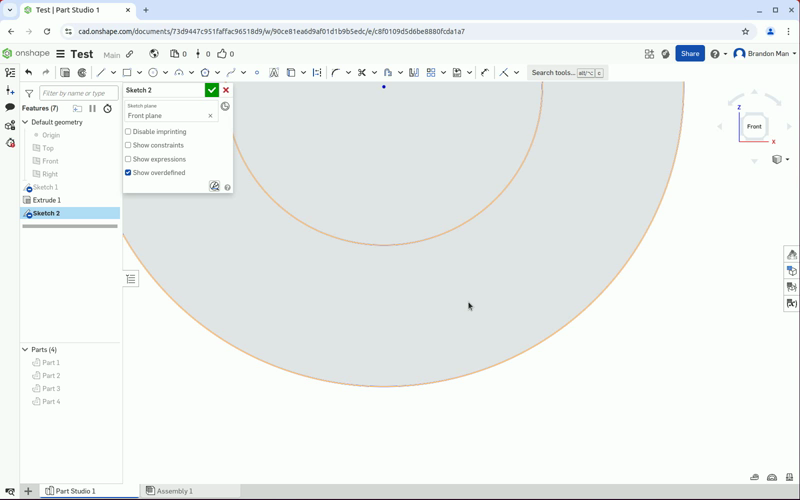
scroll(-6)
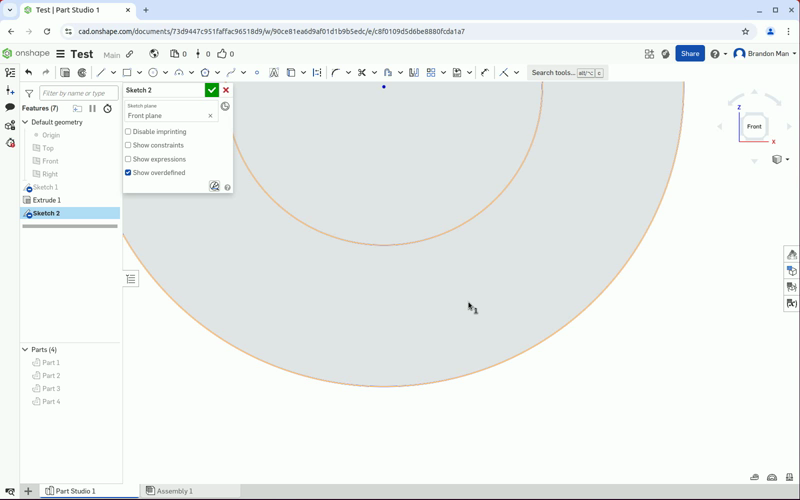
scroll(-6)
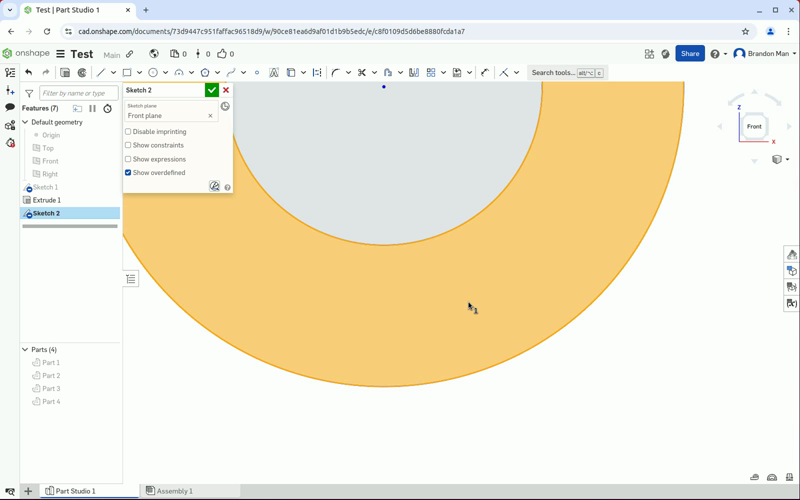
scroll(-6)
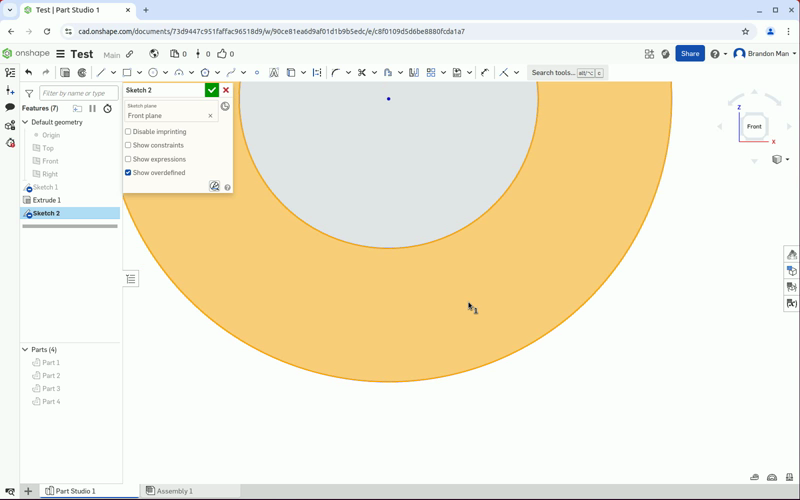
scroll(-6)
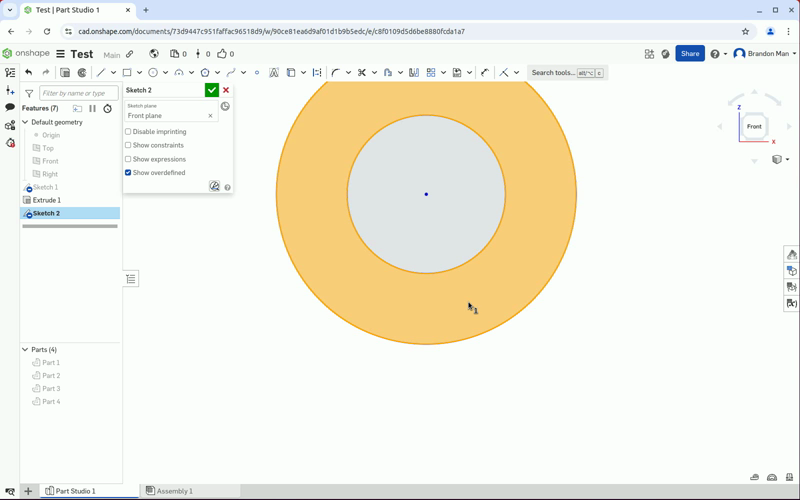
scroll(-6)
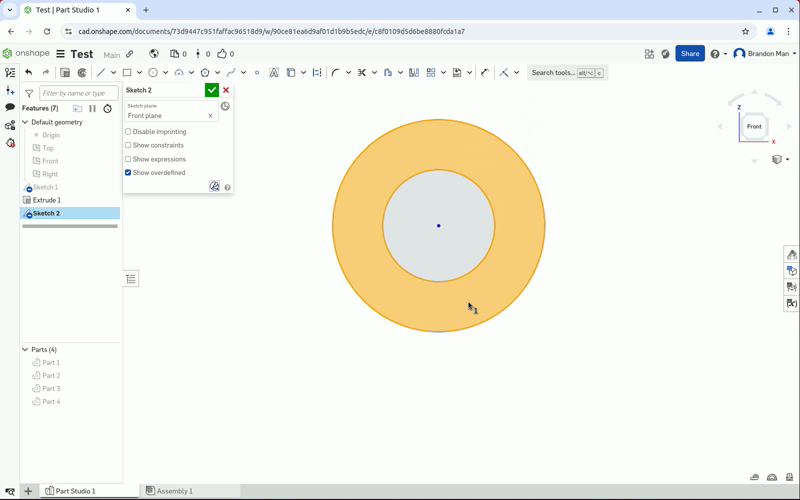
scroll(-6)
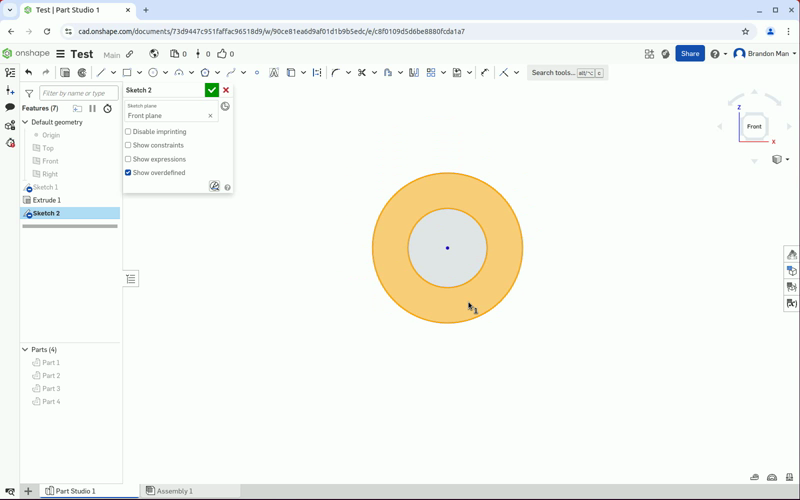
scroll(-6)
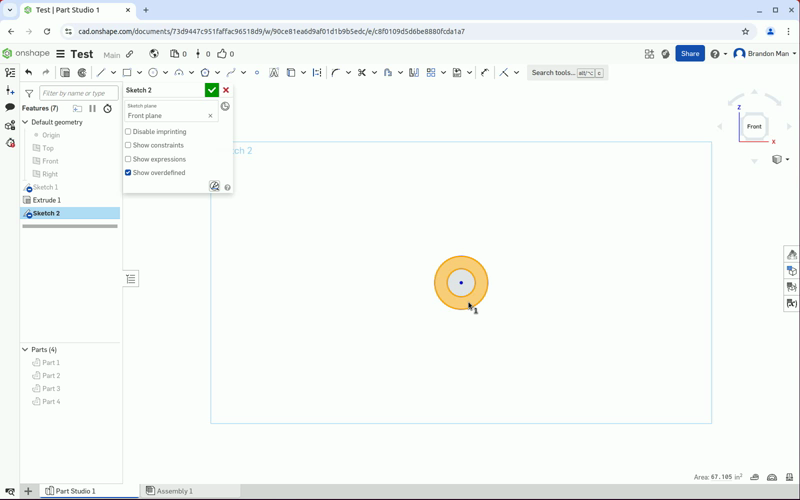
mouse_move(73, 352)
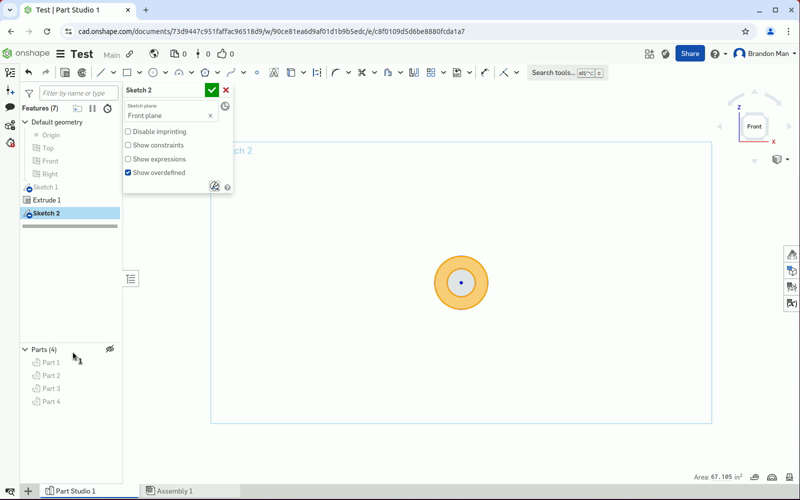
key(shift+y)
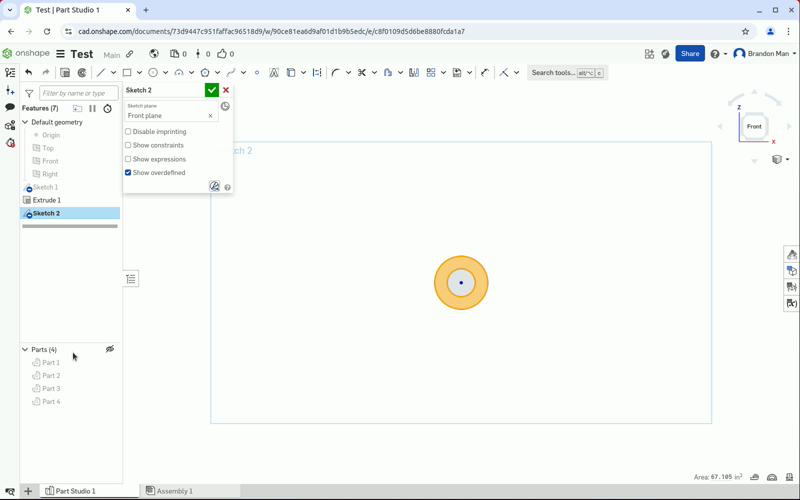
key(shift+e)
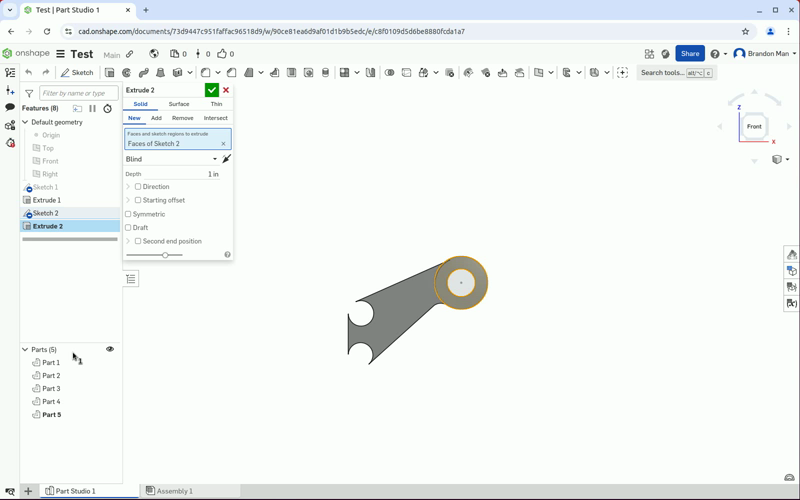
mouse_move(143, 106)
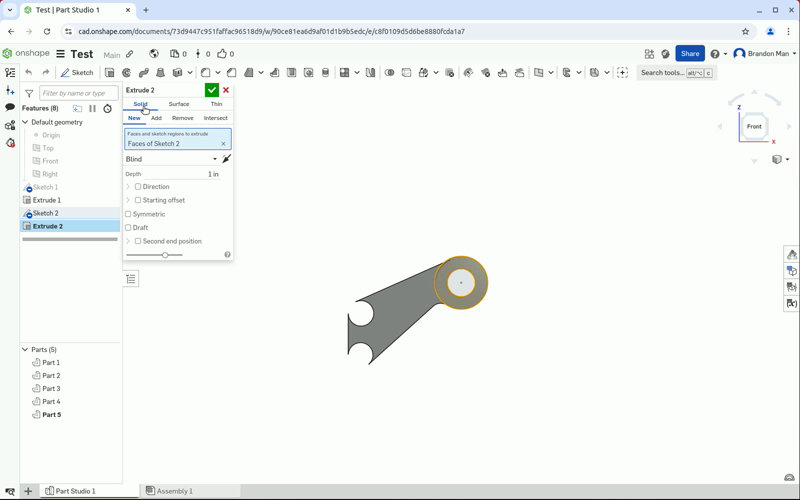
click(143, 106)
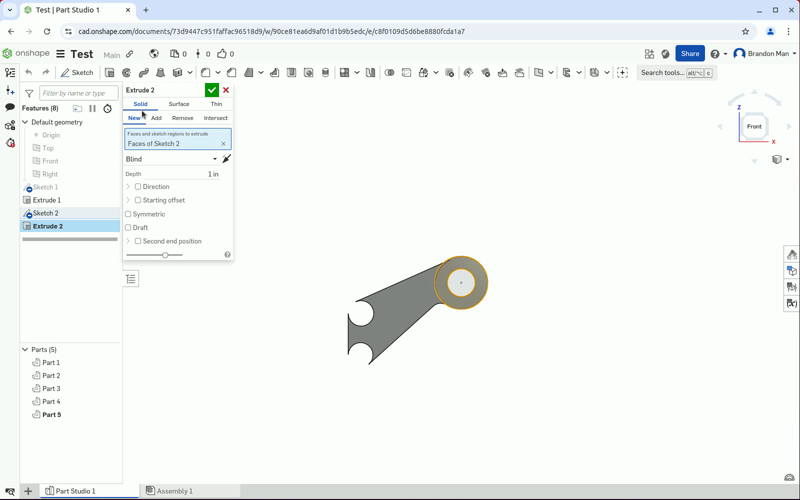
mouse_move(137, 120)
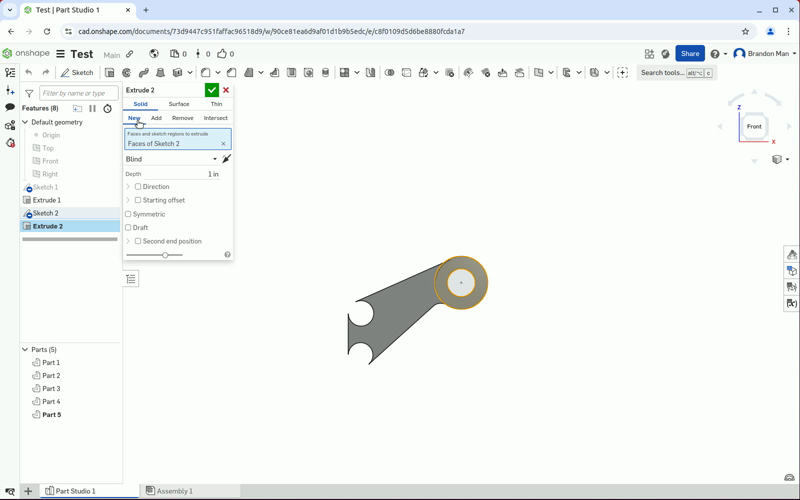
click(137, 120)
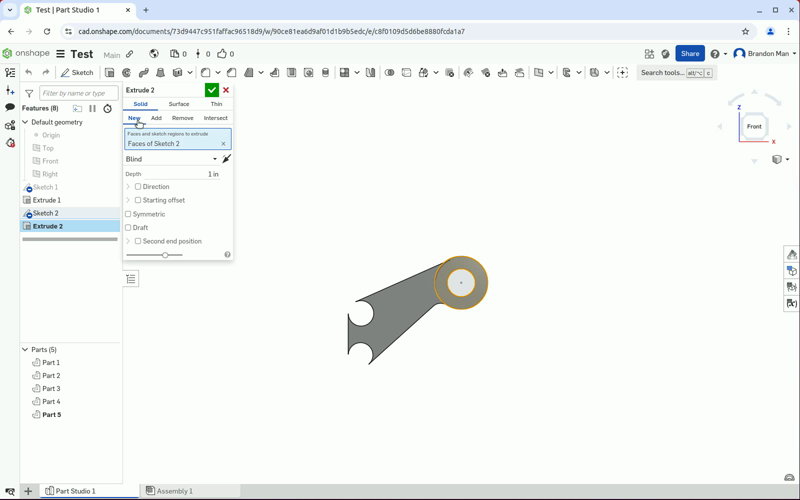
key(tab, 4)
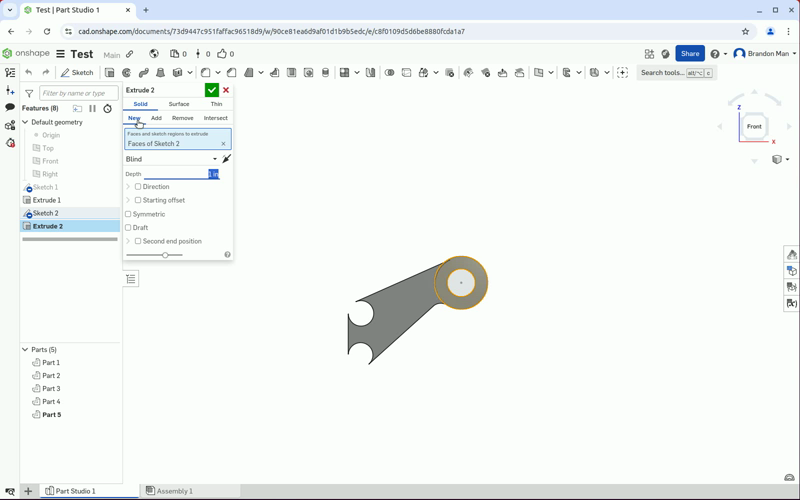
text(8.184)
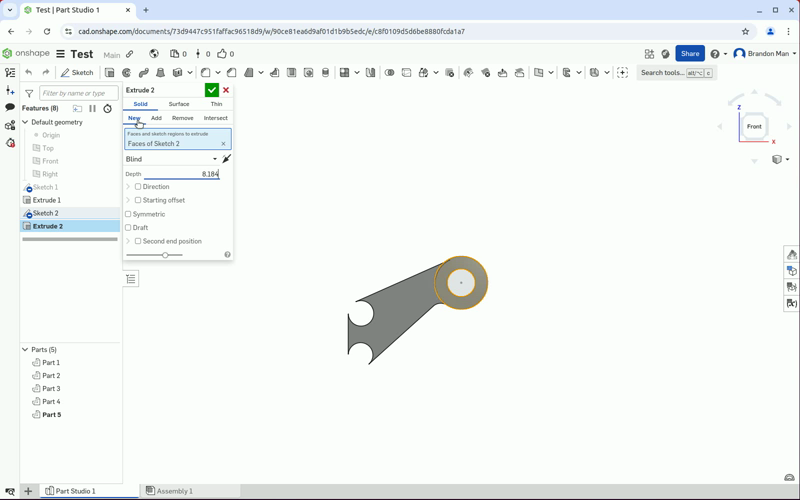
key(tab, 3)
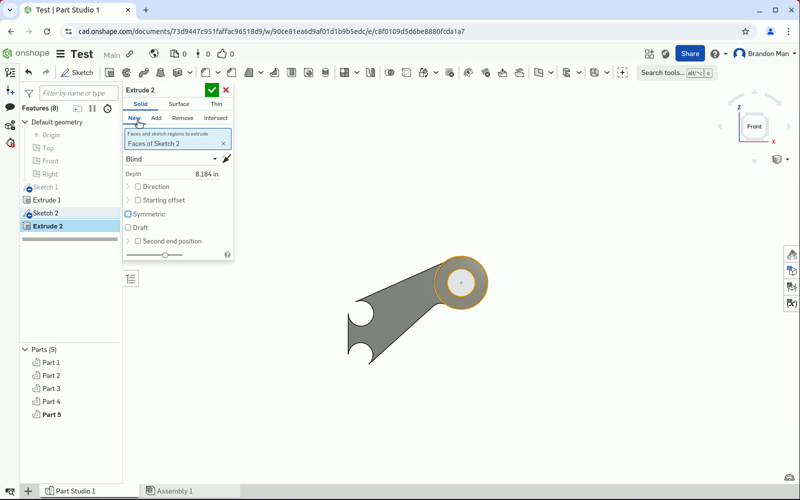
key(space)
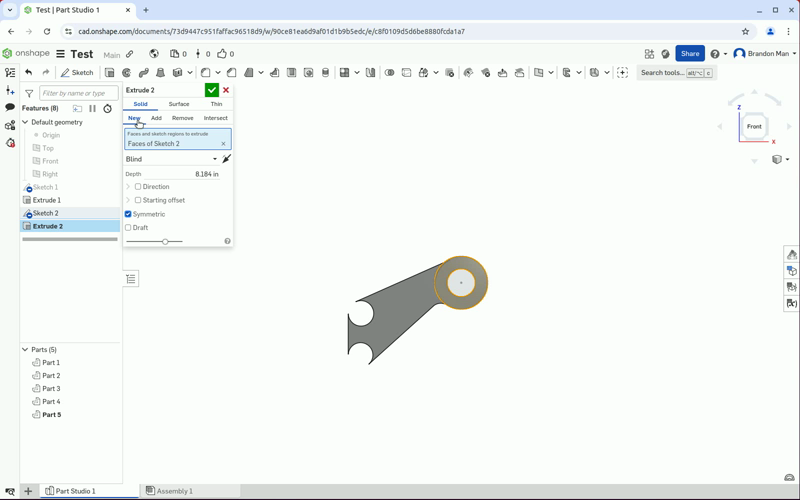
key(enter)
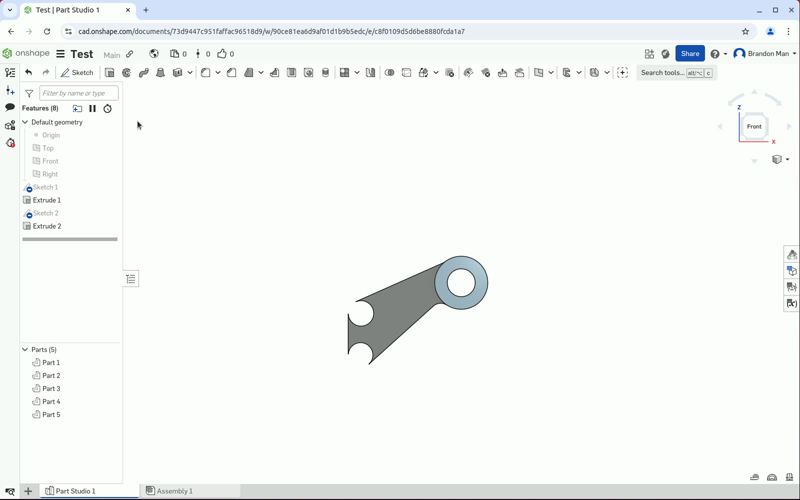
key(shift+h)
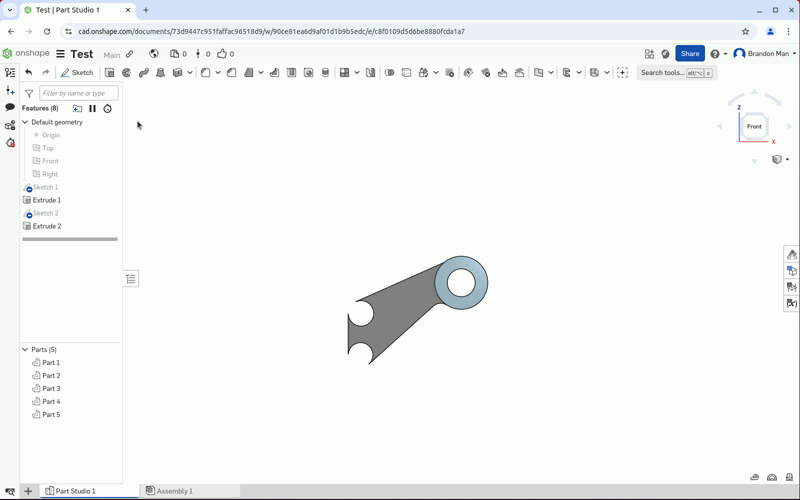
key(shift+h)
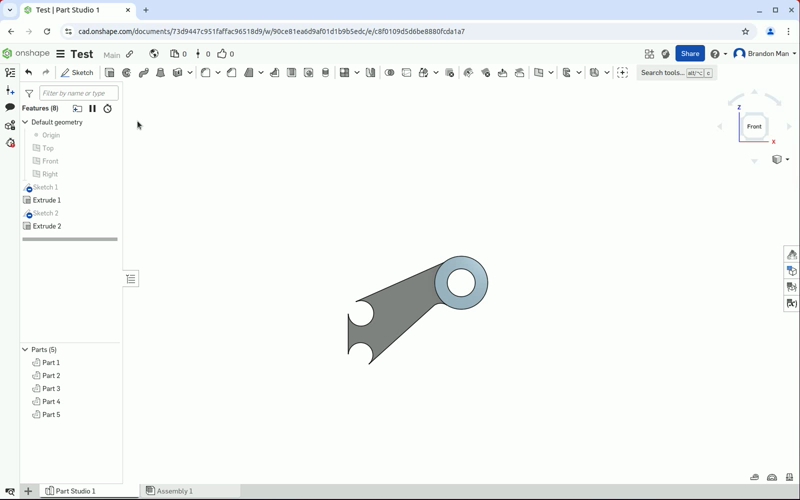
mouse_move(73, 189)
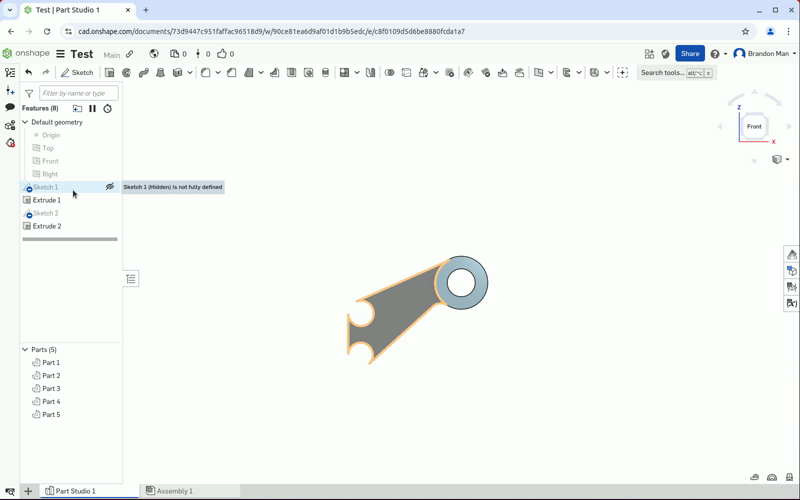
click(73, 189)
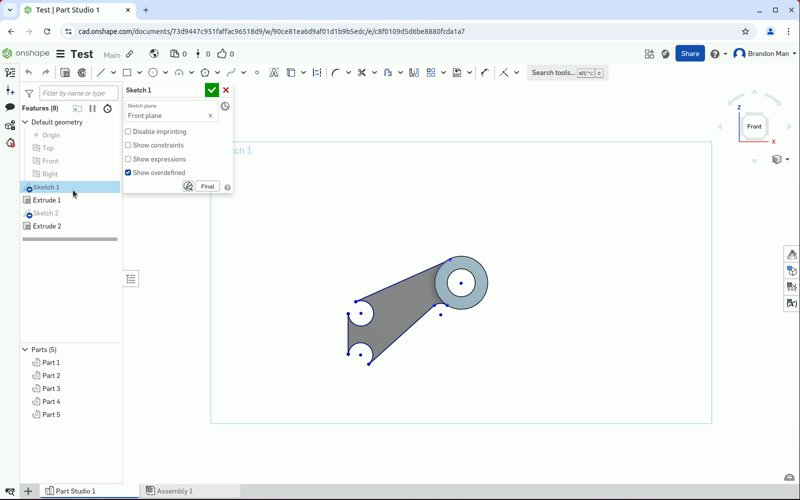
mouse_move(229, 92)
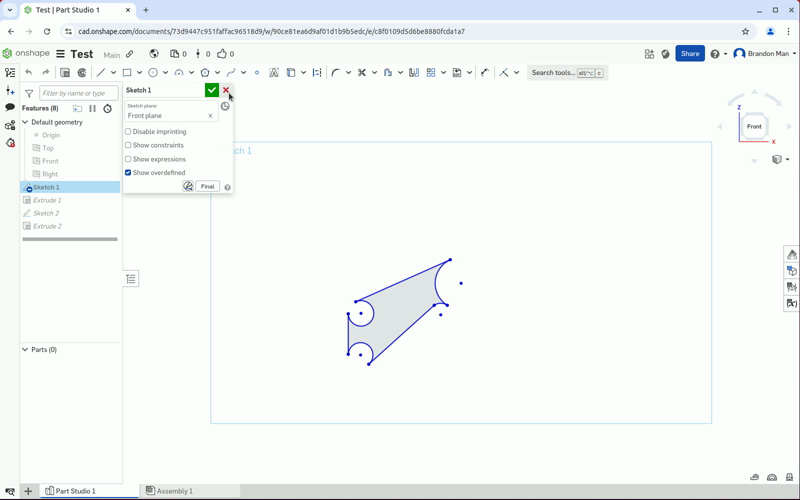
click(229, 92)
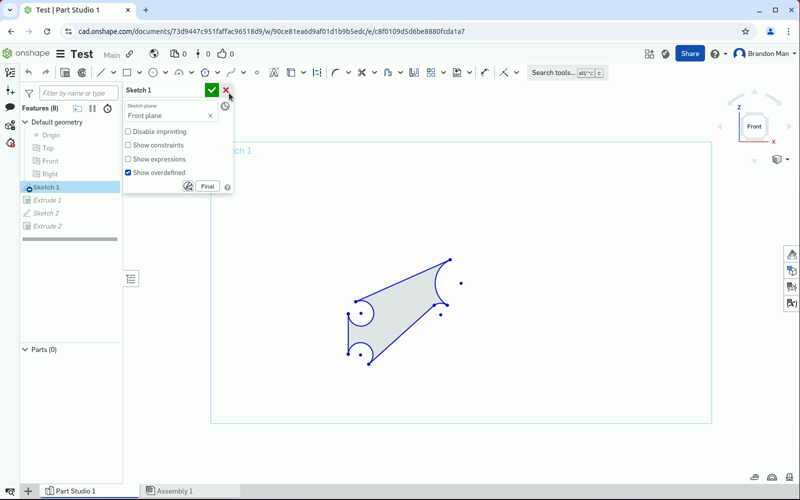
key(shift+s)
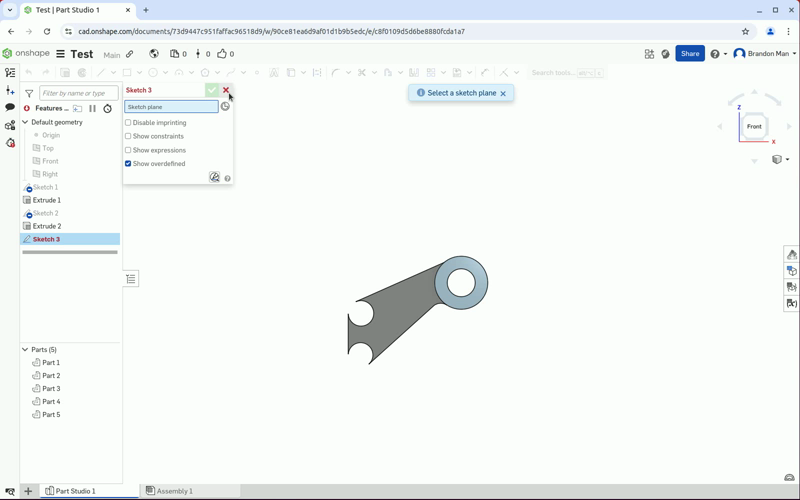
mouse_move(73, 163)
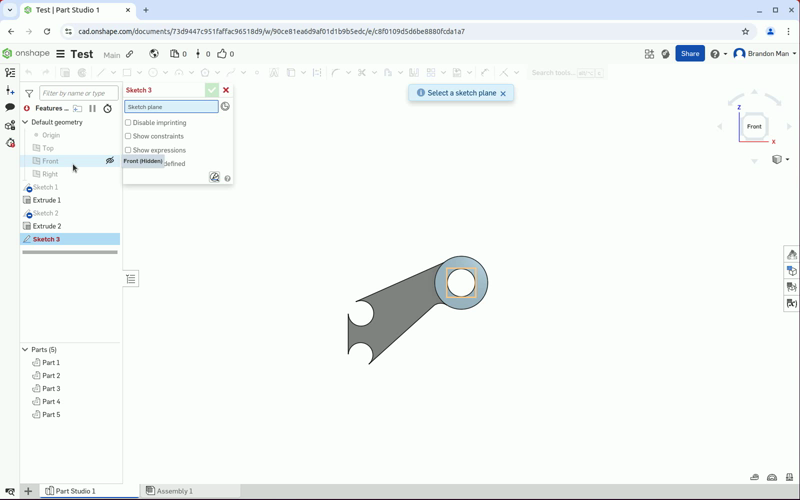
click(73, 163)
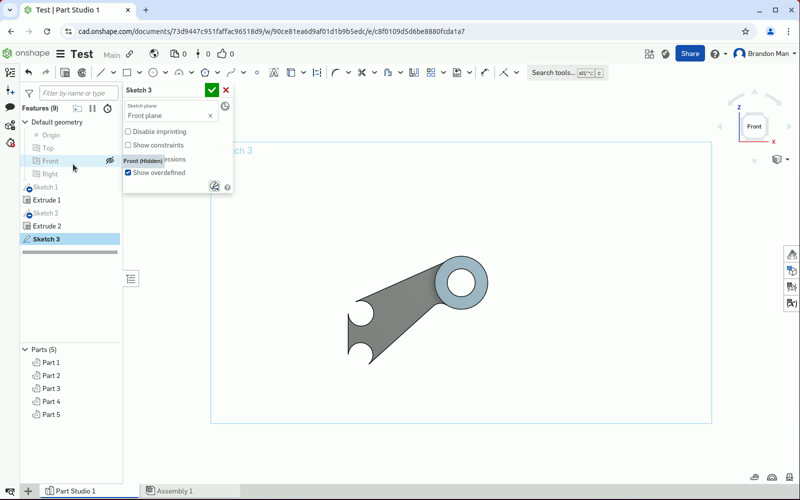
mouse_move(73, 352)
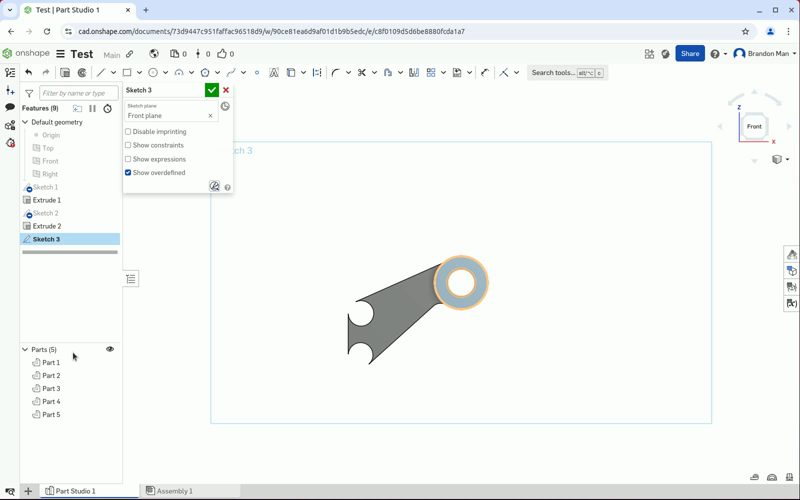
key(y)
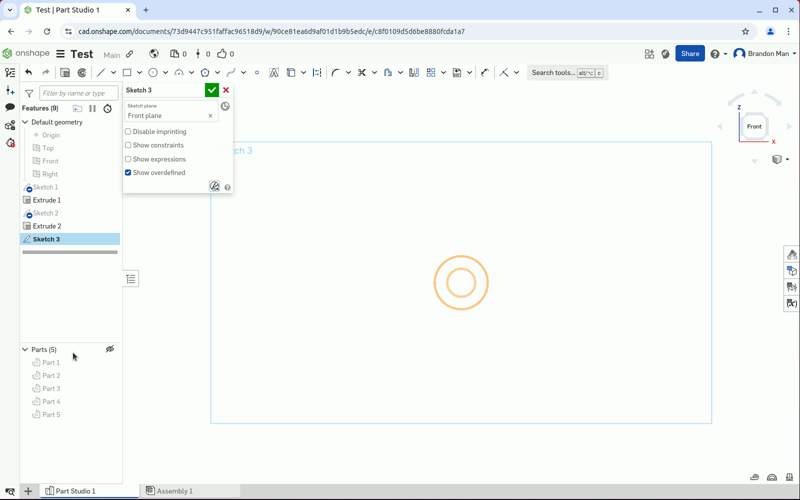
key(c)
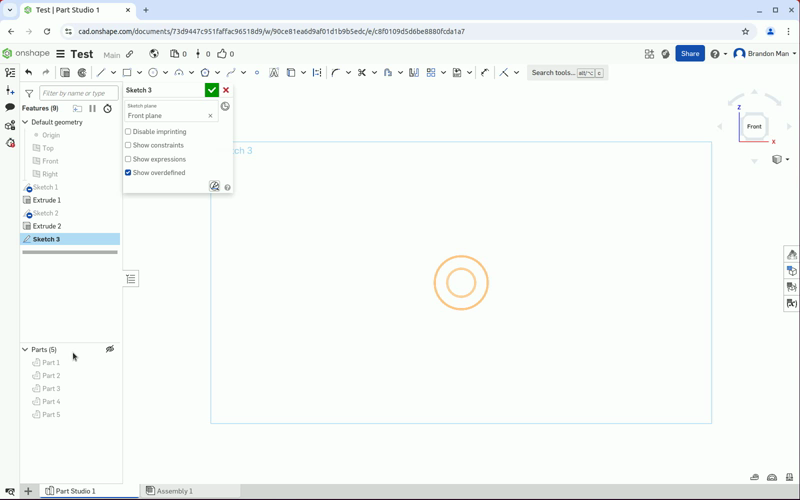
key_down(shift)
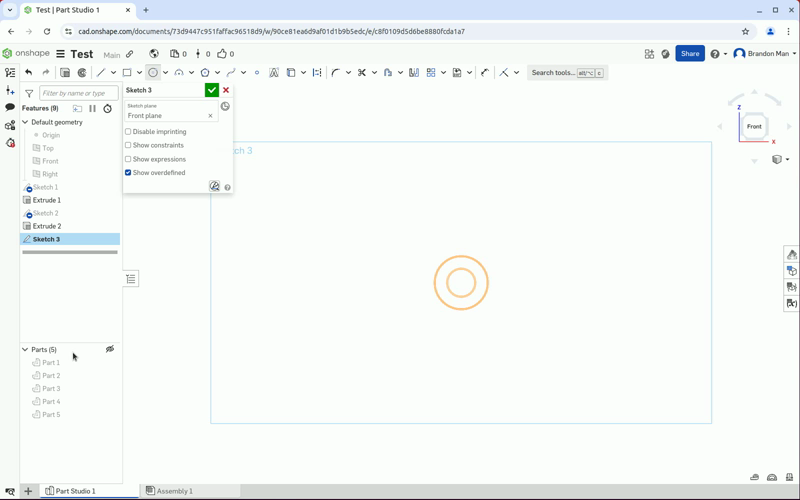
mouse_move(361, 313)
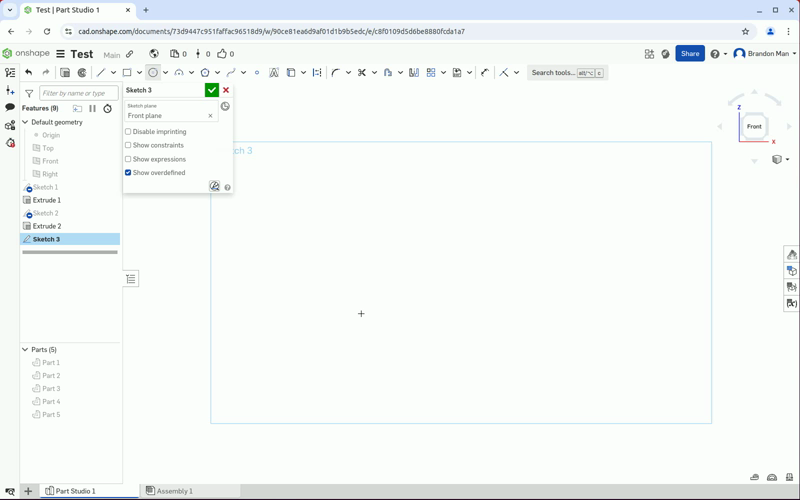
click(361, 313)
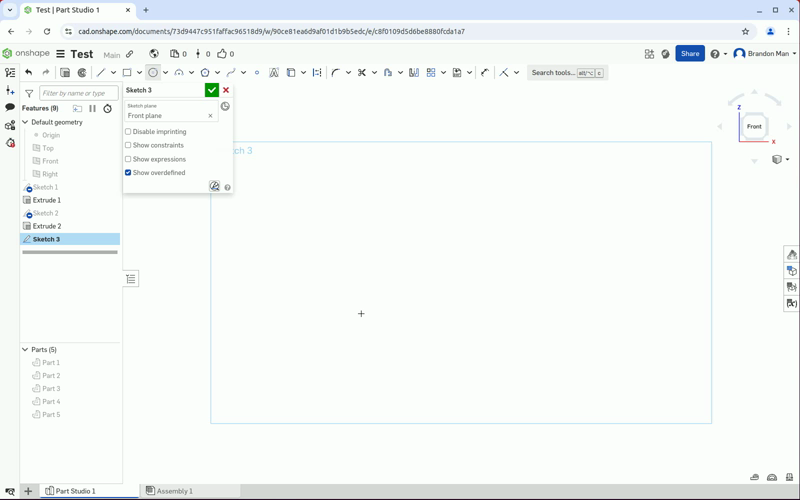
key_up(shift)
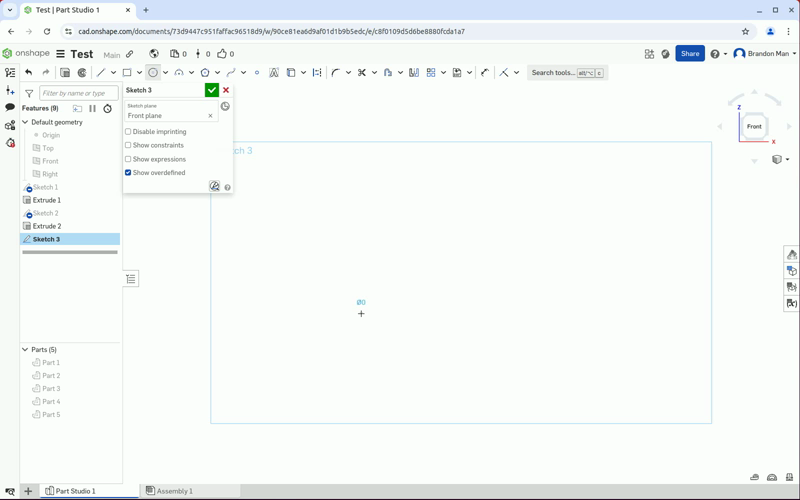
mouse_move(374, 313)
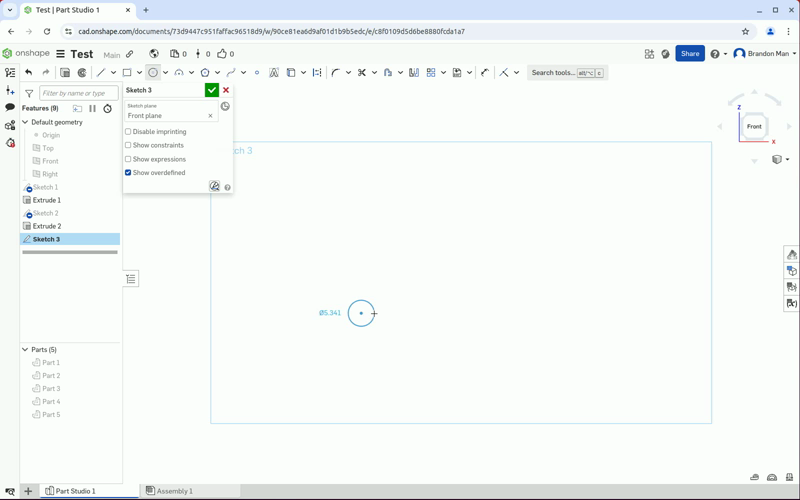
click(374, 313)
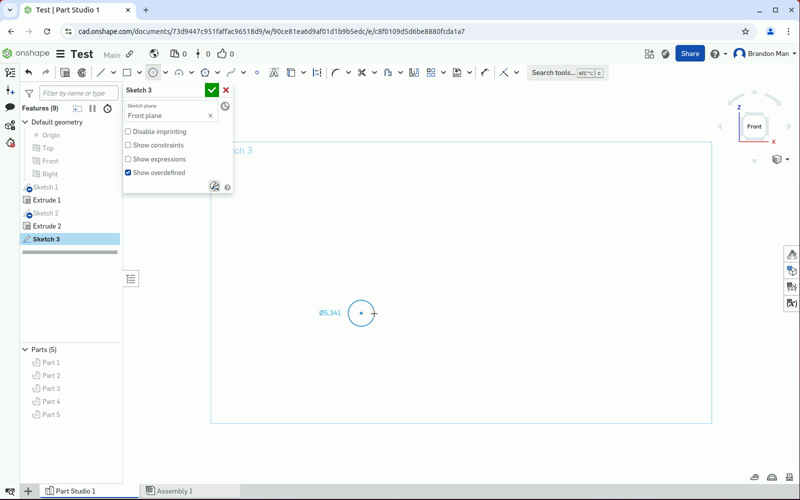
key(esc)
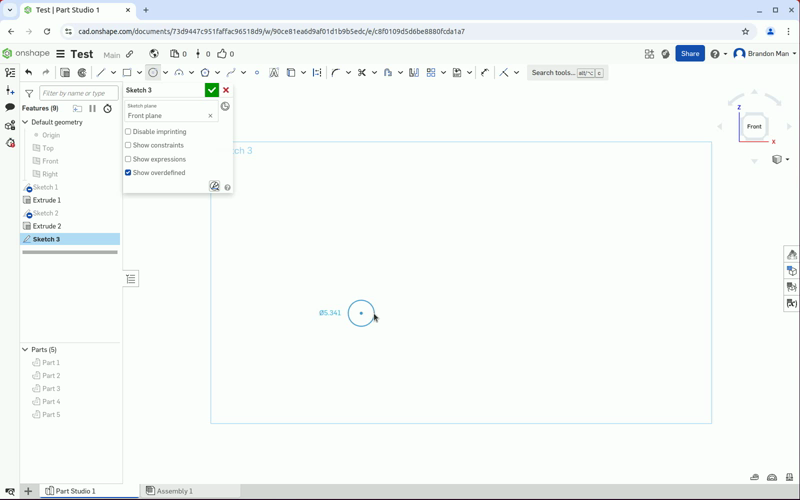
key(c)
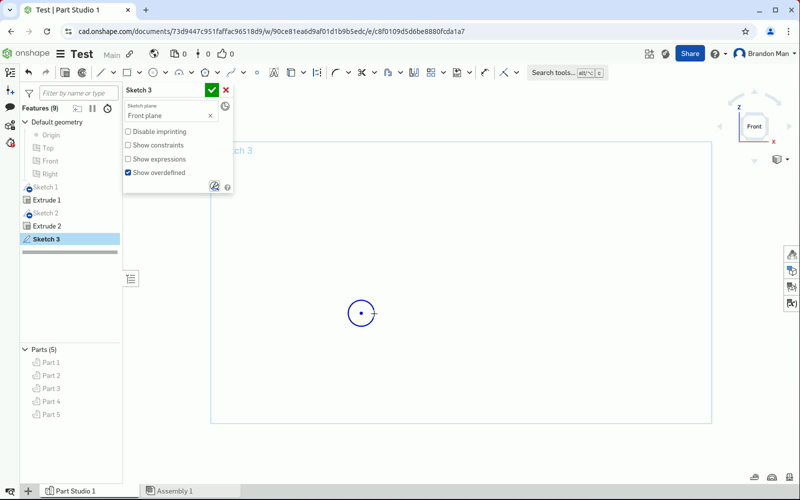
key_down(shift)
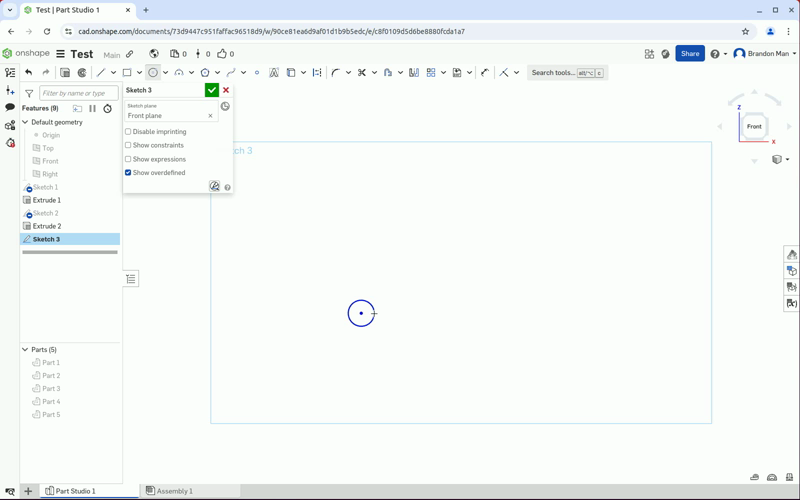
mouse_move(361, 313)
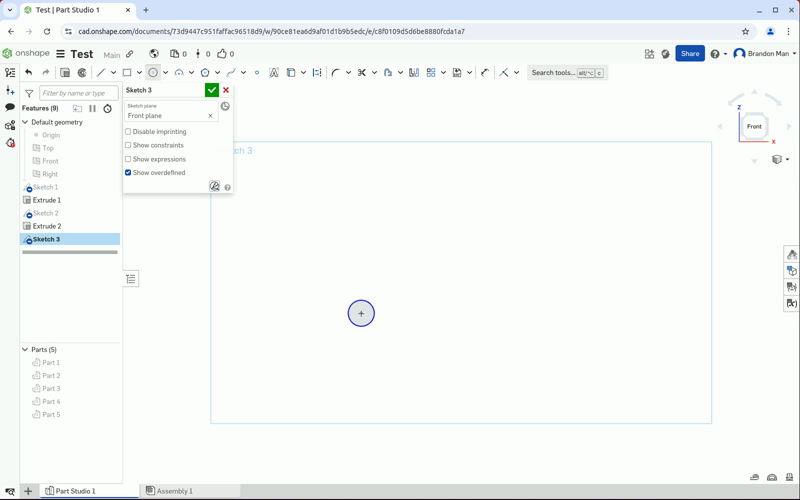
click(361, 313)
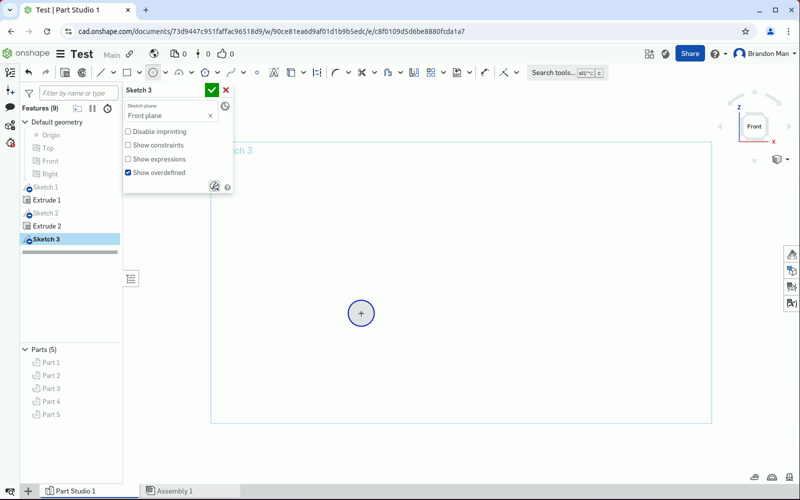
key_up(shift)
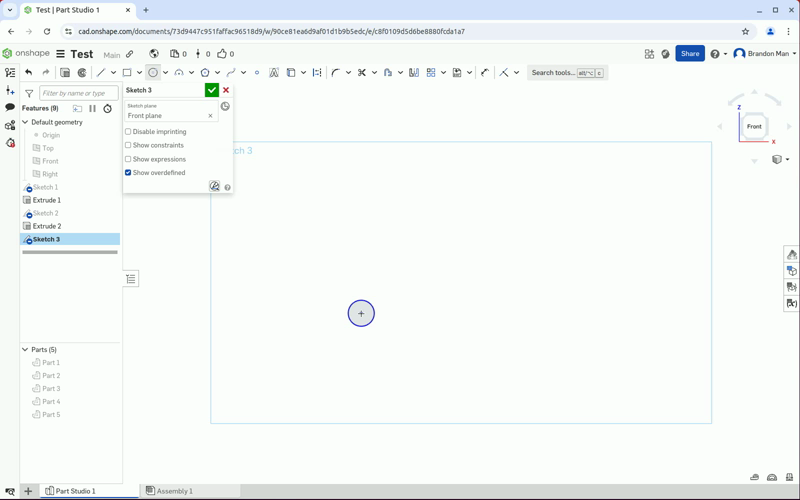
mouse_move(367, 313)
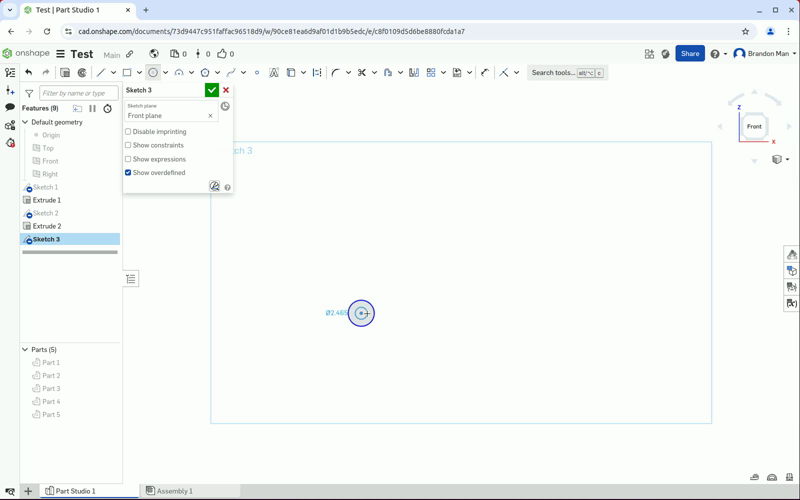
click(367, 313)
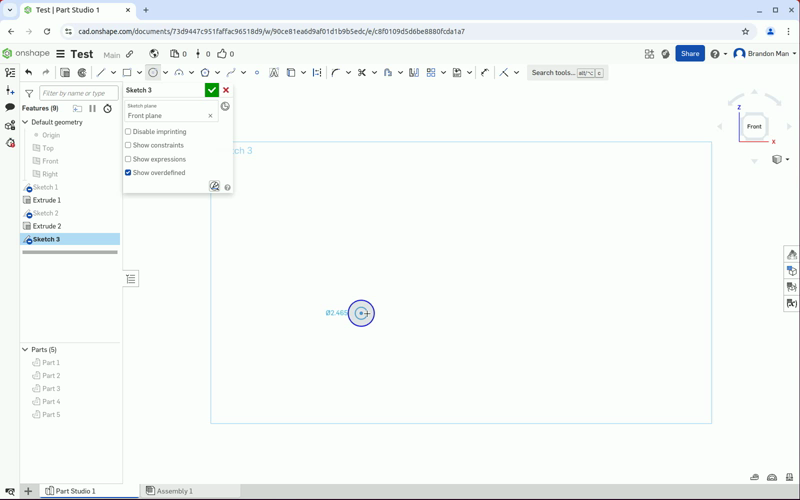
key(esc)
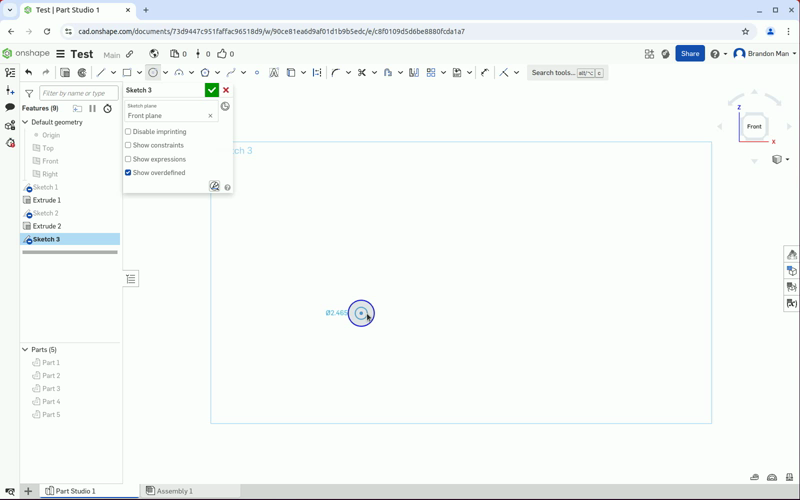
mouse_move(369, 311)
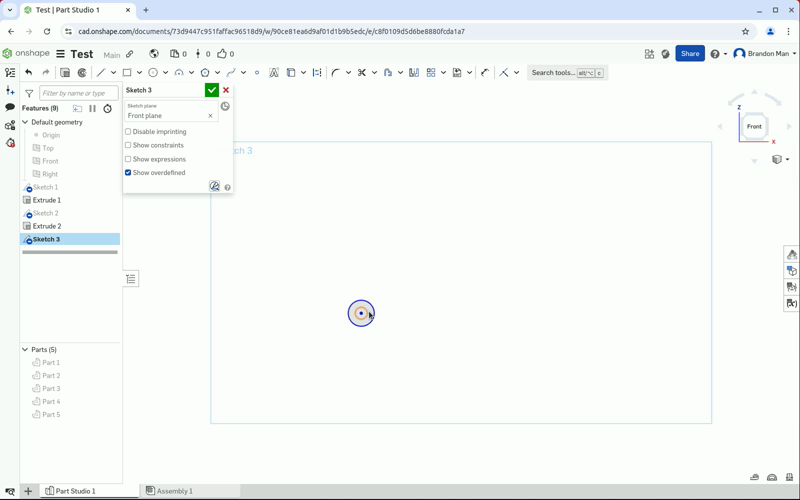
scroll(6)
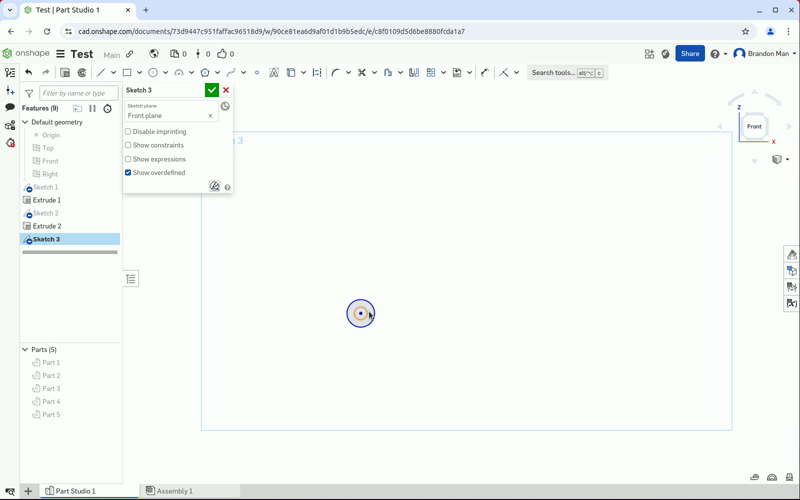
scroll(6)
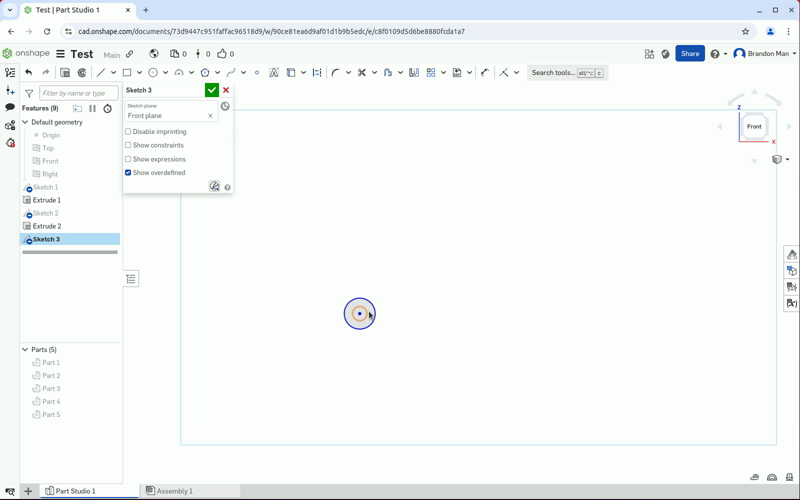
scroll(6)
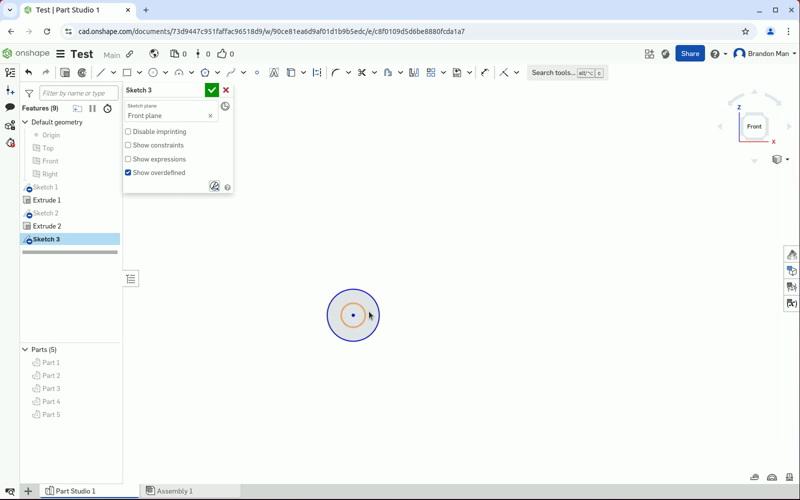
scroll(6)
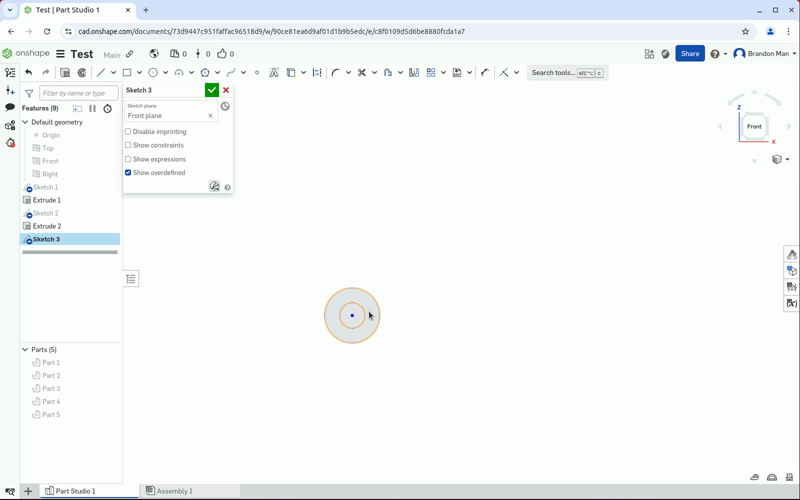
scroll(6)
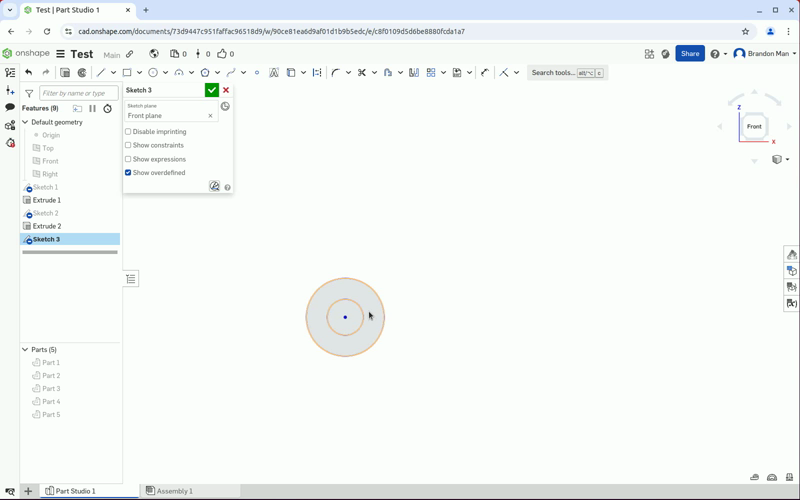
scroll(6)
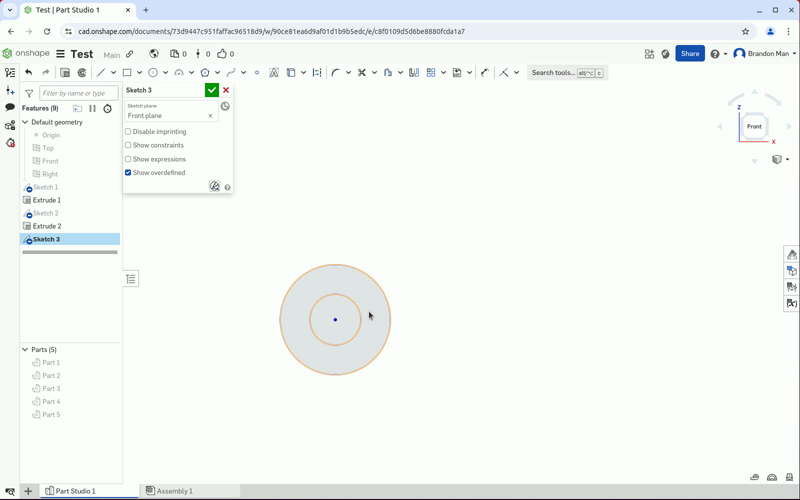
scroll(6)
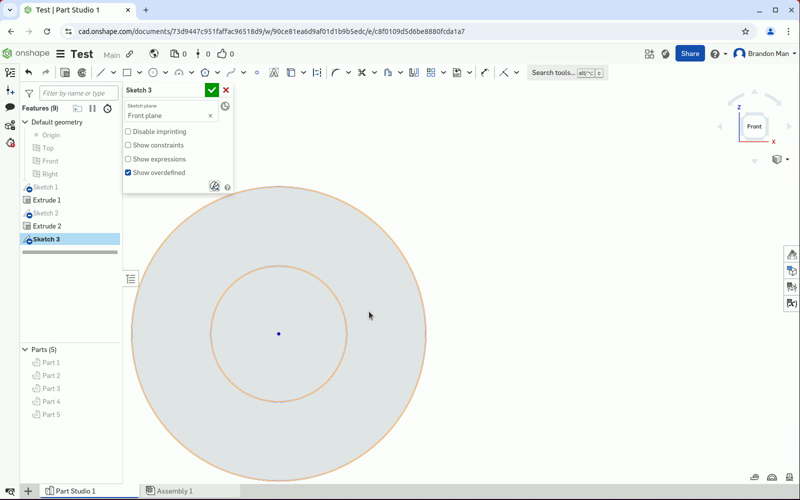
click(369, 311)
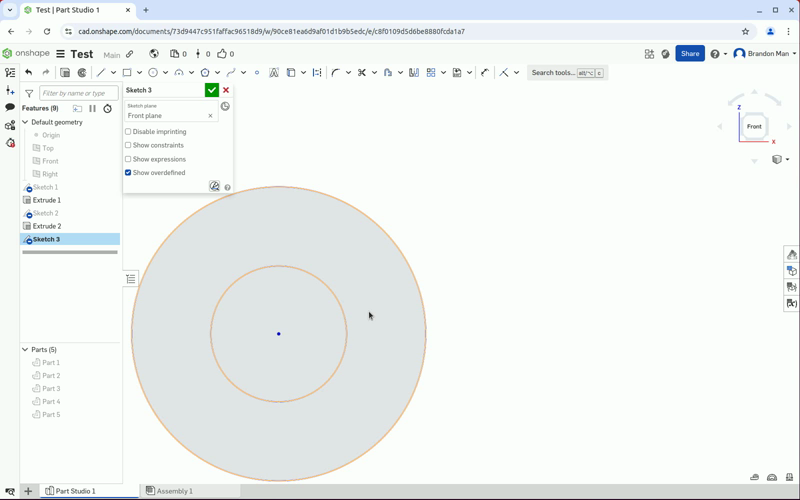
scroll(-6)
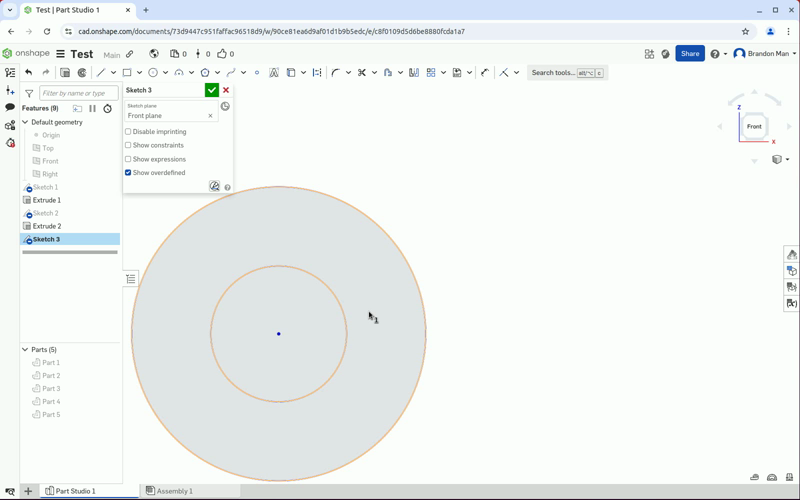
scroll(-6)
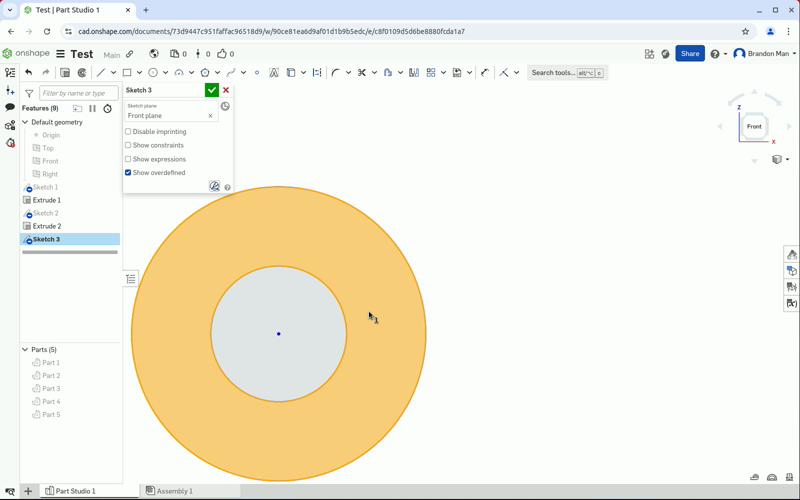
scroll(-6)
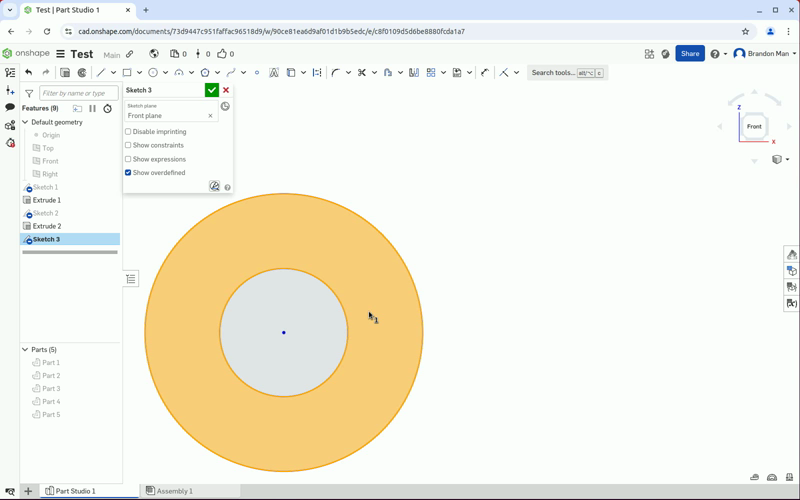
scroll(-6)
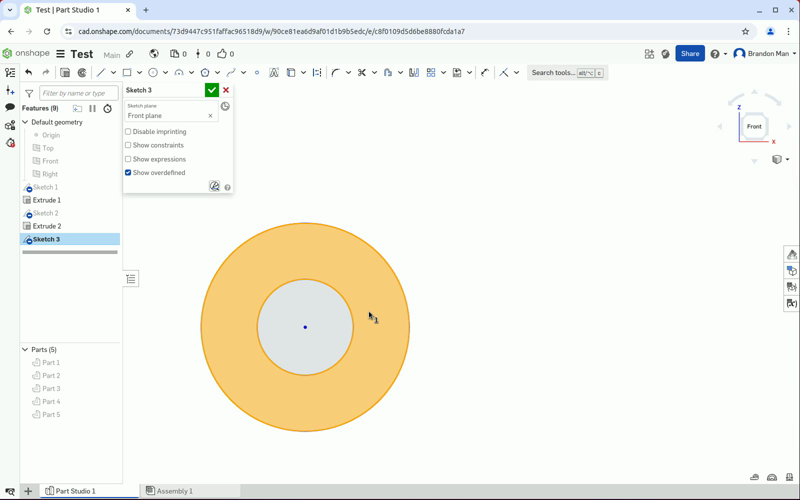
scroll(-6)
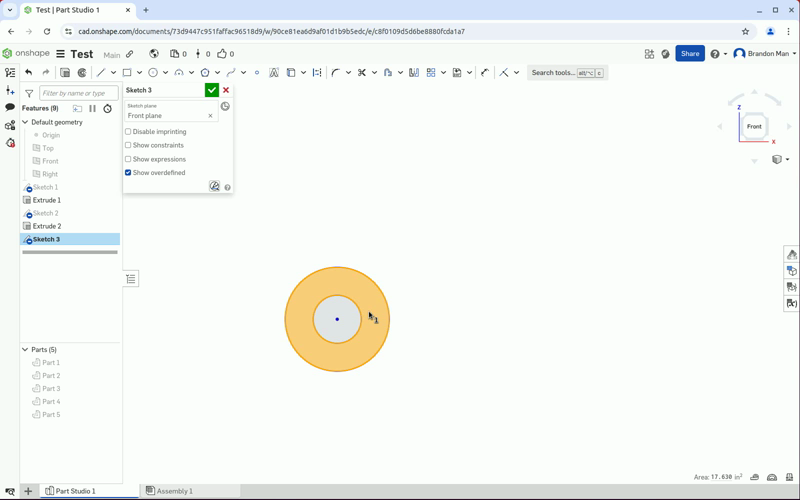
scroll(-6)
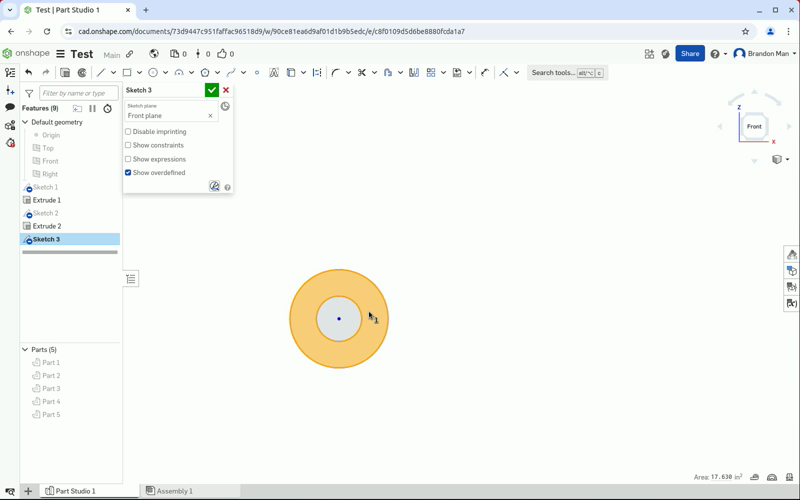
scroll(-6)
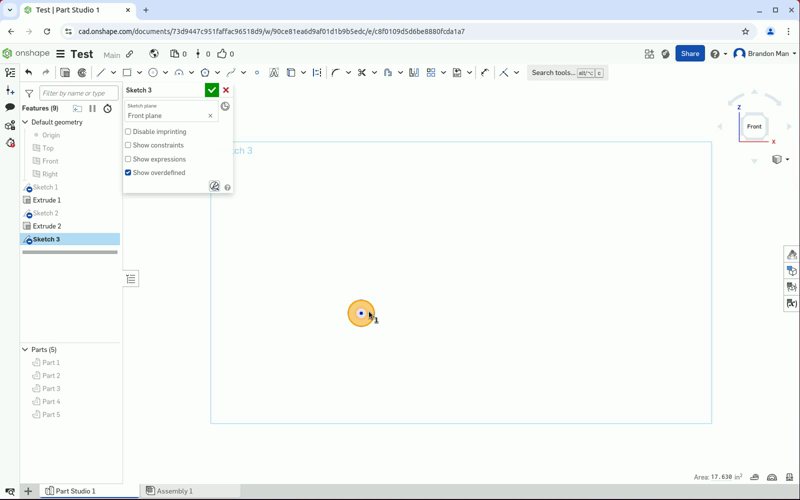
mouse_move(73, 352)
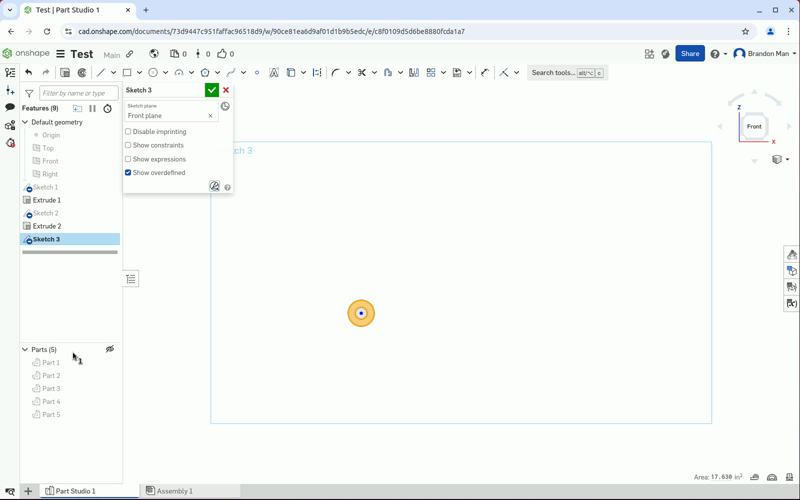
key(shift+y)
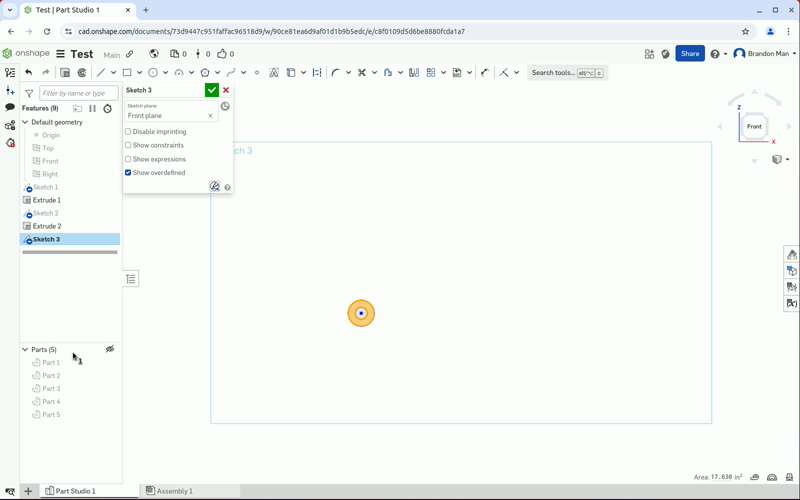
key(shift+e)
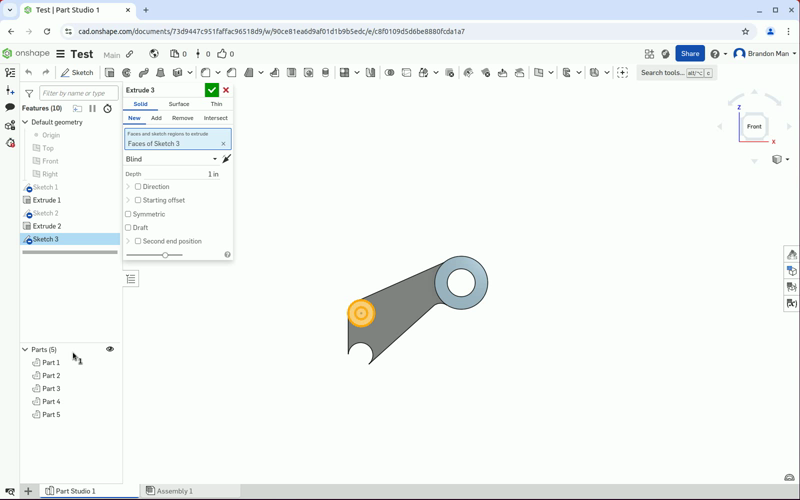
mouse_move(143, 106)
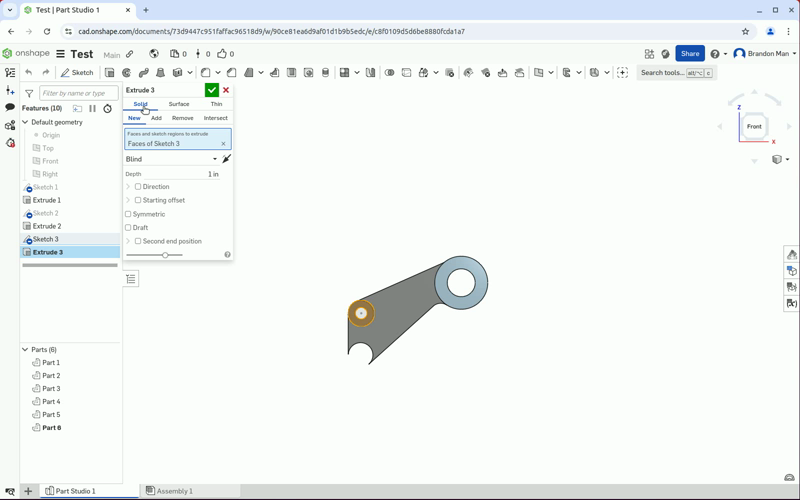
click(143, 106)
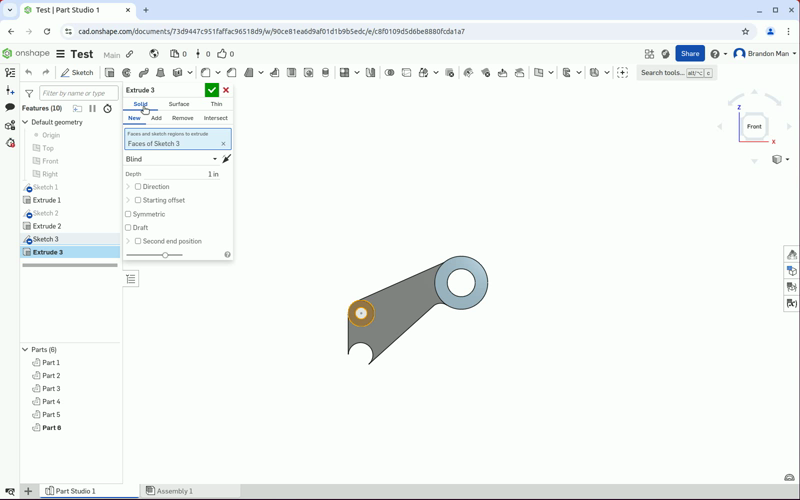
mouse_move(137, 120)
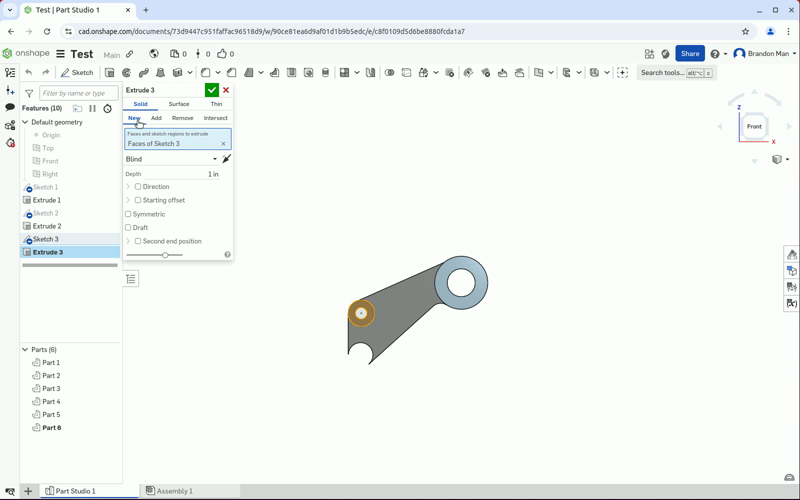
click(137, 120)
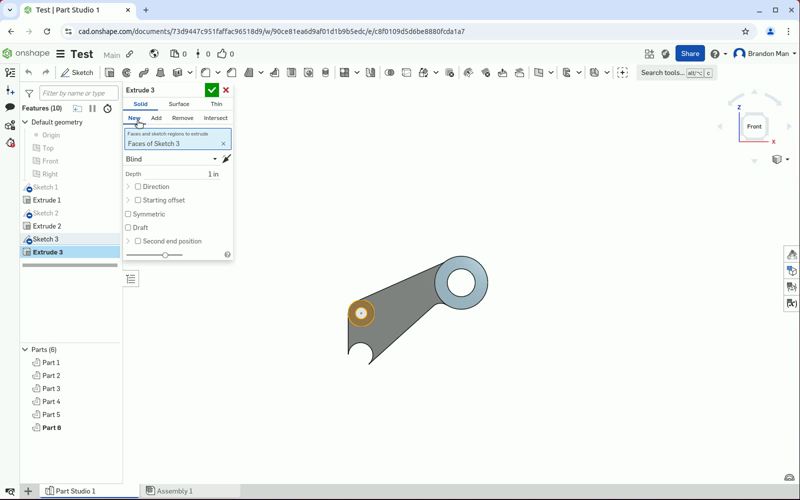
key(tab, 4)
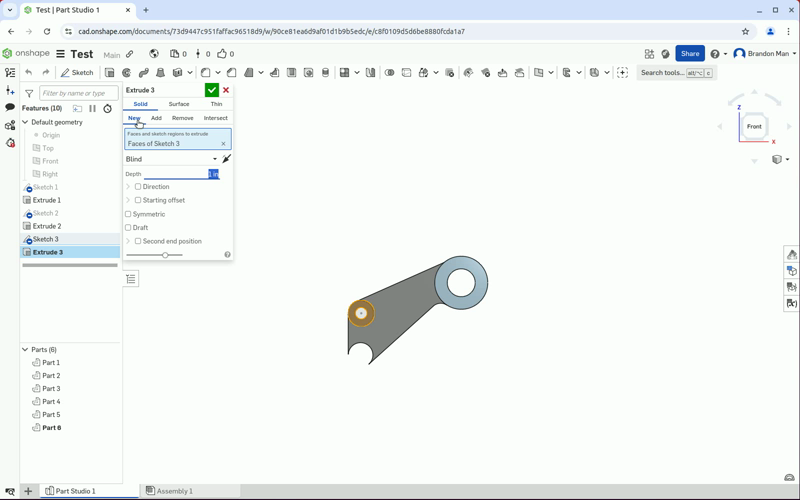
text(5.296)
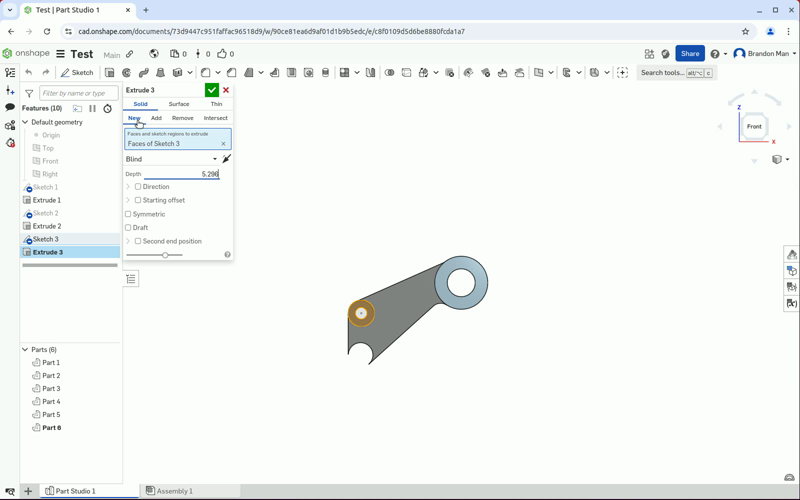
key(tab, 3)
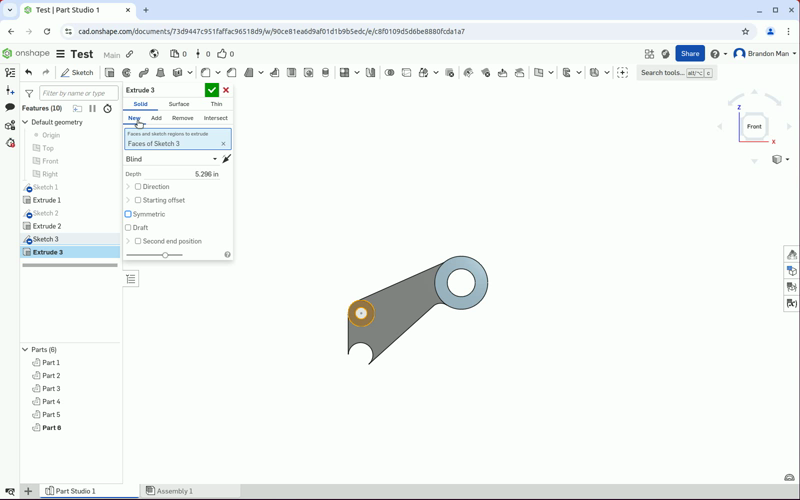
key(space)
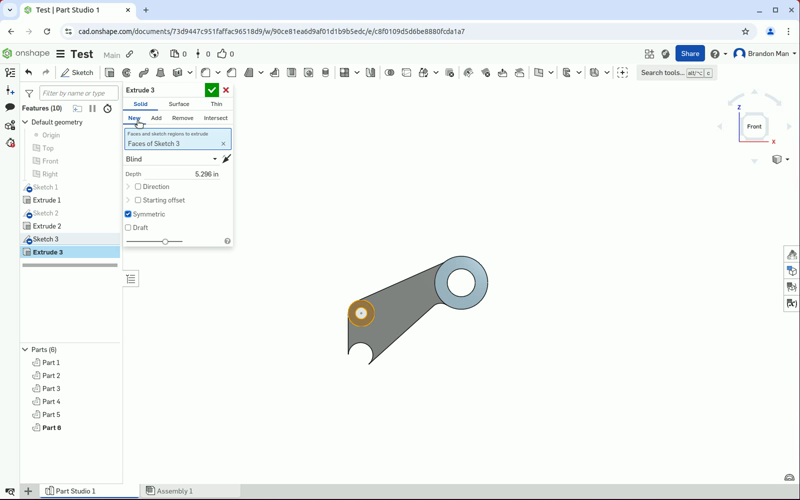
key(enter)
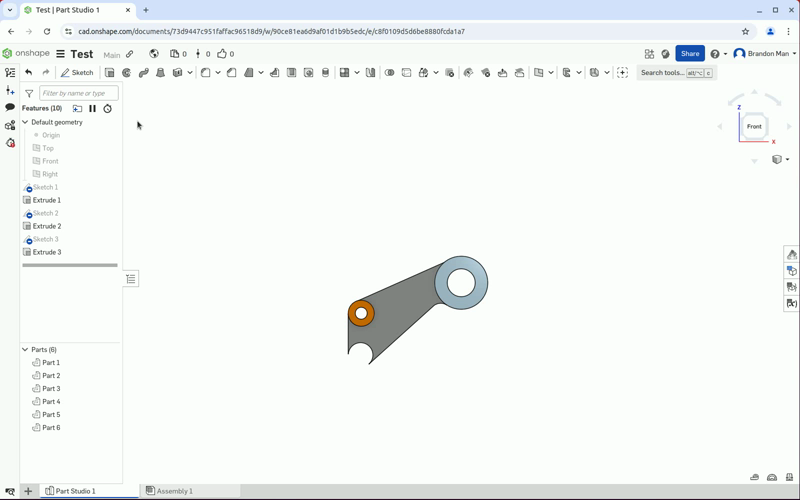
key(shift+h)
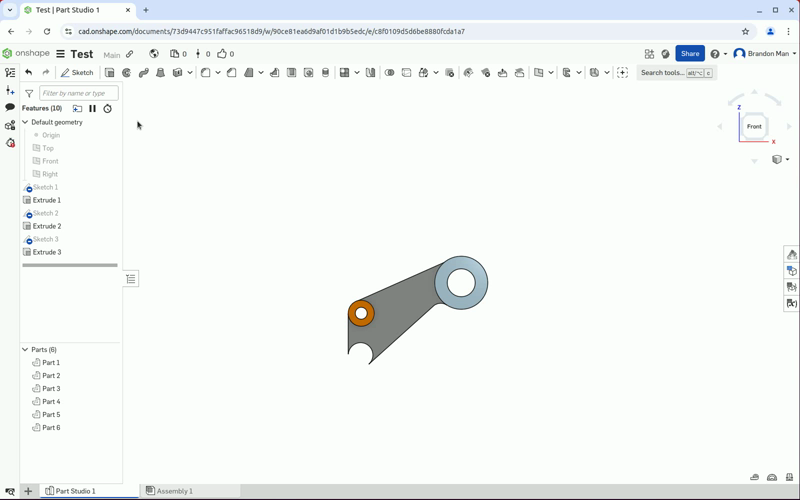
key(shift+h)
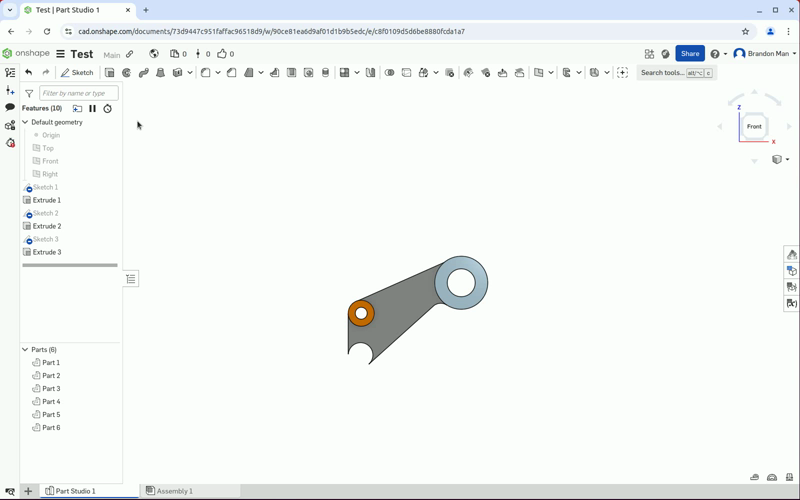
mouse_move(73, 189)
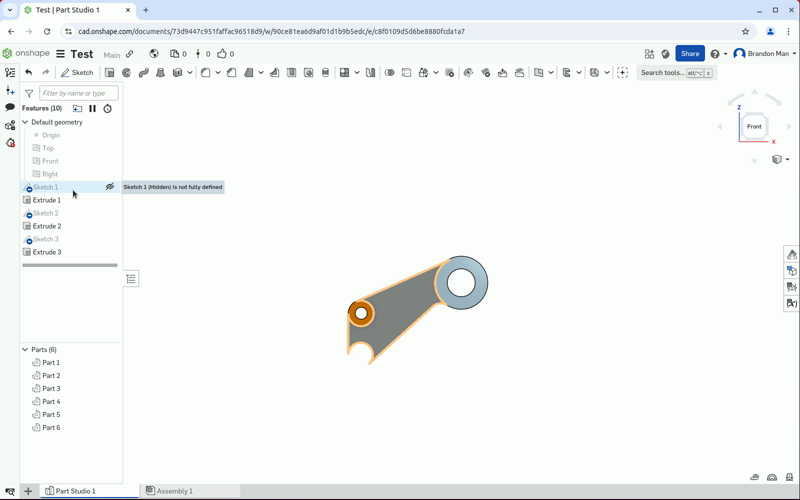
click(73, 189)
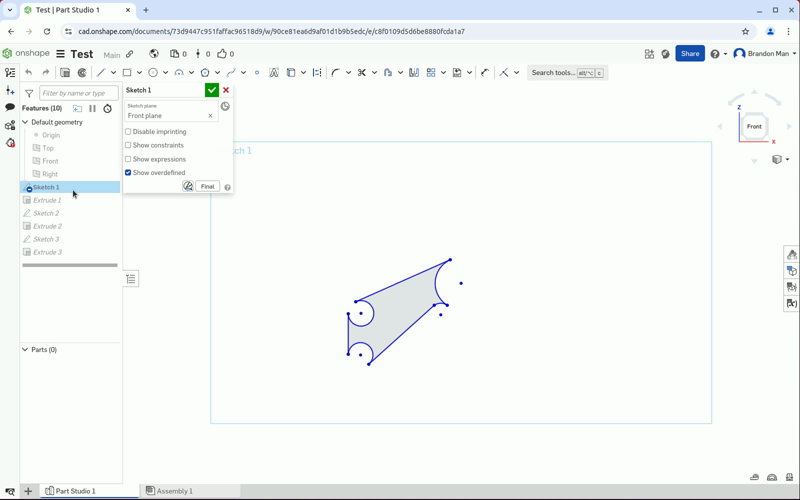
mouse_move(229, 92)
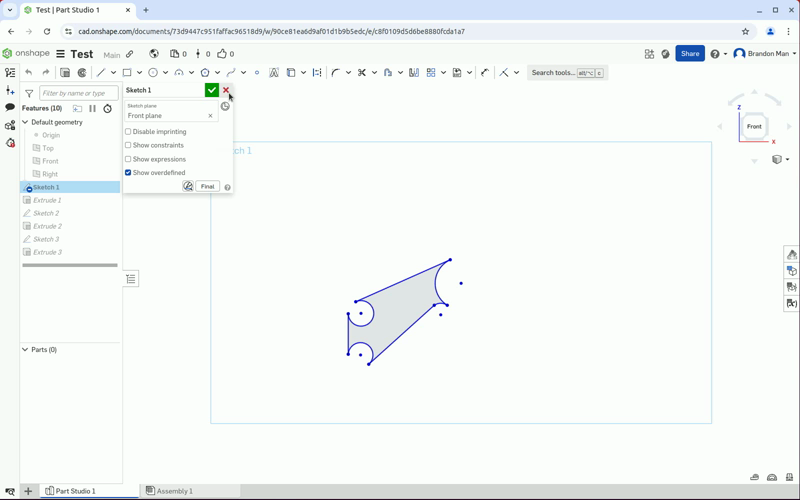
click(229, 92)
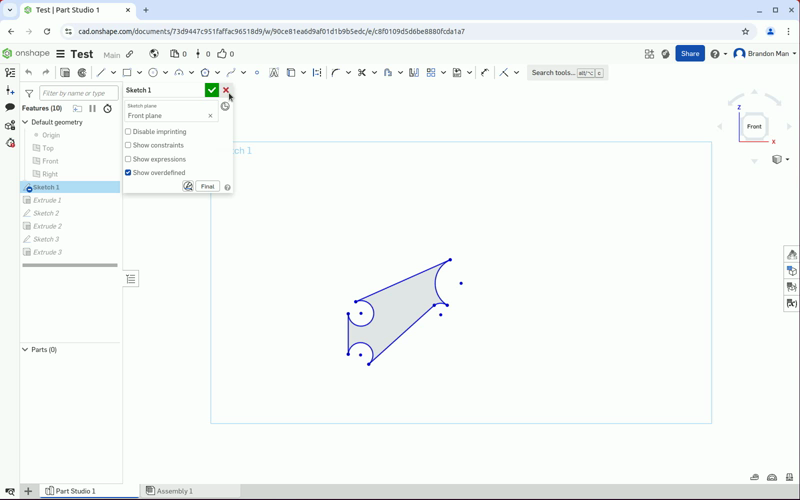
key(shift+s)
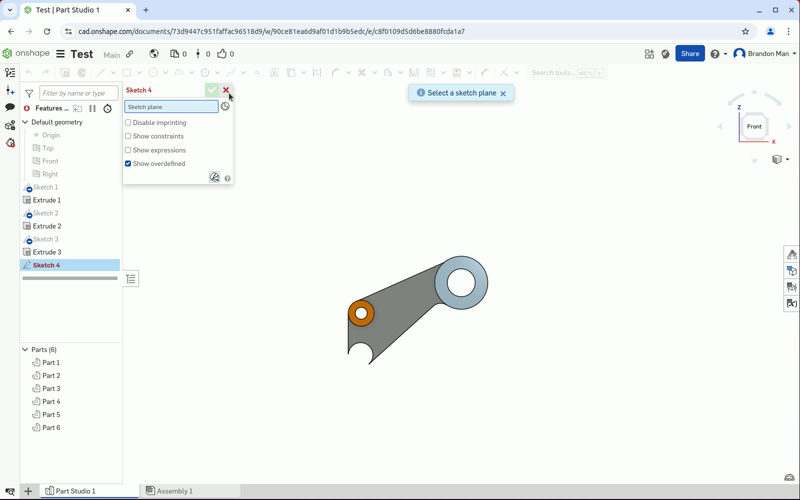
mouse_move(73, 163)
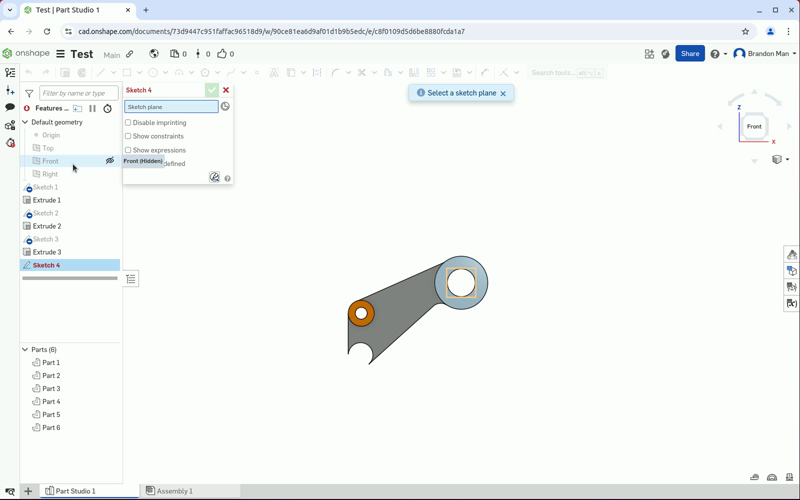
click(73, 163)
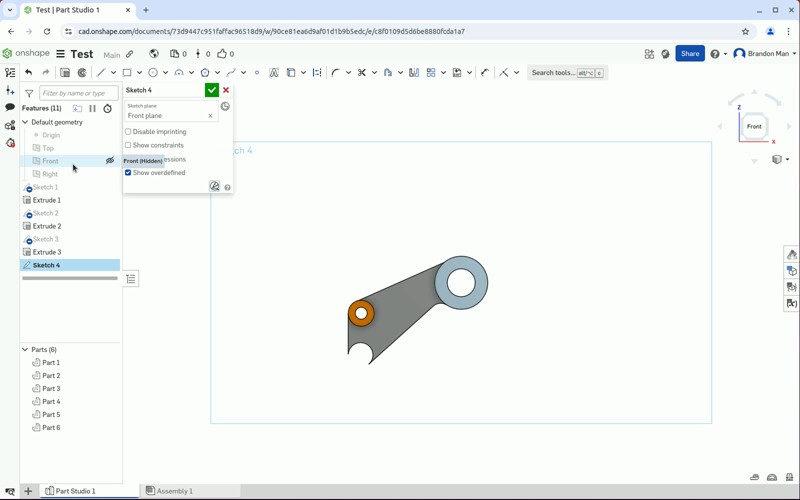
mouse_move(73, 352)
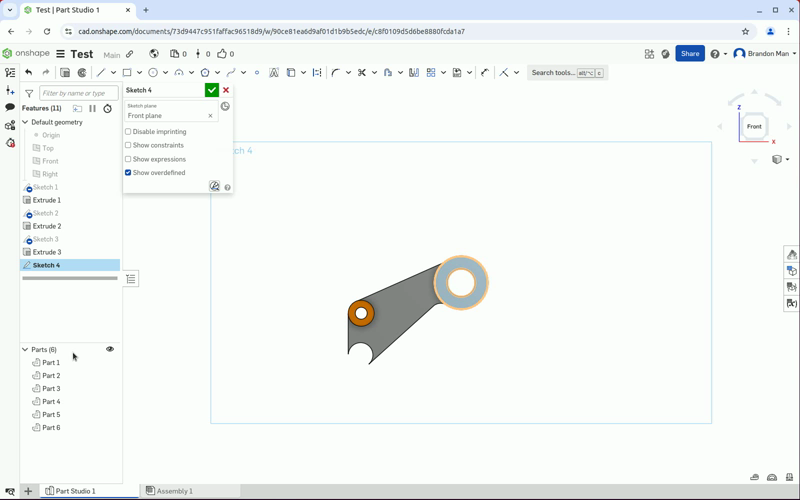
key(y)
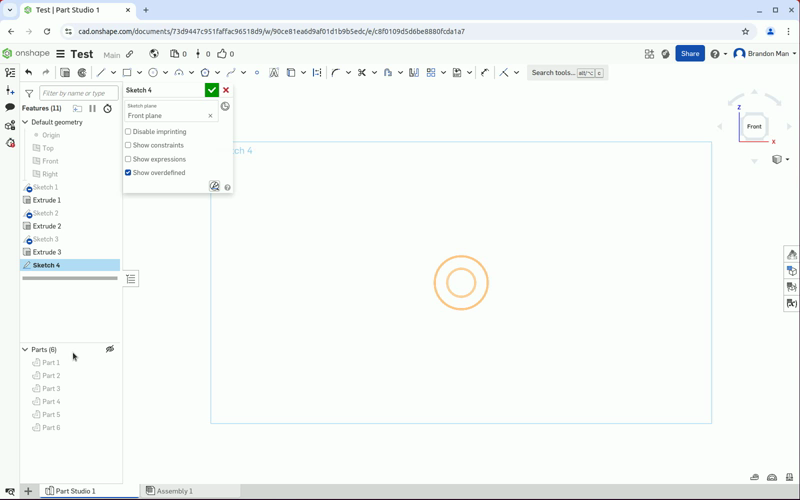
key(c)
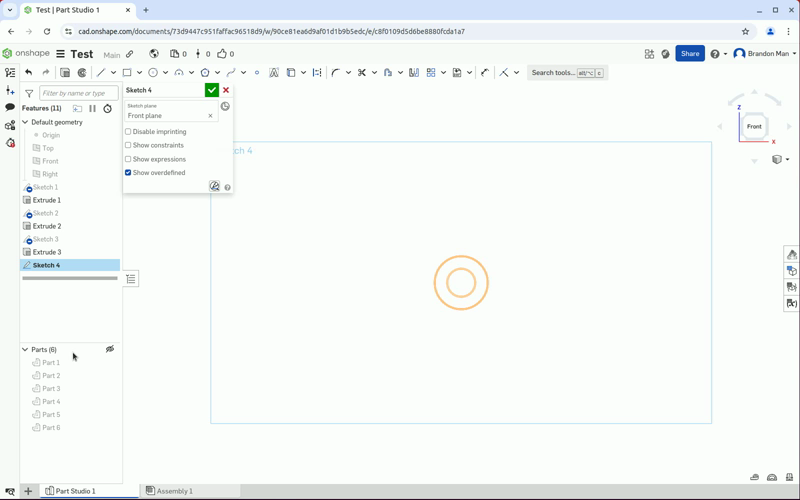
key_down(shift)
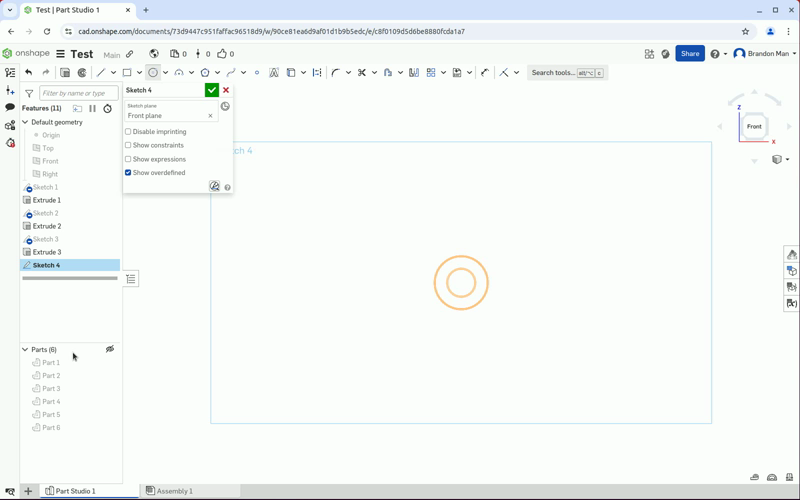
mouse_move(361, 354)
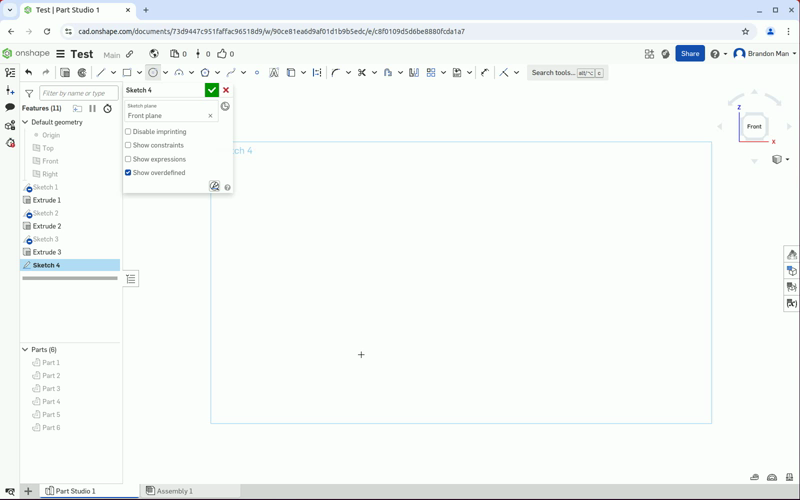
click(361, 354)
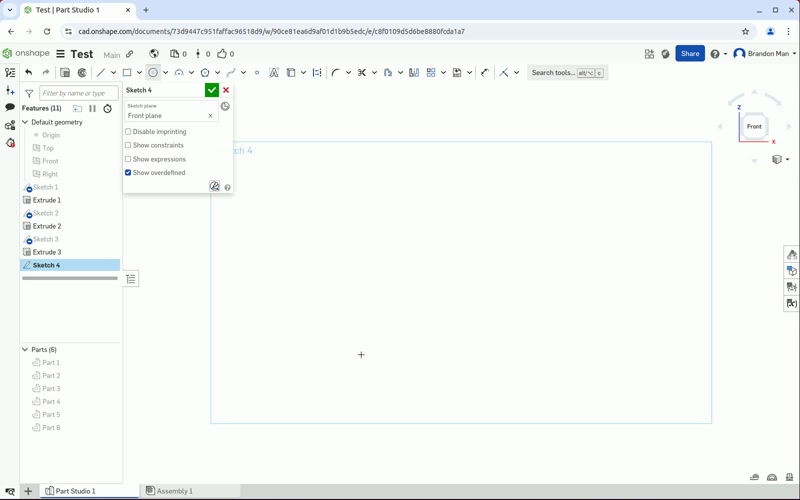
key_up(shift)
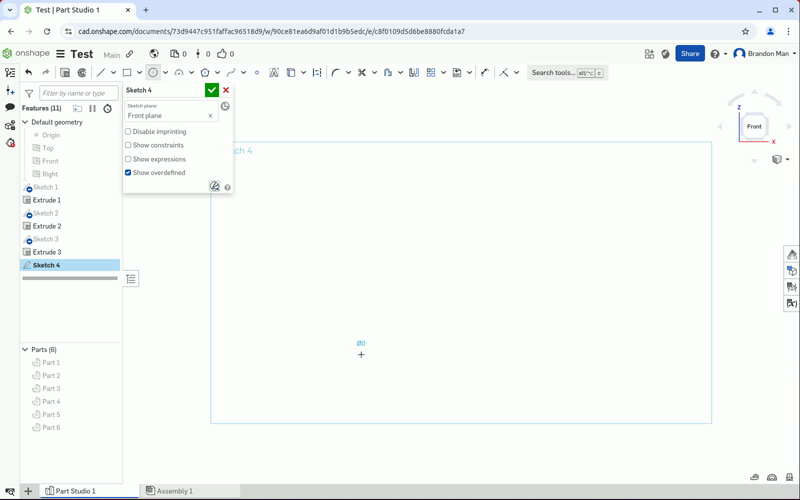
mouse_move(374, 354)
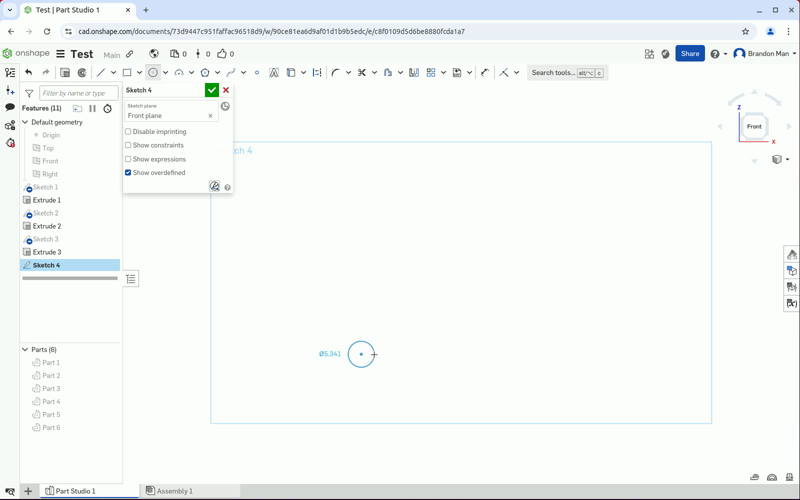
click(374, 354)
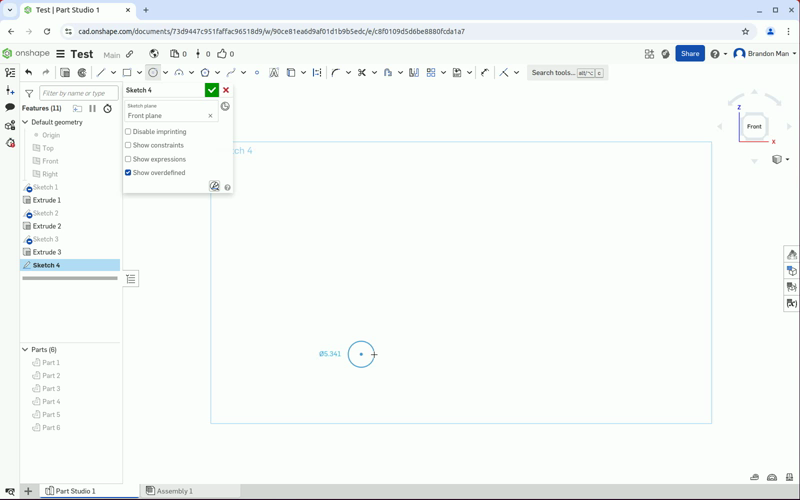
key(esc)
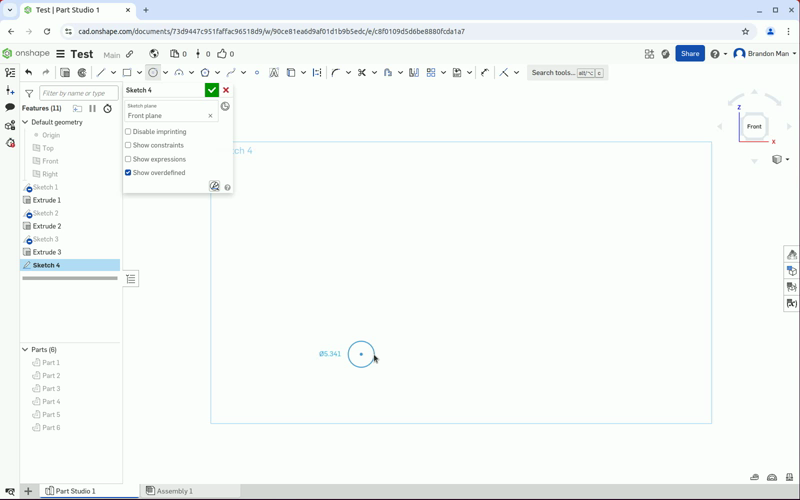
key(c)
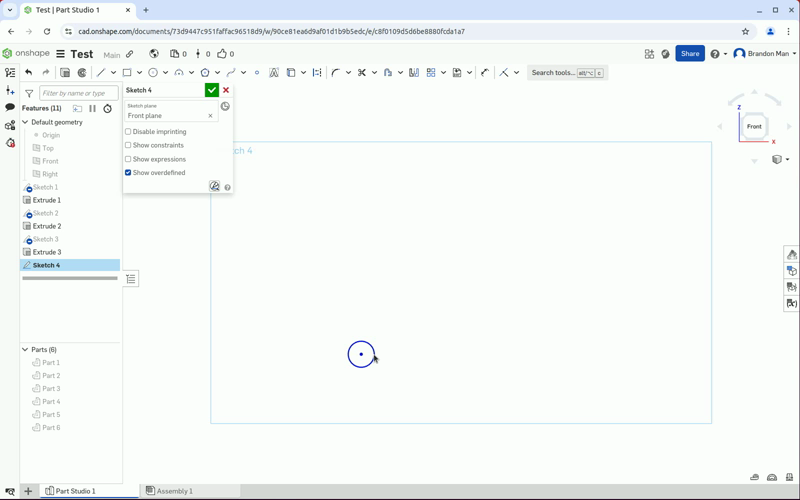
key_down(shift)
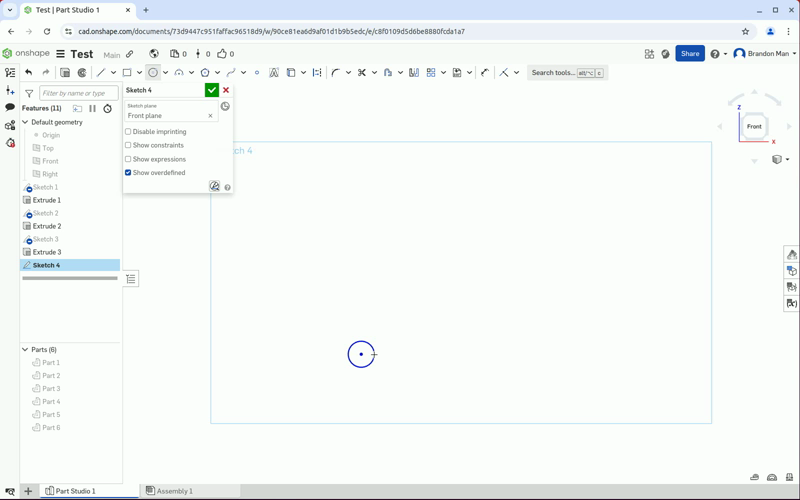
mouse_move(361, 354)
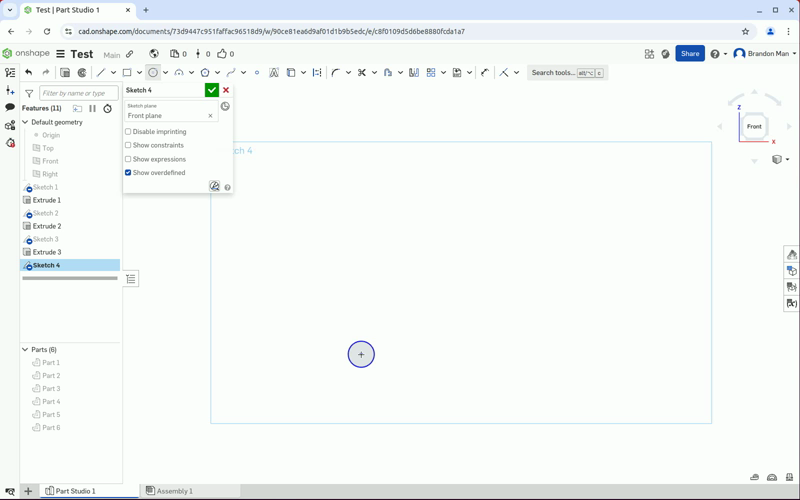
click(361, 354)
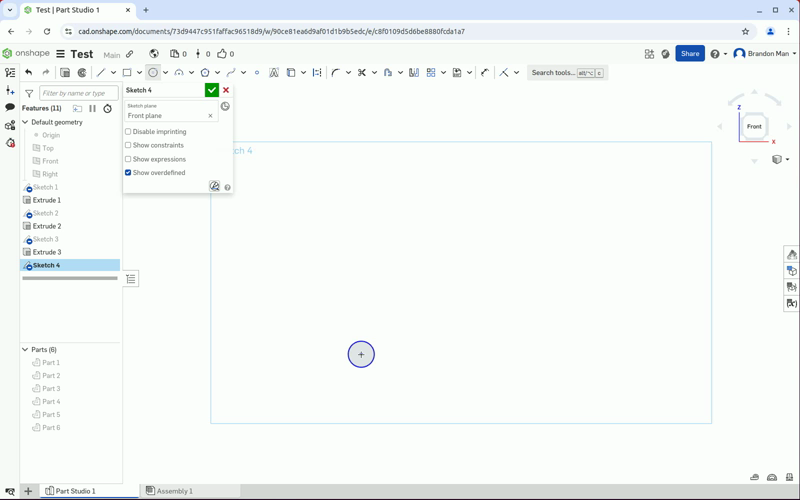
key_up(shift)
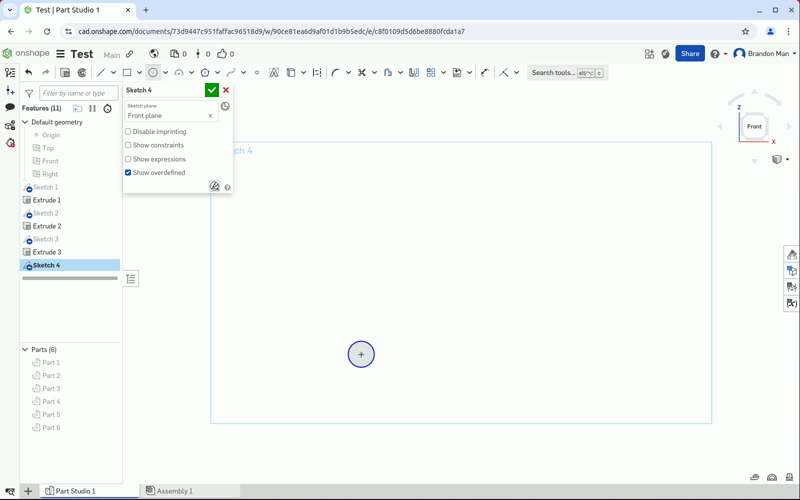
mouse_move(367, 354)
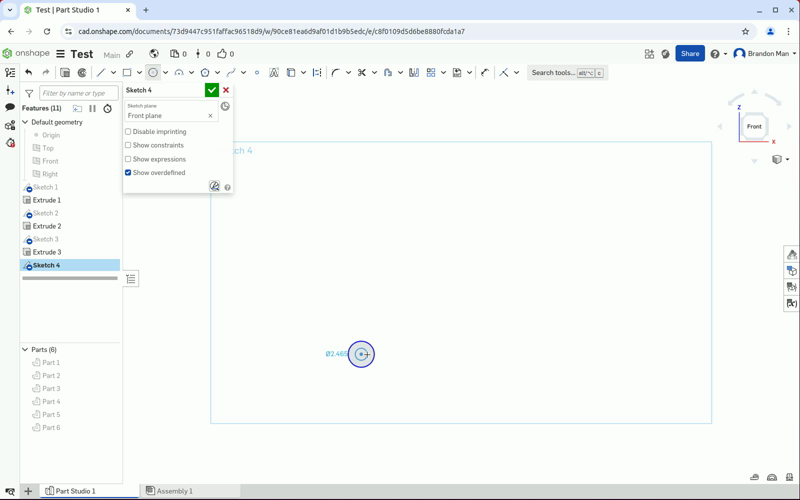
click(367, 354)
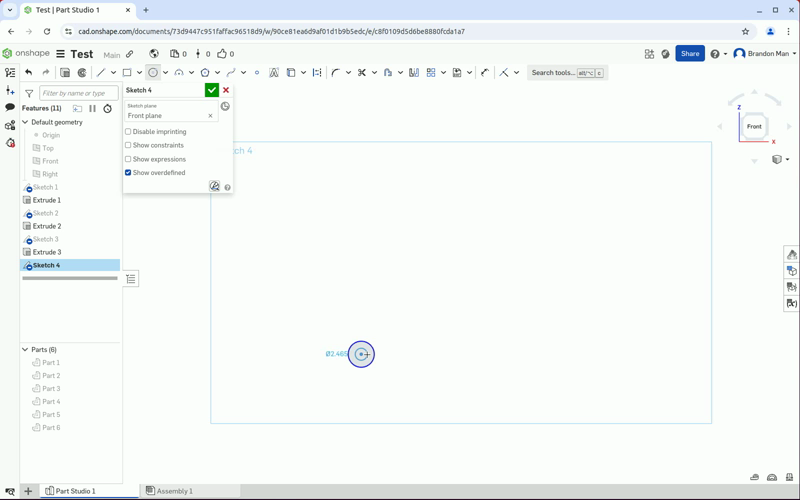
key(esc)
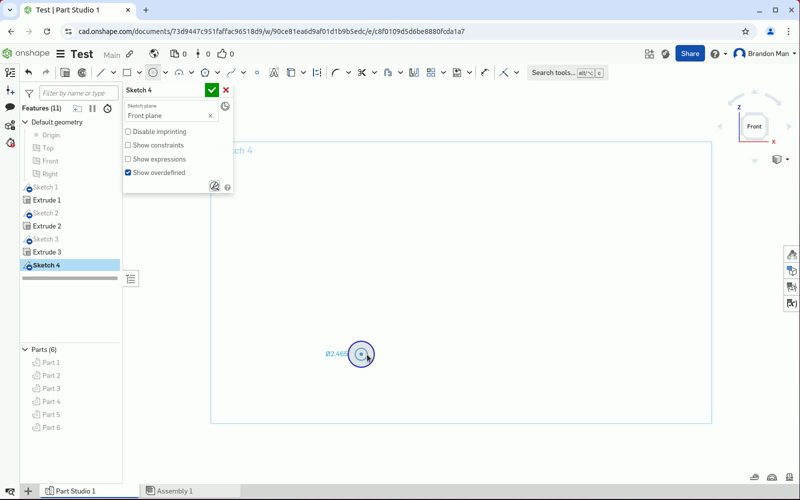
mouse_move(365, 346)
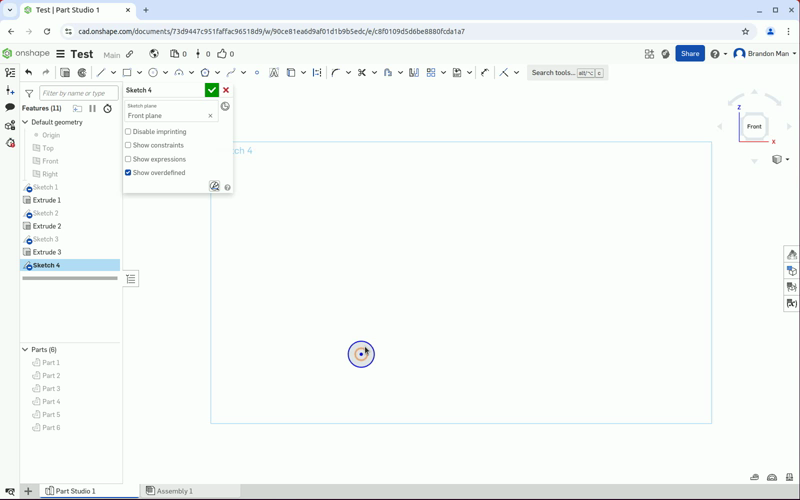
scroll(6)
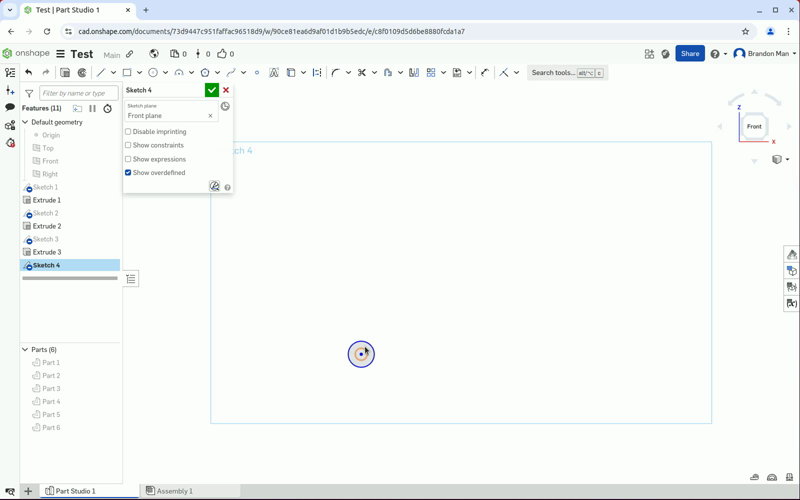
scroll(6)
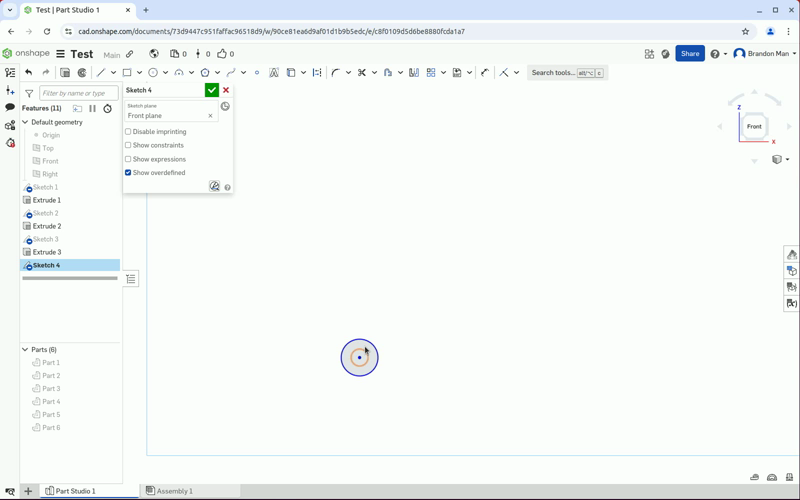
scroll(6)
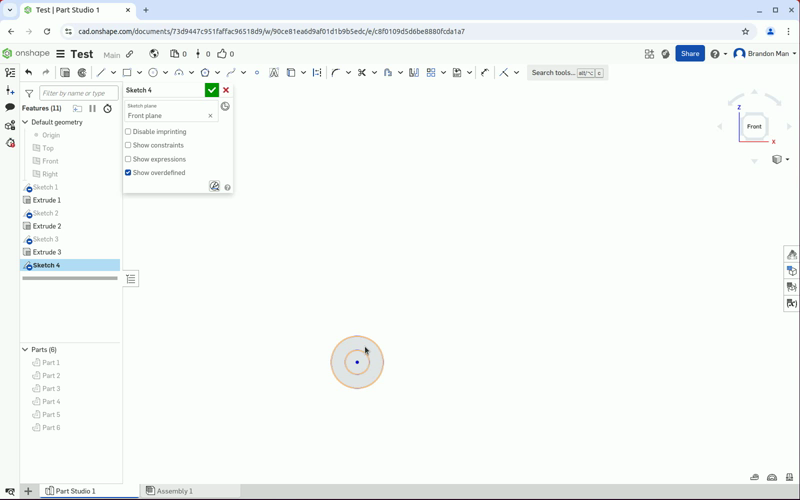
scroll(6)
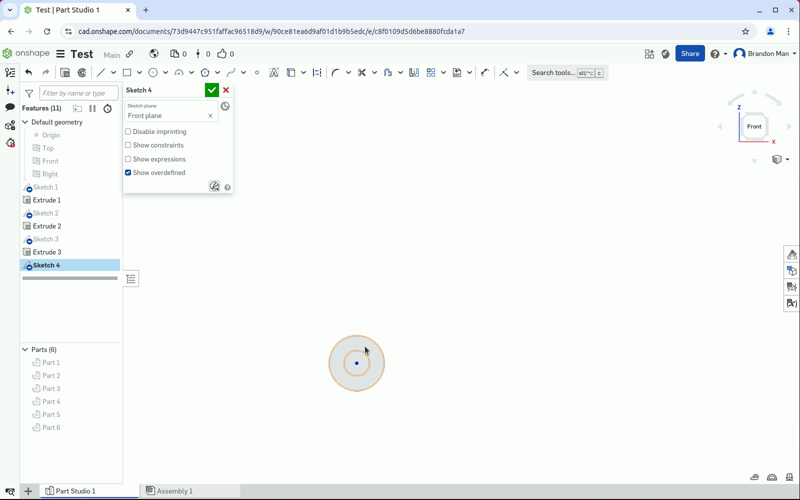
scroll(6)
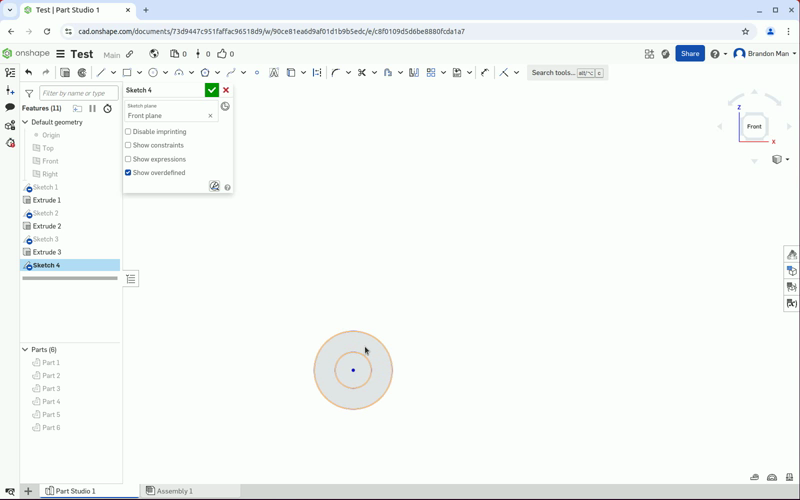
scroll(6)
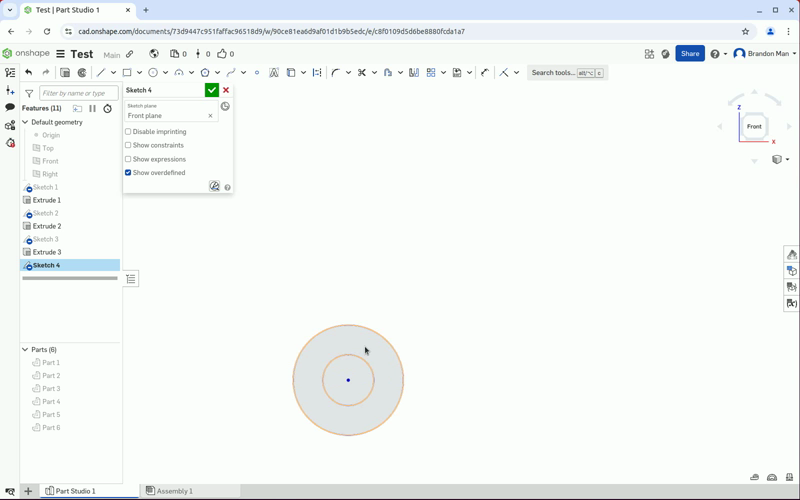
scroll(6)
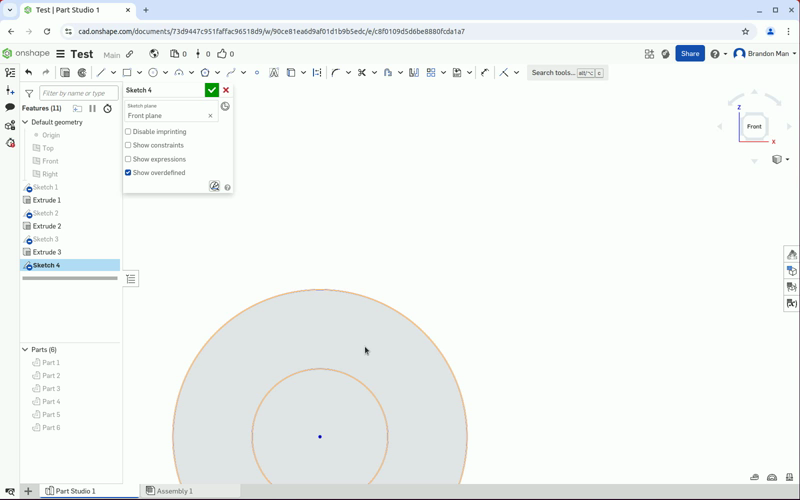
click(365, 346)
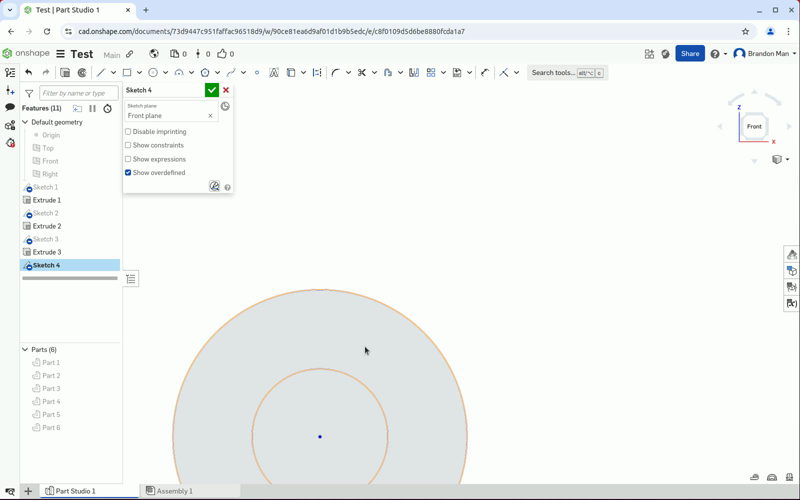
scroll(-6)
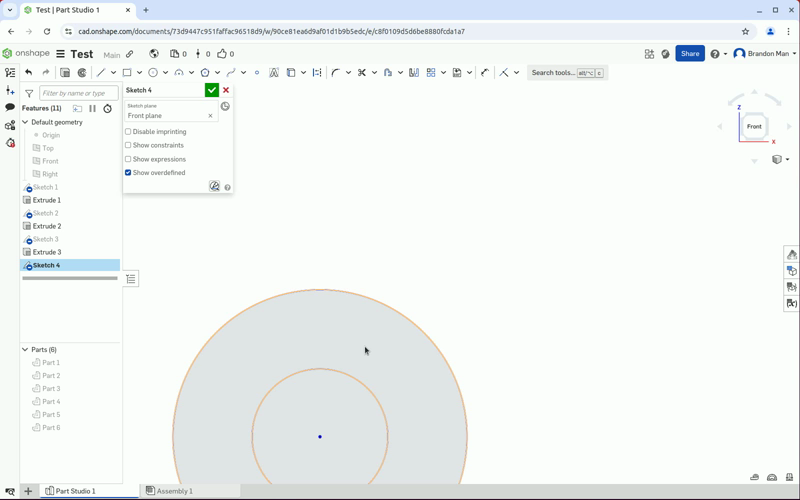
scroll(-6)
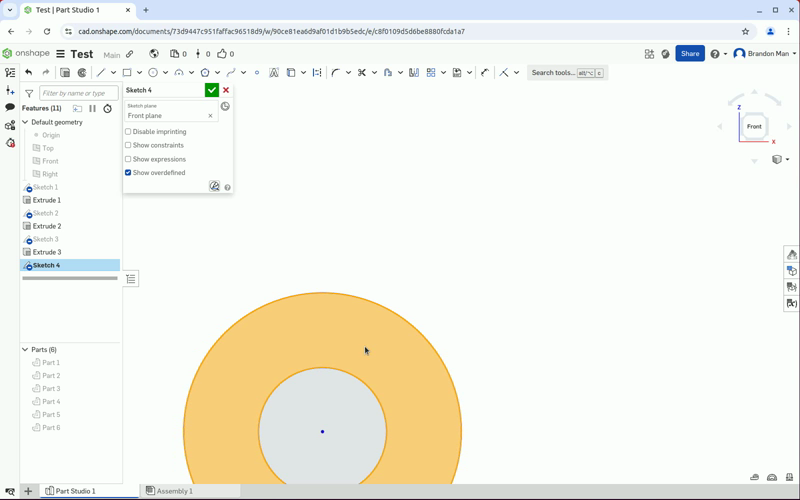
scroll(-6)
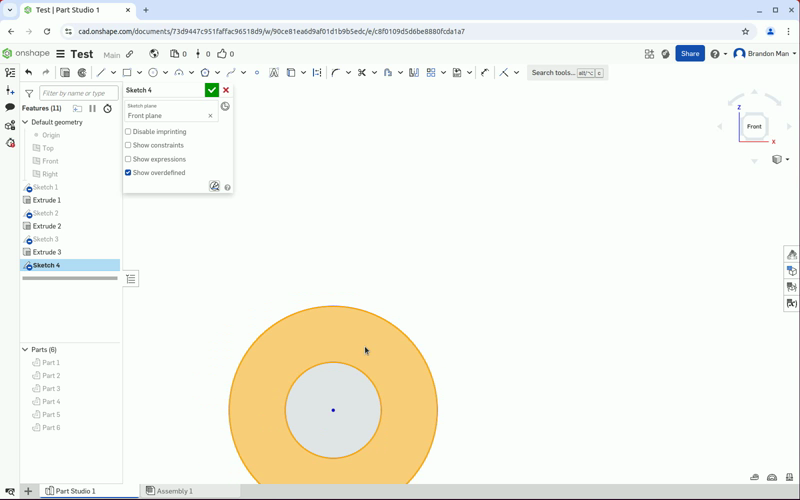
scroll(-6)
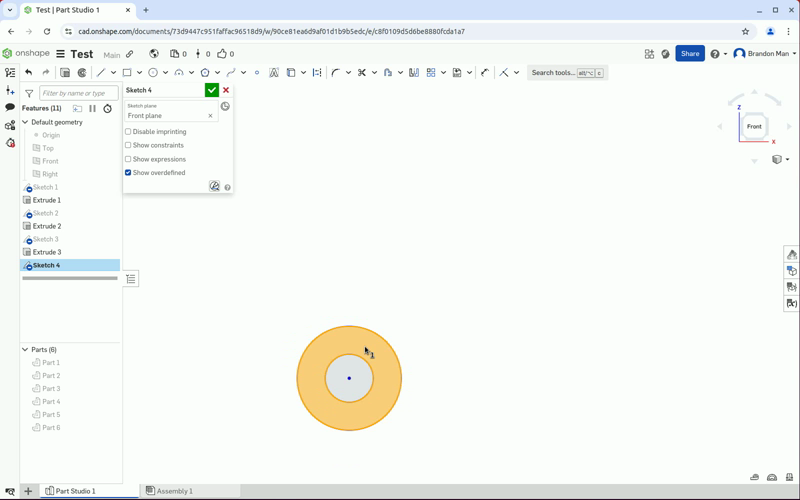
scroll(-6)
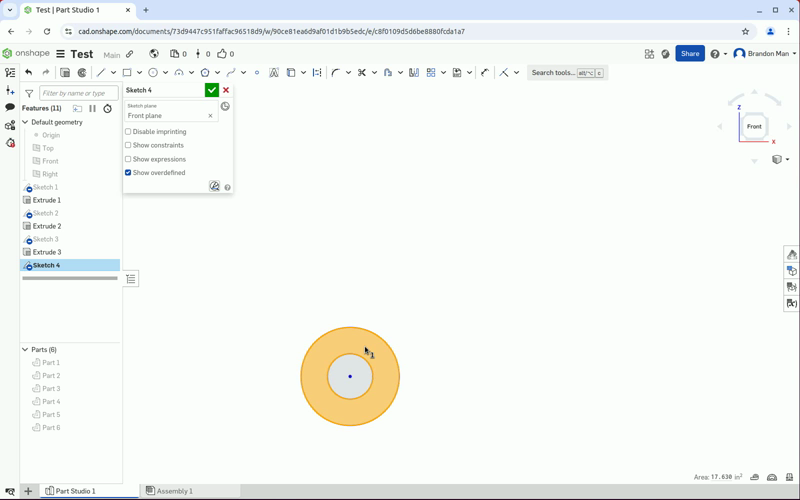
scroll(-6)
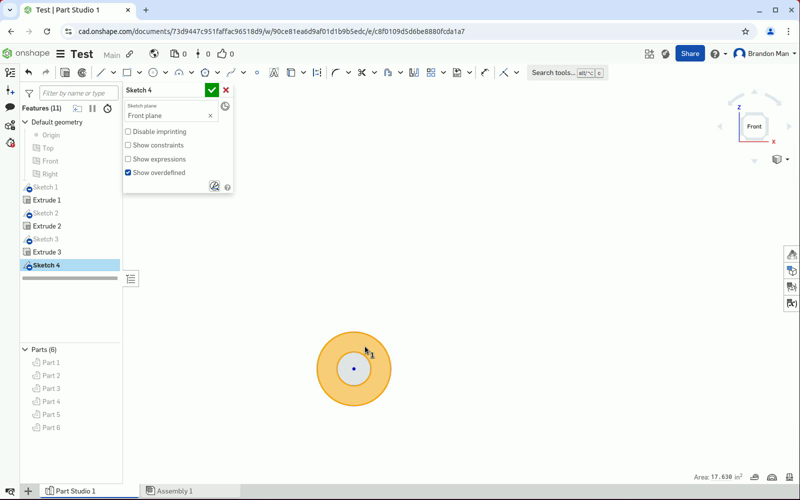
scroll(-6)
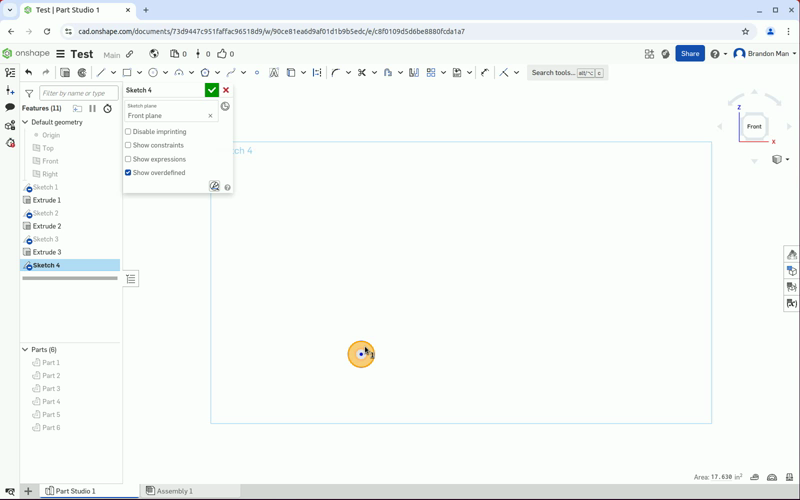
mouse_move(73, 352)
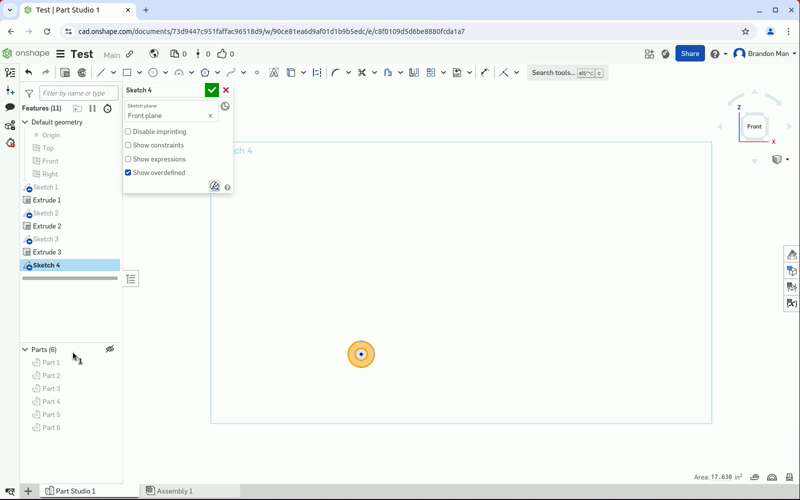
key(shift+y)
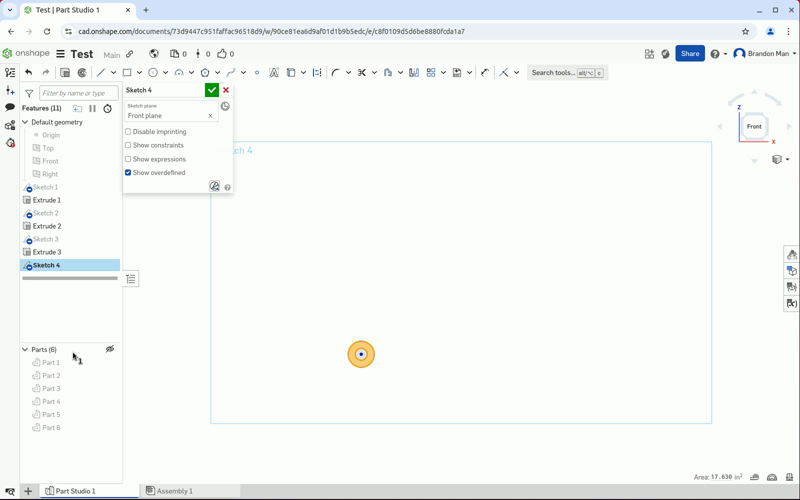
key(shift+e)
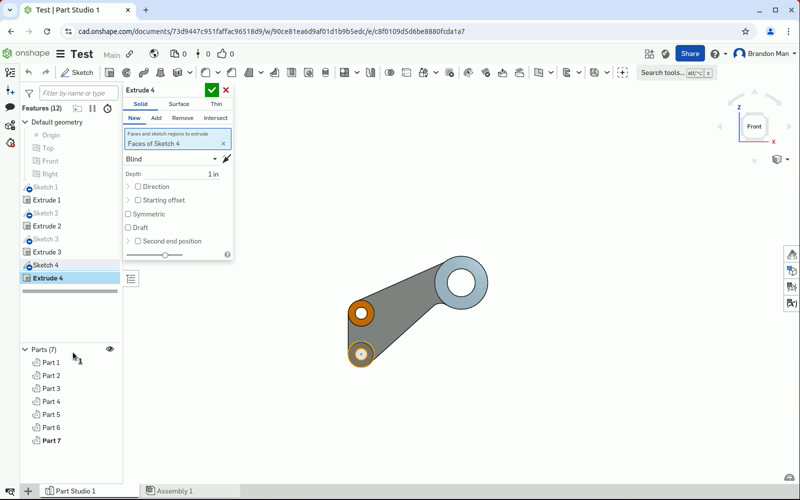
mouse_move(143, 106)
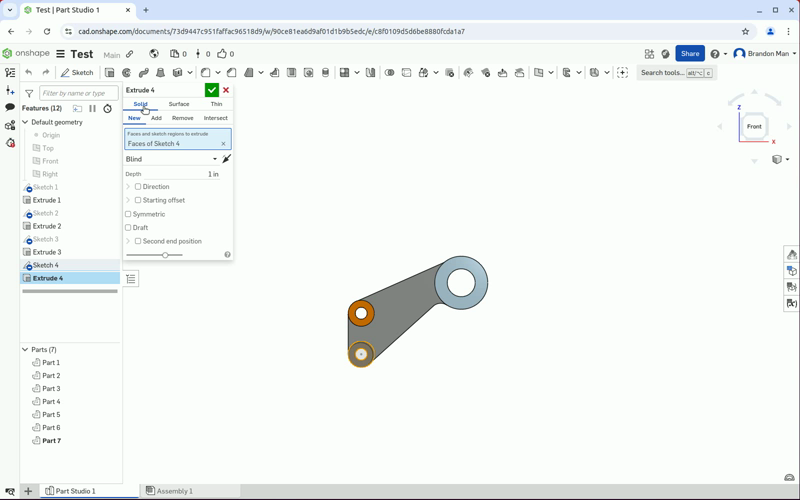
click(143, 106)
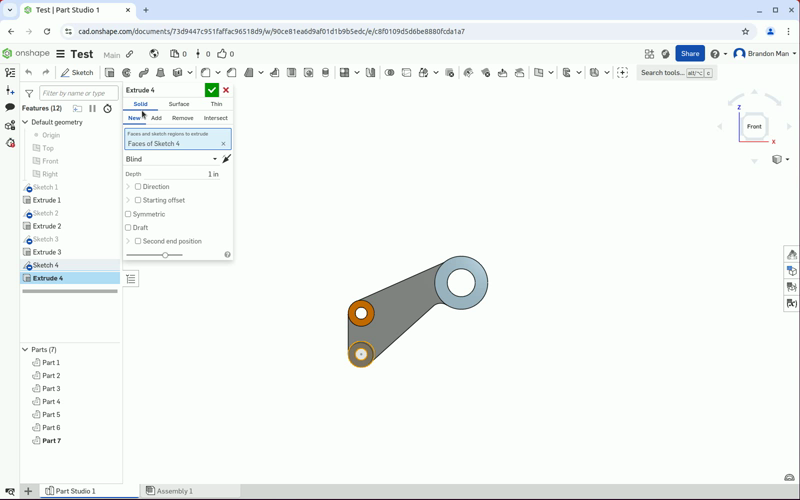
mouse_move(137, 120)
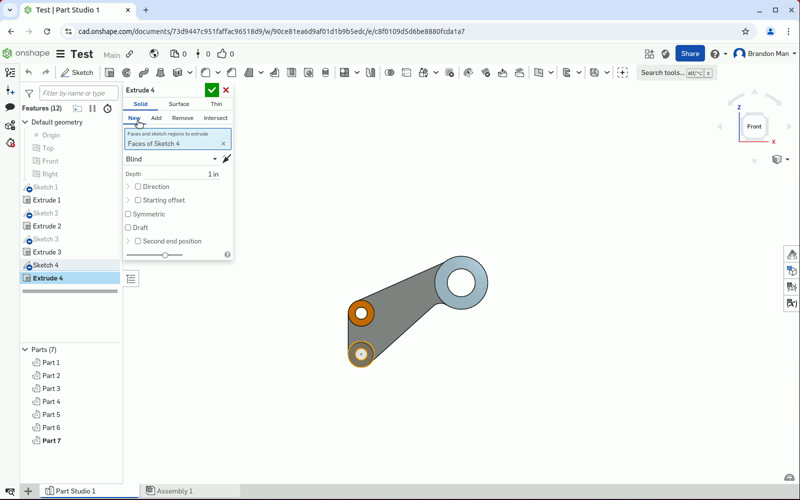
click(137, 120)
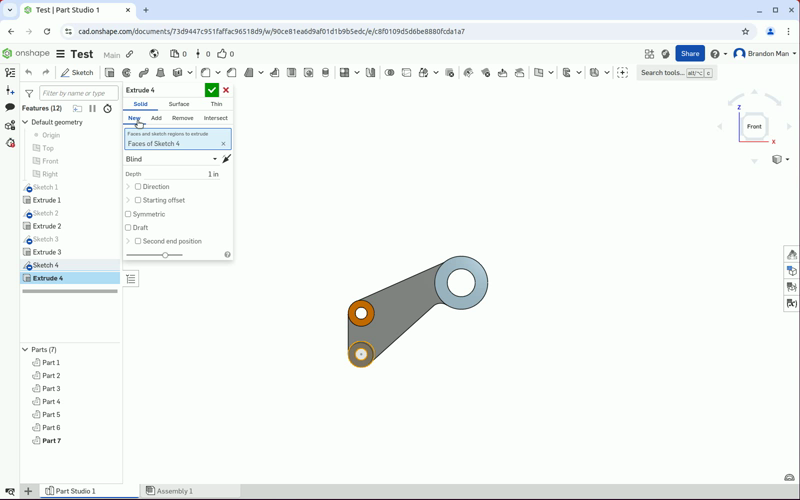
key(tab, 4)
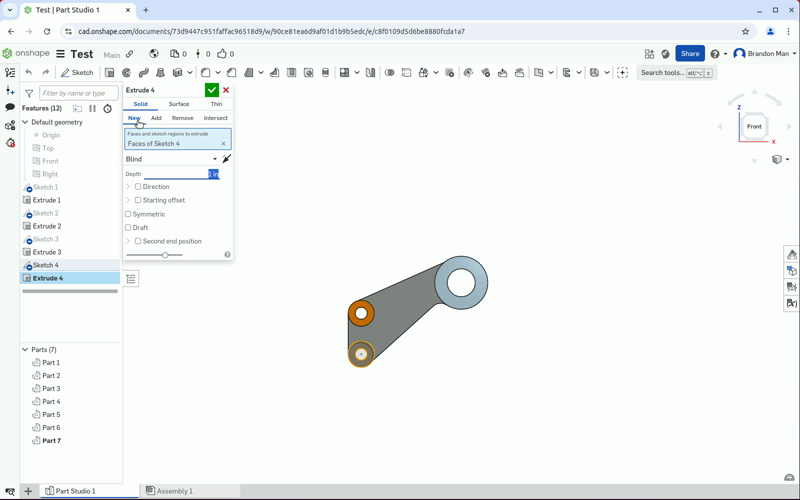
text(5.296)
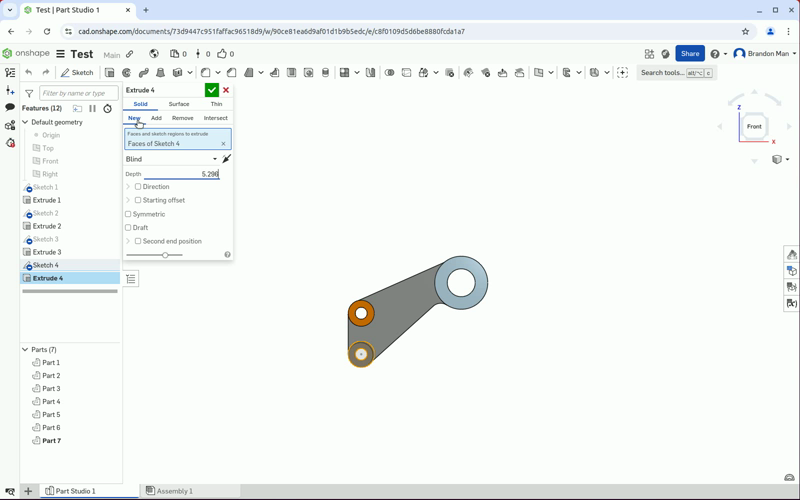
key(tab, 3)
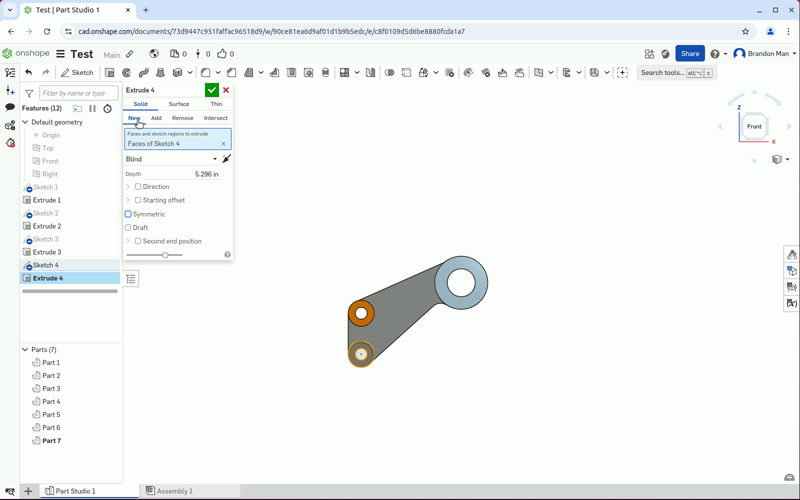
key(space)
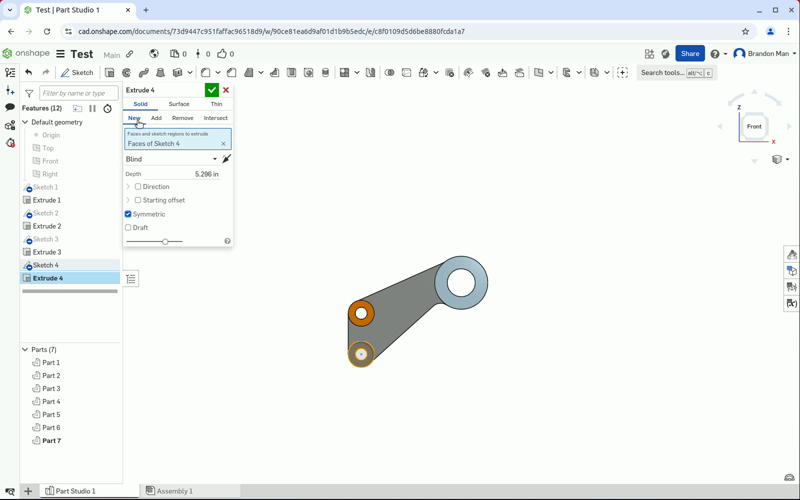
key(enter)
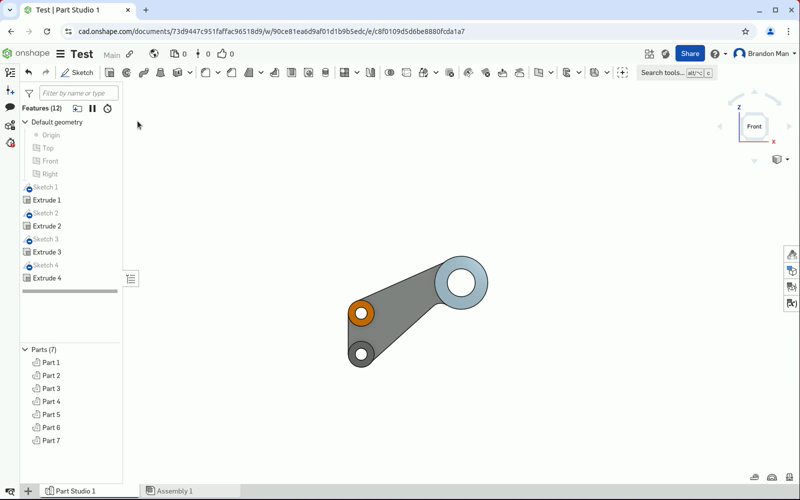
key(shift+h)
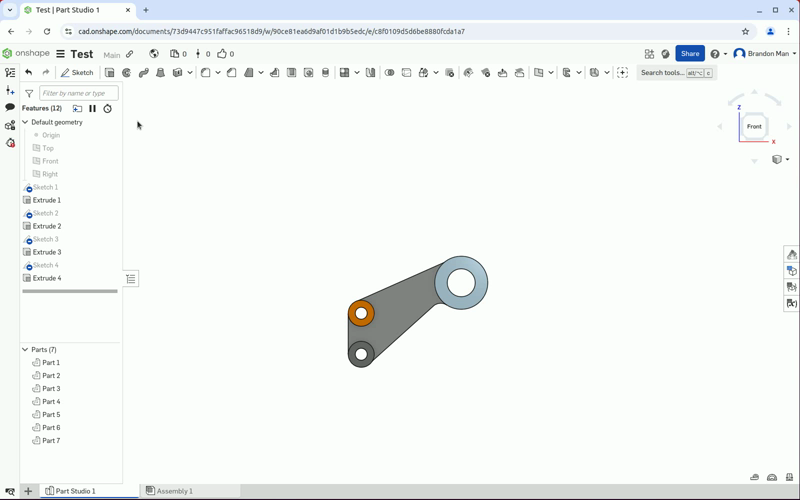
key(shift+h)
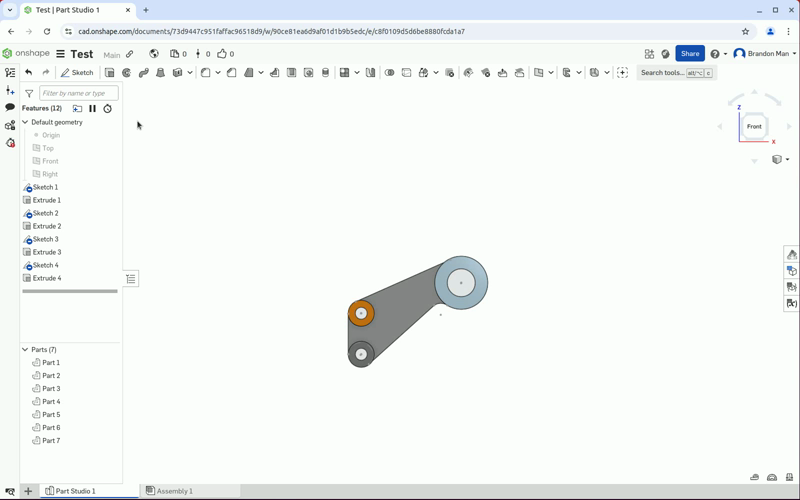
key(shift+7)
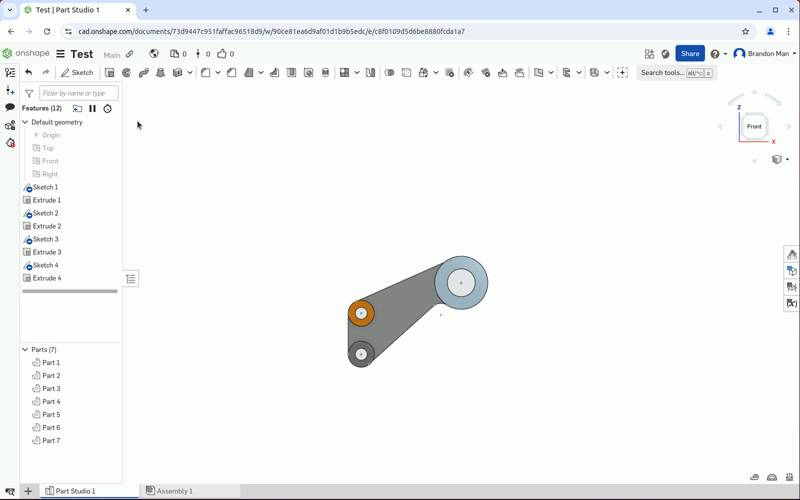
key(left, 2)
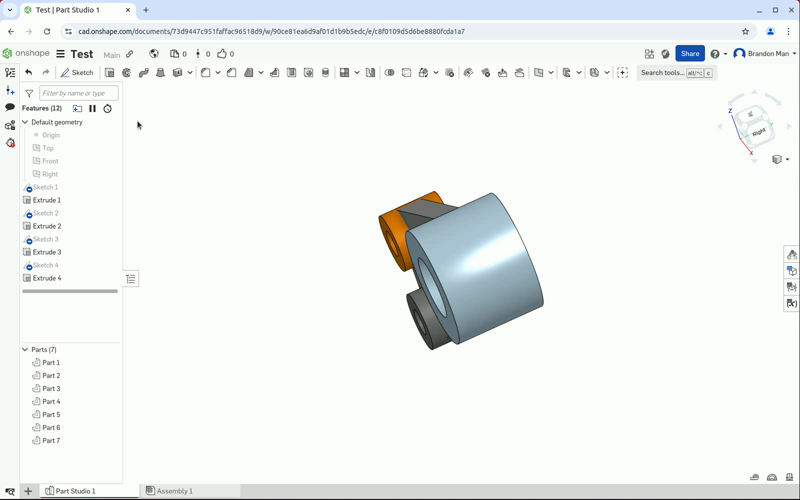
key(down, 2)
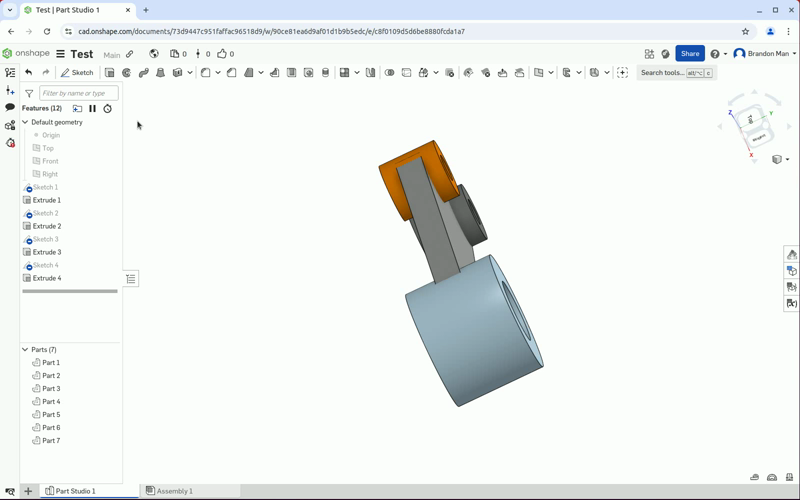
key(up, 2)
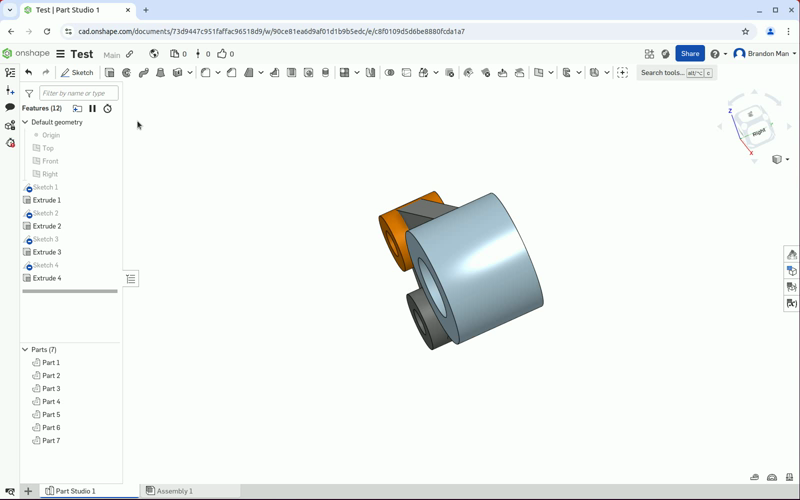
key(right, 2)
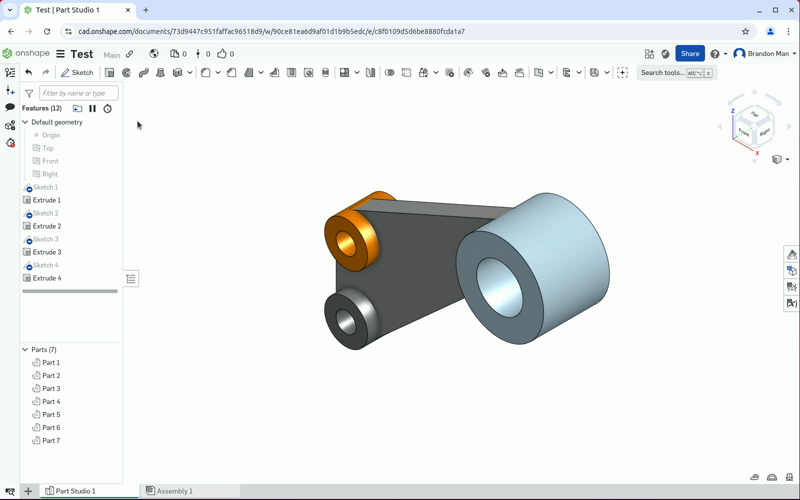
mouse_move(73, 189)
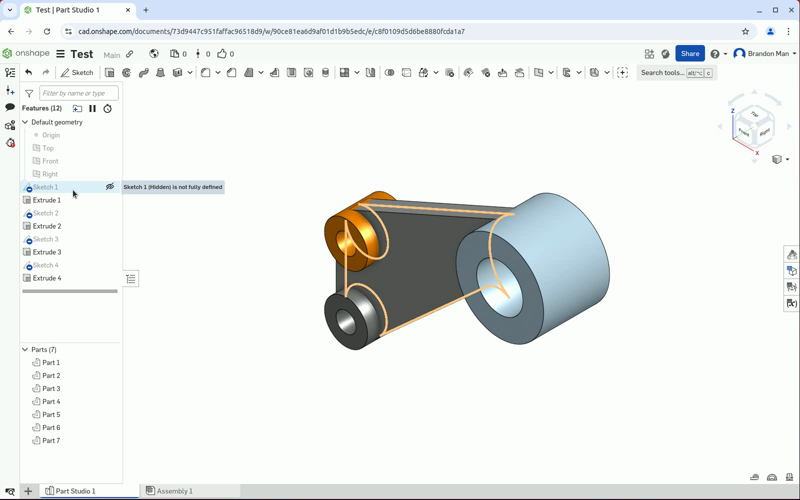
click(73, 189)